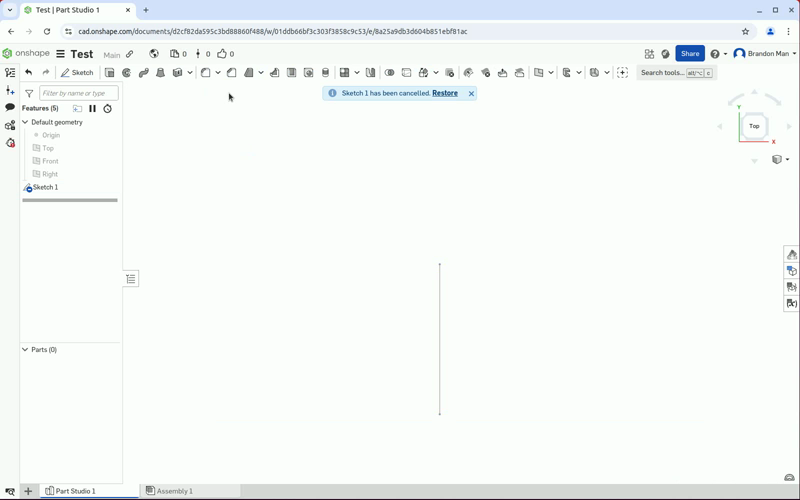
key(shift+h)
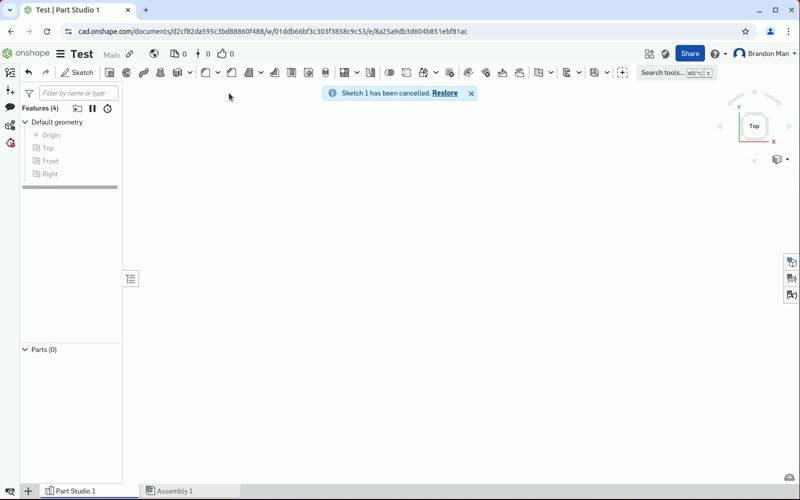
mouse_move(73, 352)
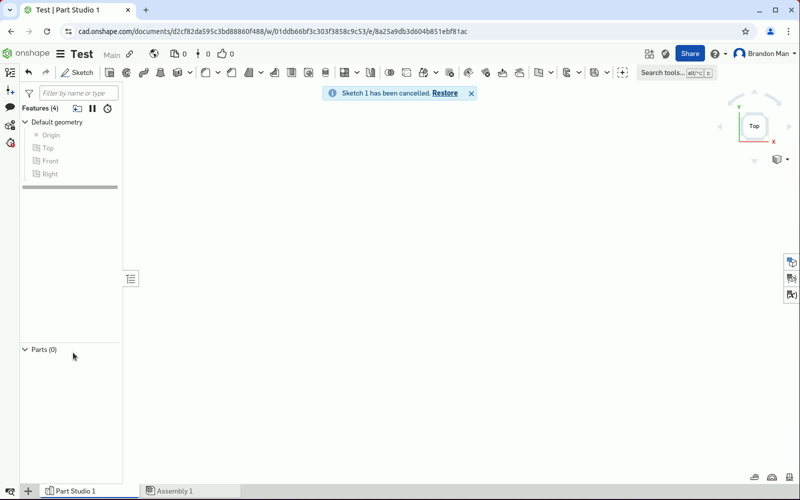
key(y)
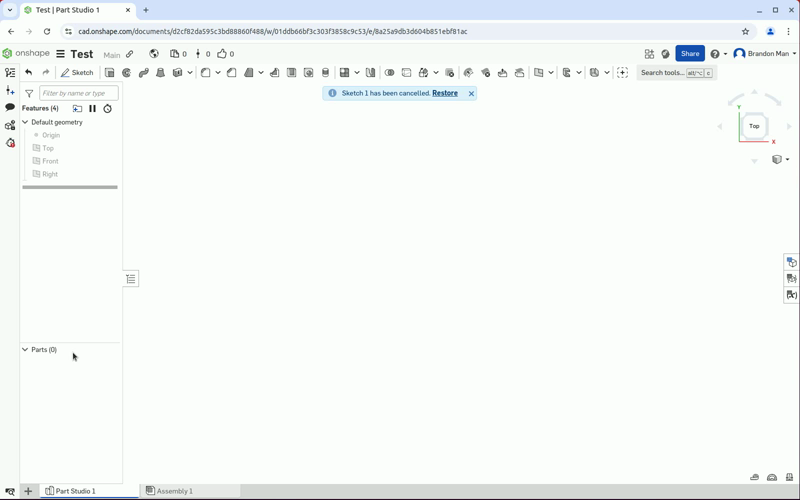
key(shift+p)
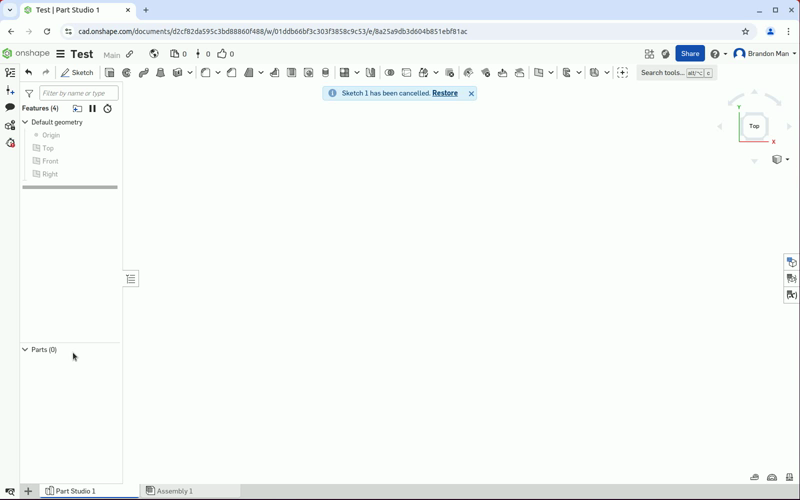
key(space)
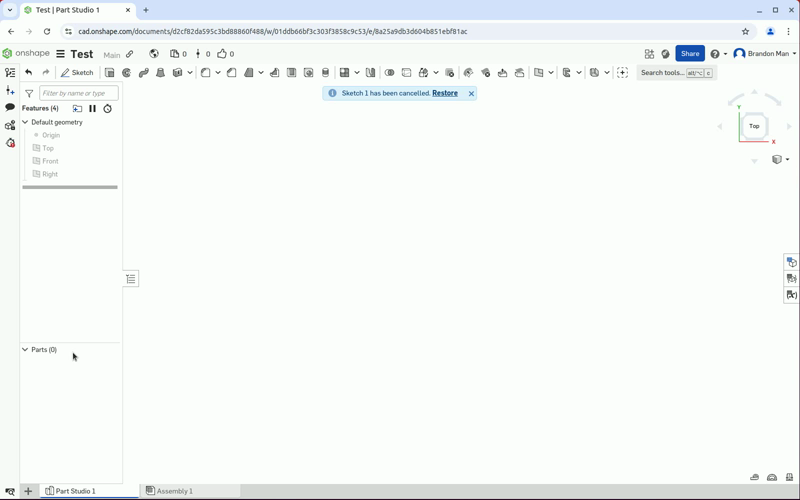
key_down(shift)
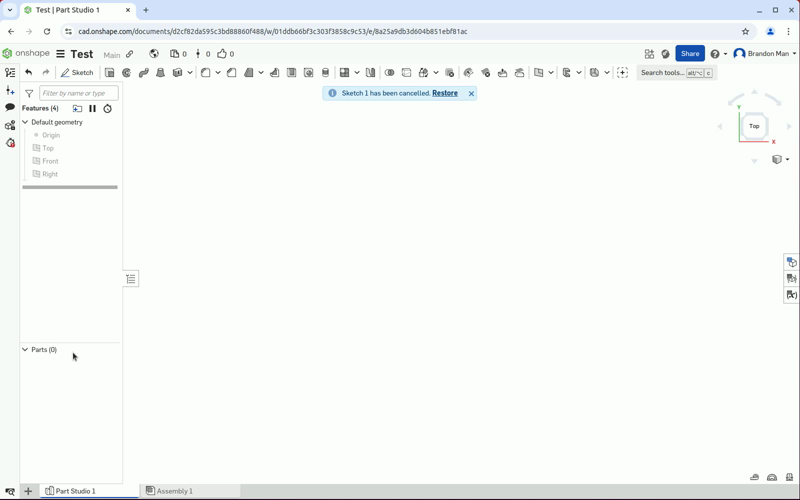
key(up)
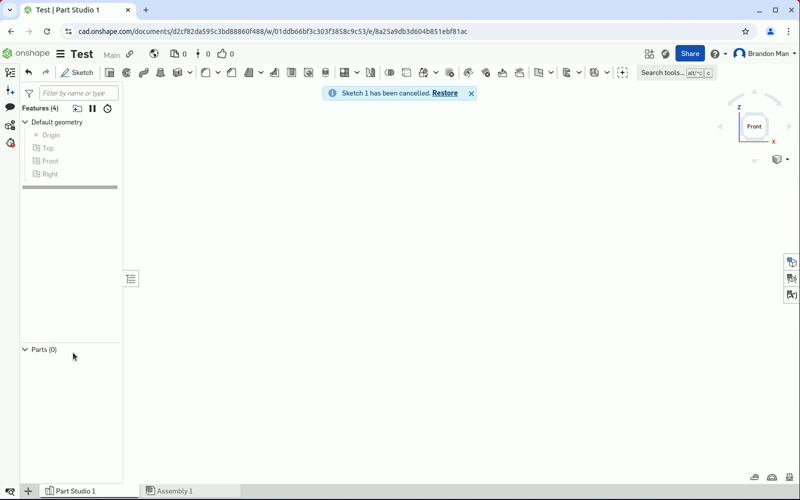
key_up(shift)
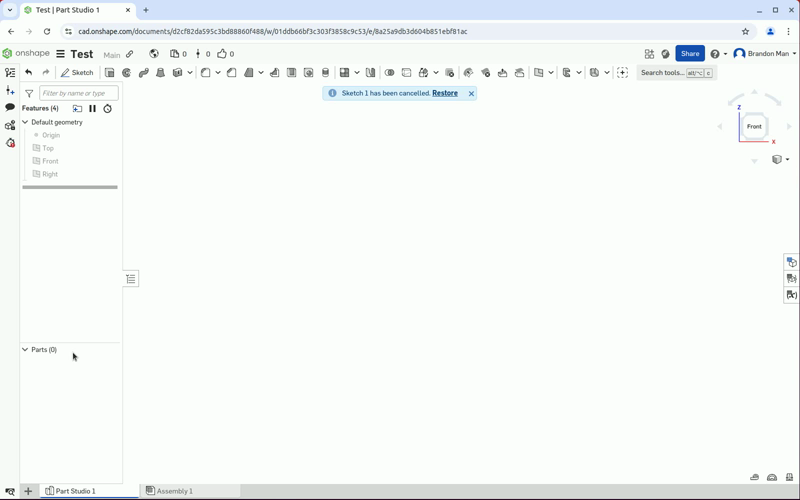
key(space)
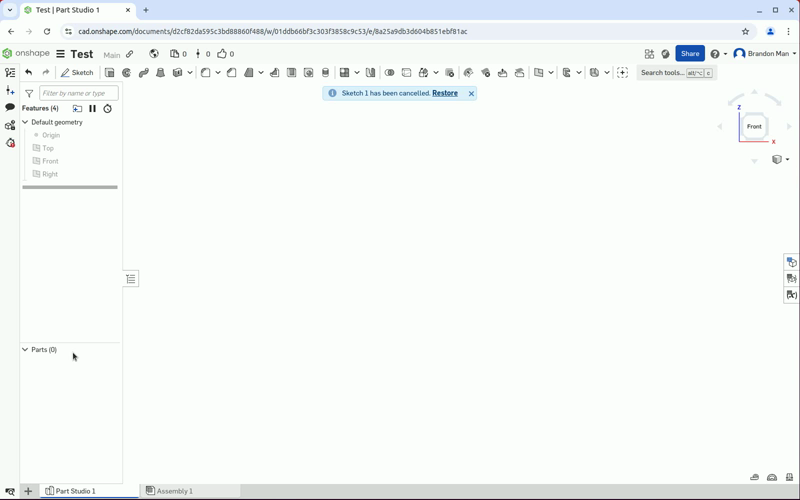
key_down(shift)
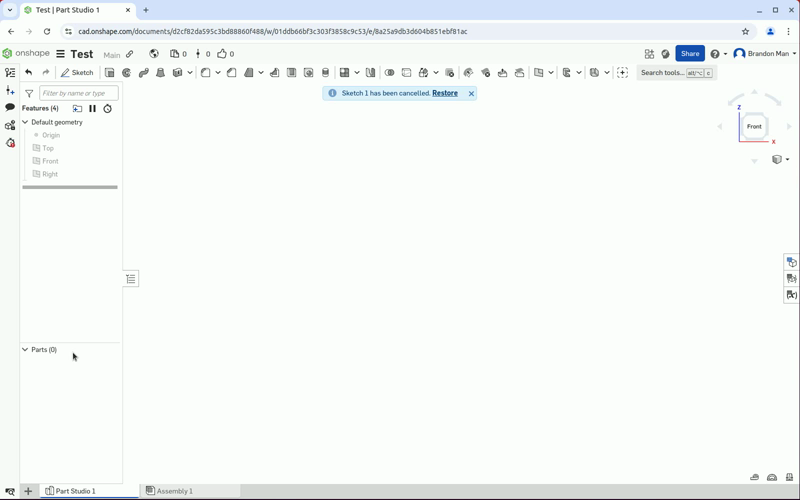
key(left)
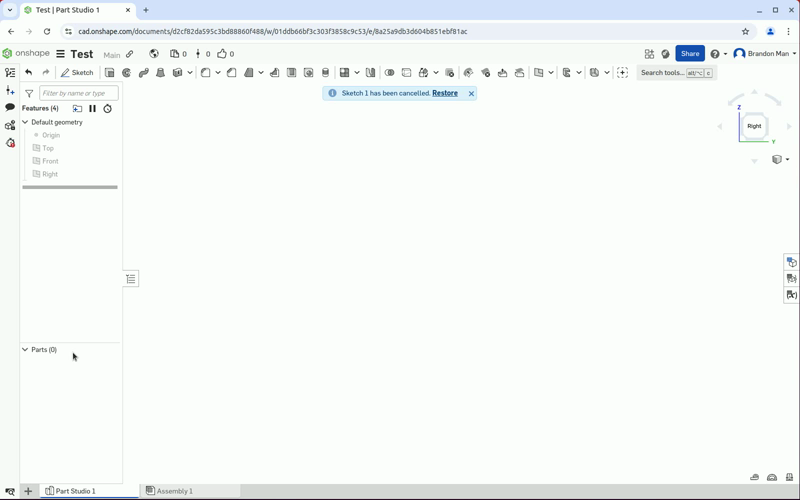
key_up(shift)
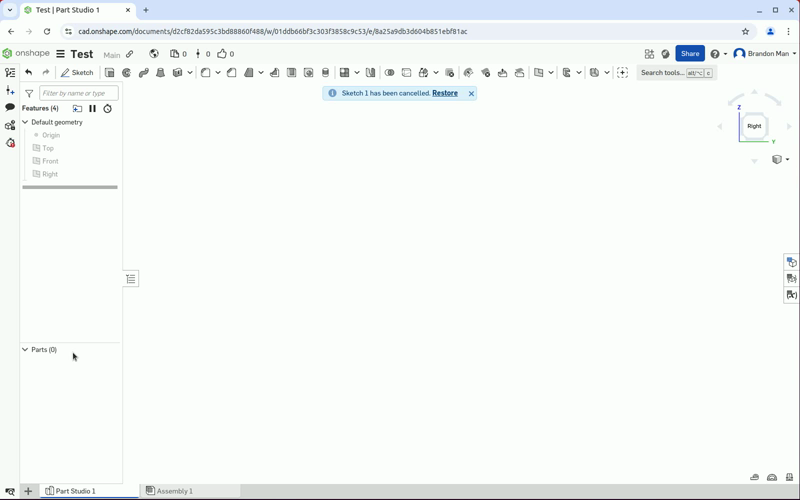
mouse_move(73, 352)
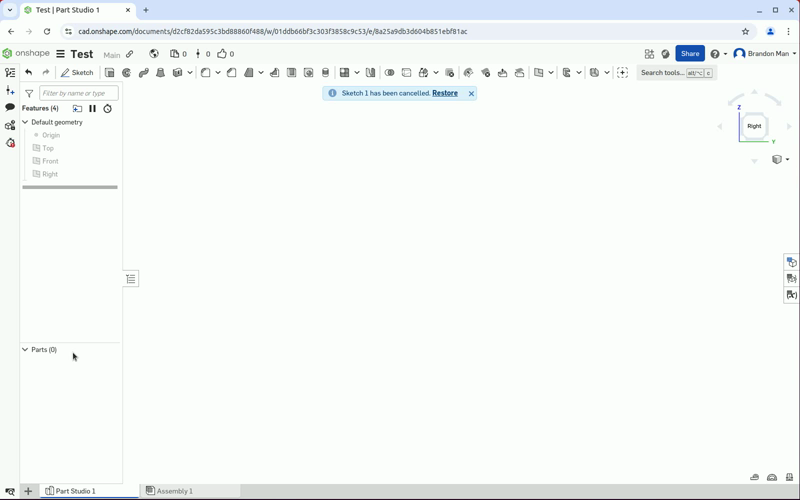
key(shift+y)
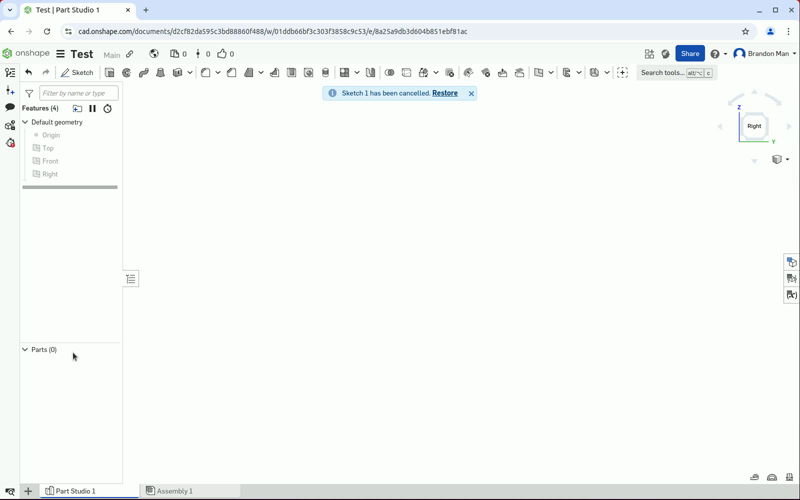
key(shift+s)
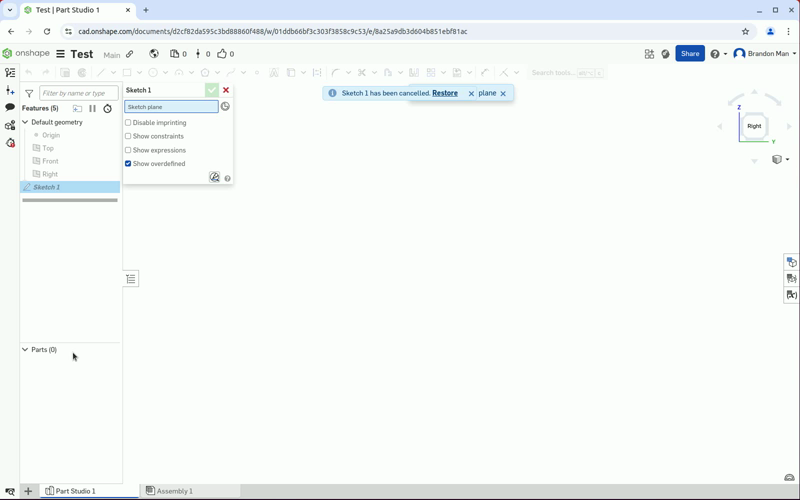
mouse_move(73, 176)
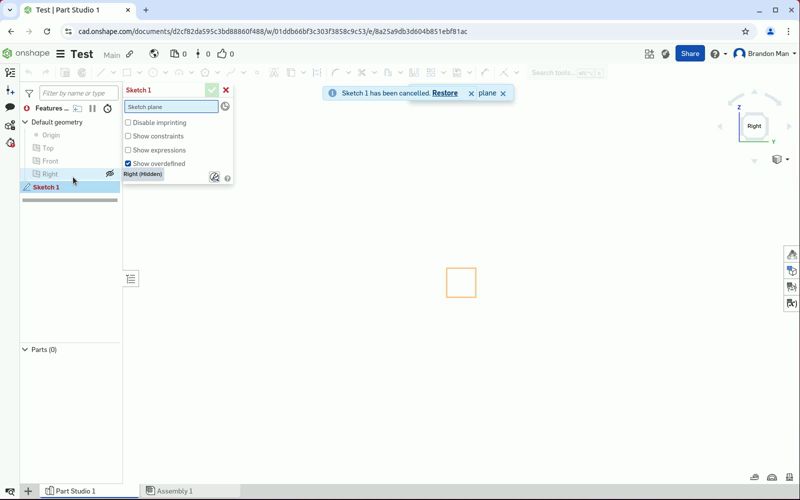
click(73, 176)
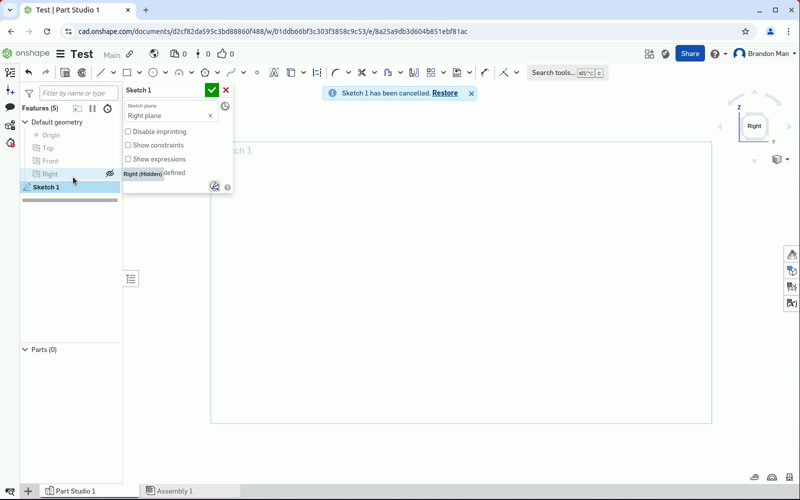
mouse_move(73, 352)
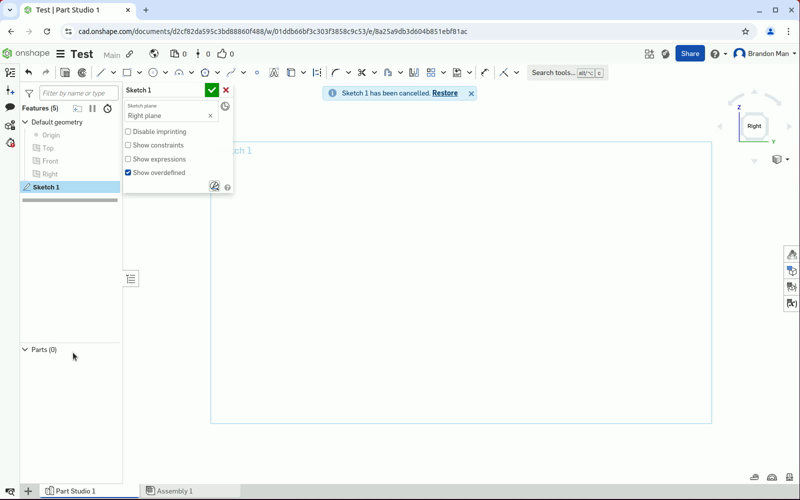
key(y)
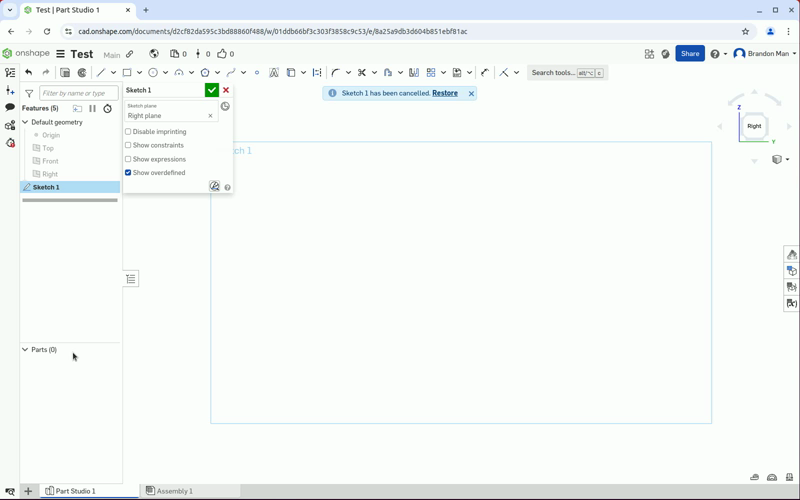
key(c)
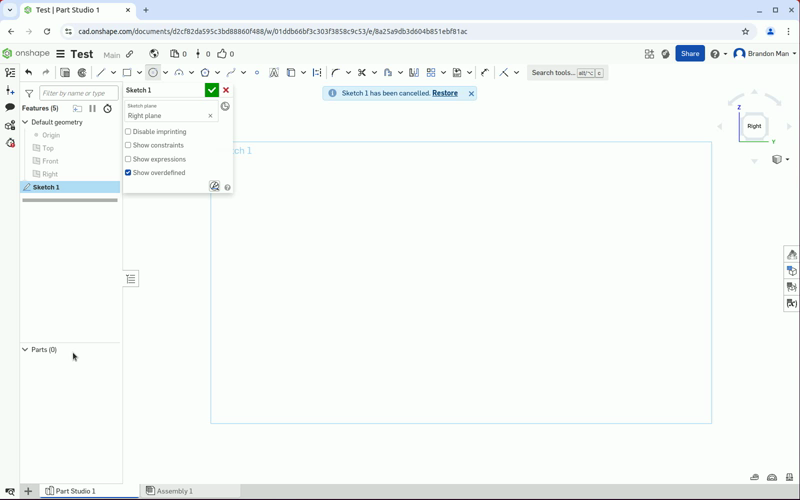
key_down(shift)
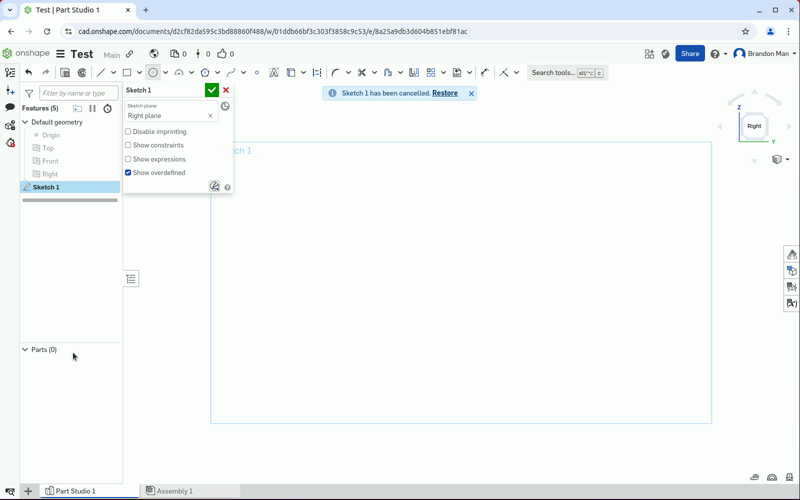
mouse_move(461, 282)
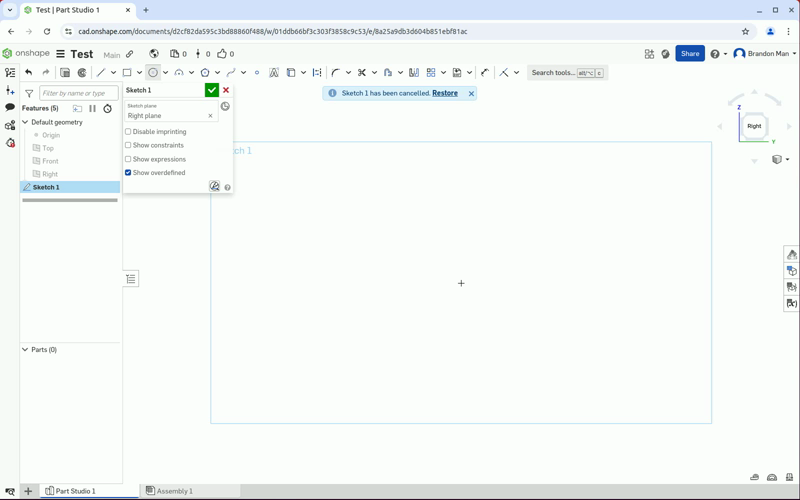
click(461, 282)
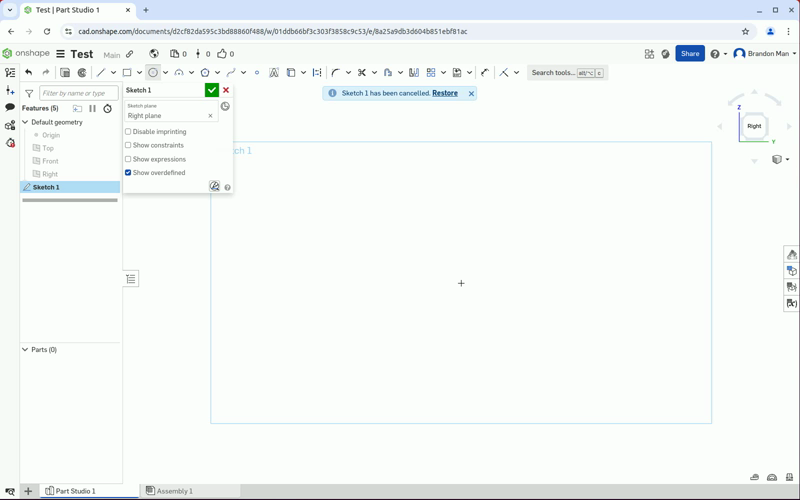
key_up(shift)
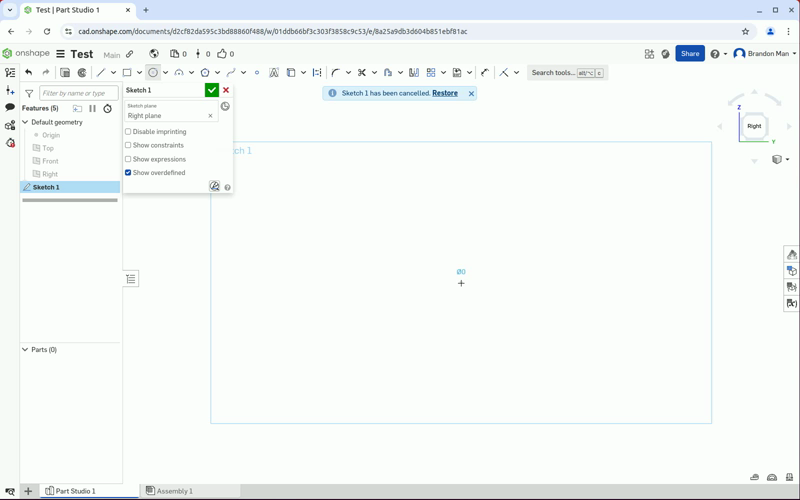
mouse_move(499, 282)
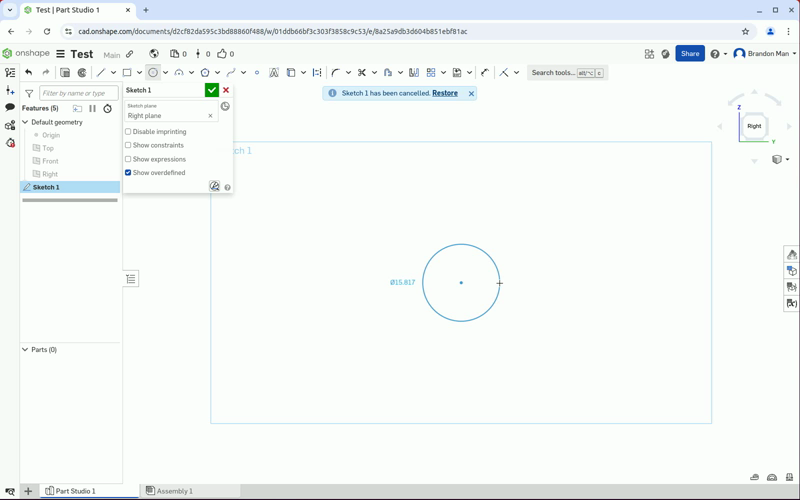
click(499, 282)
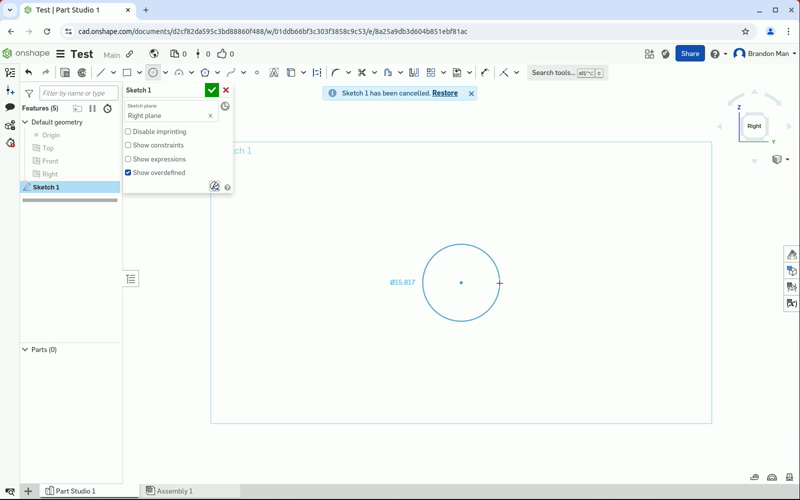
key(esc)
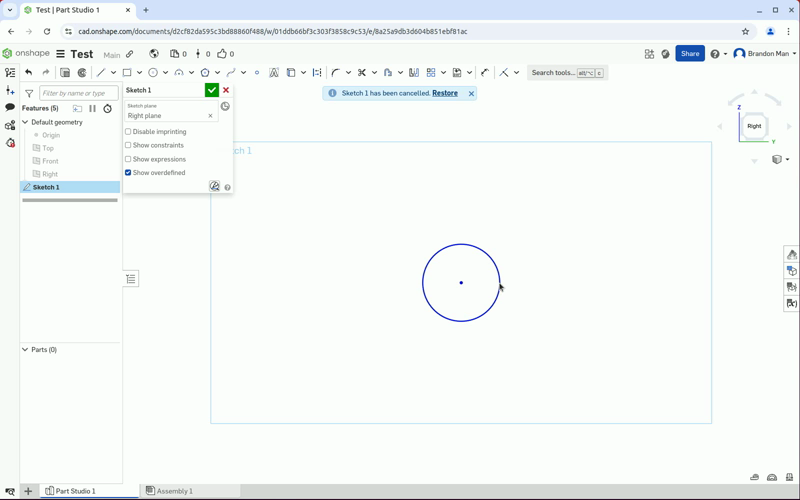
mouse_move(428, 283)
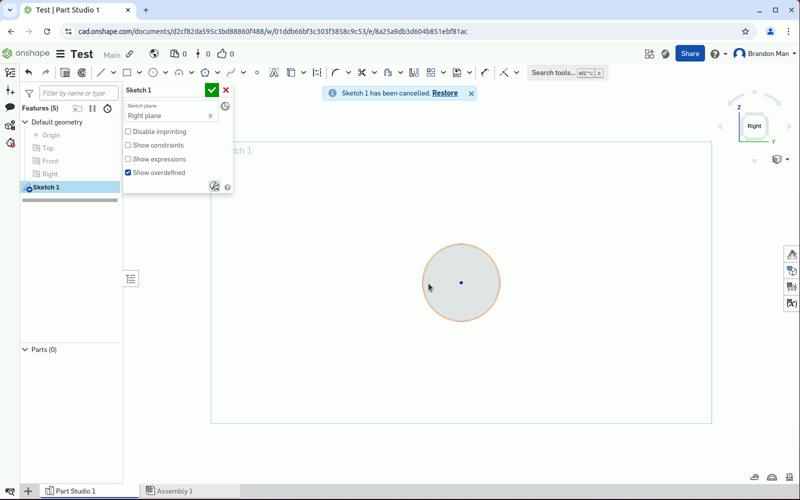
click(428, 283)
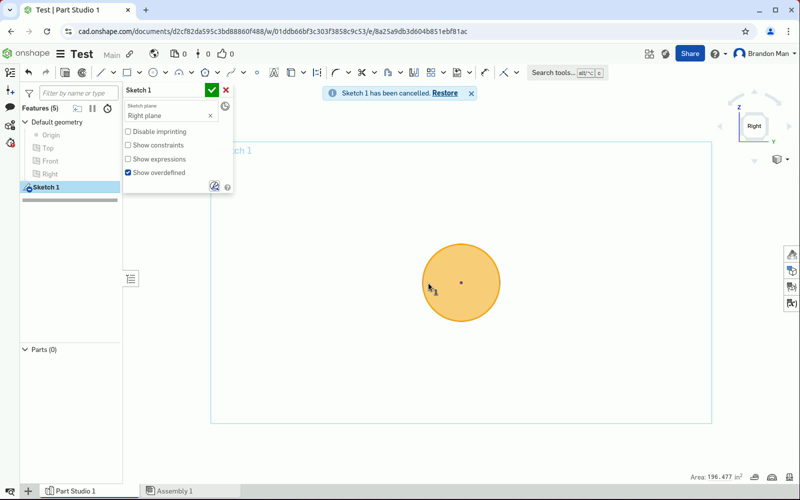
mouse_move(73, 352)
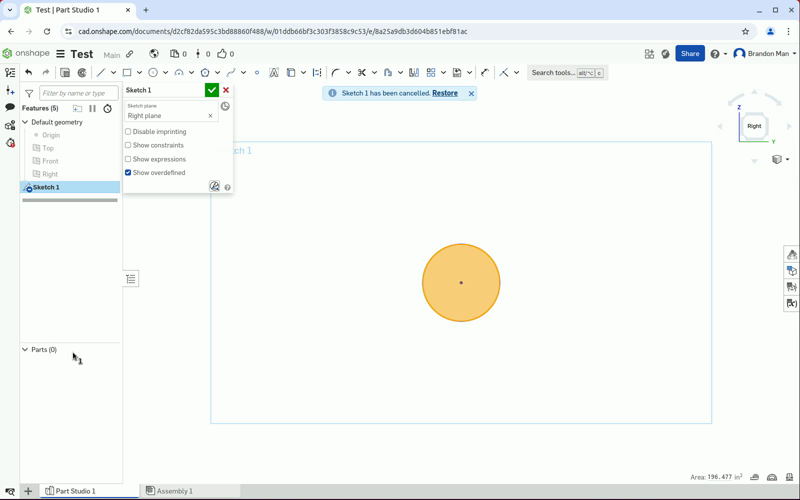
key(shift+y)
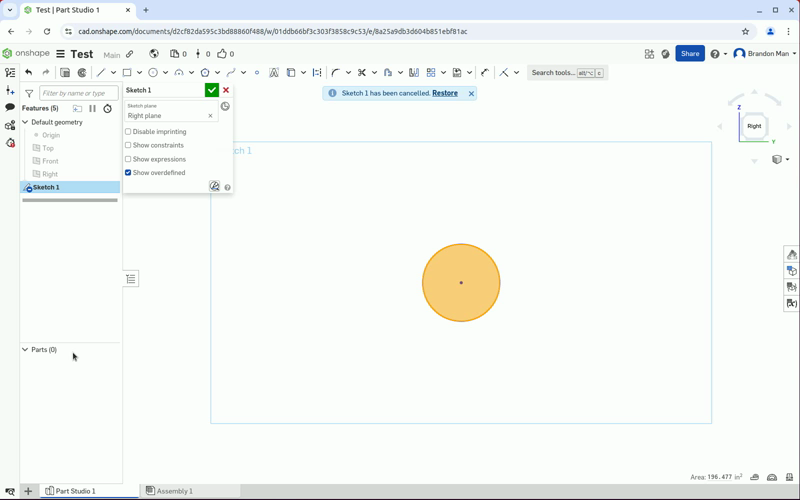
key(shift+e)
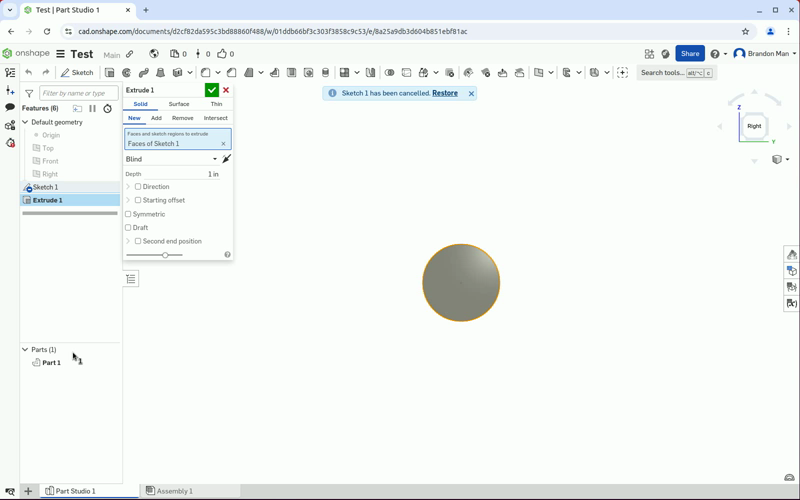
mouse_move(143, 106)
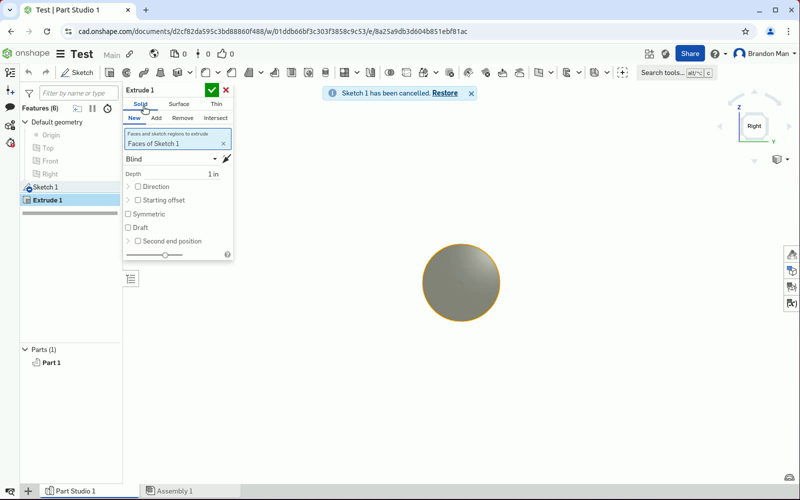
click(143, 106)
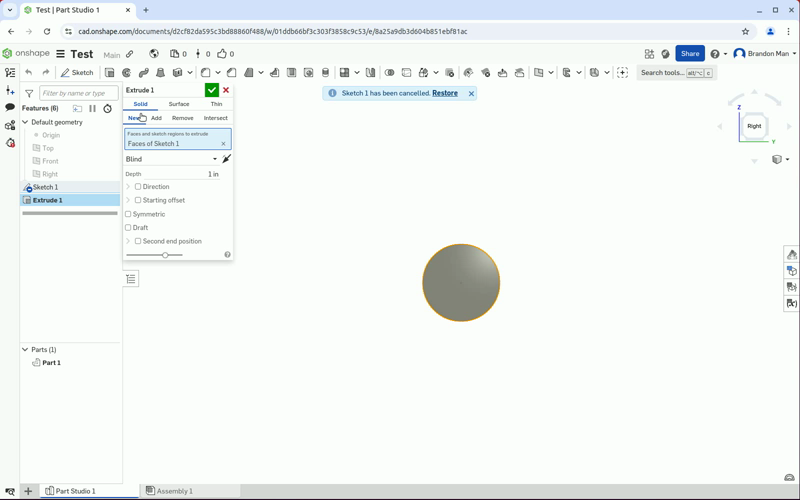
mouse_move(137, 120)
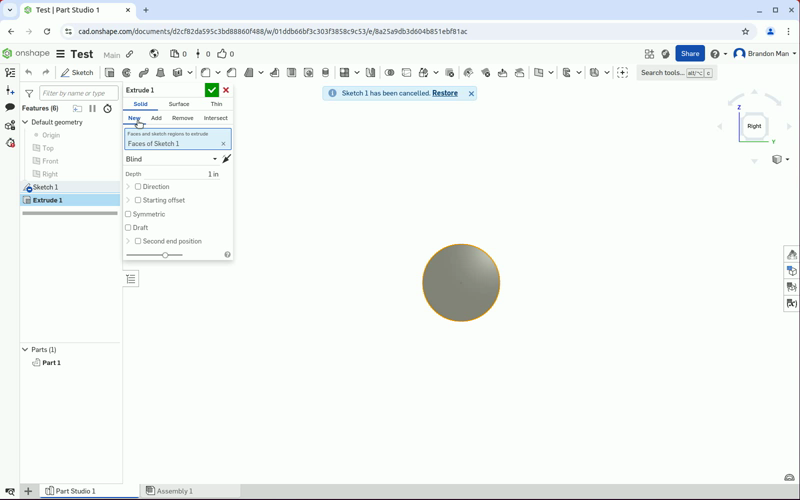
click(137, 120)
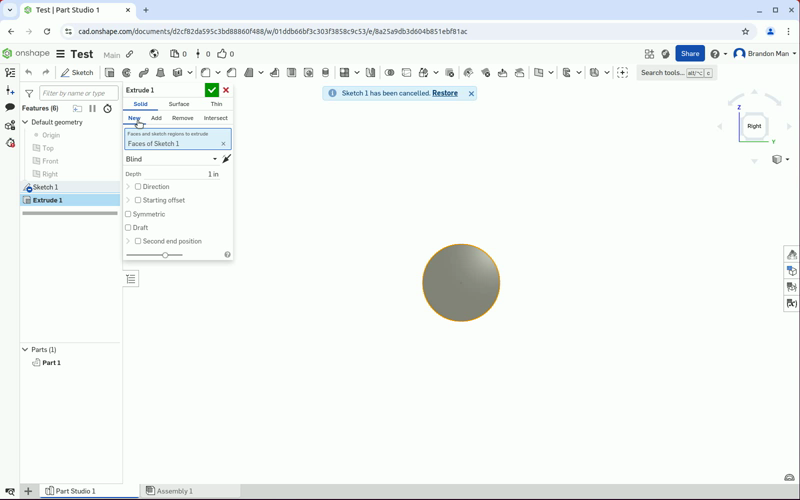
key(tab, 4)
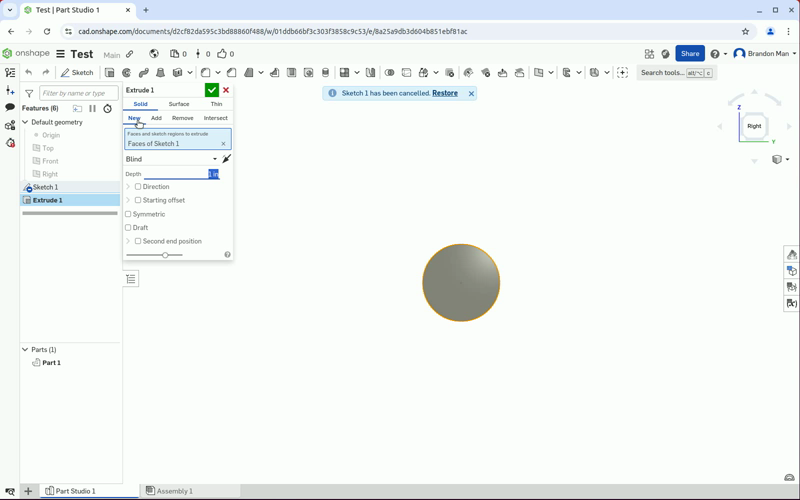
text(11.554)
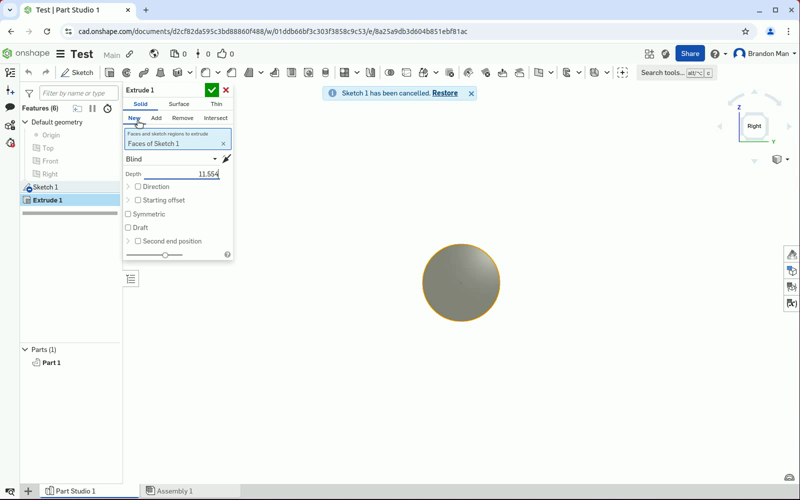
key(enter)
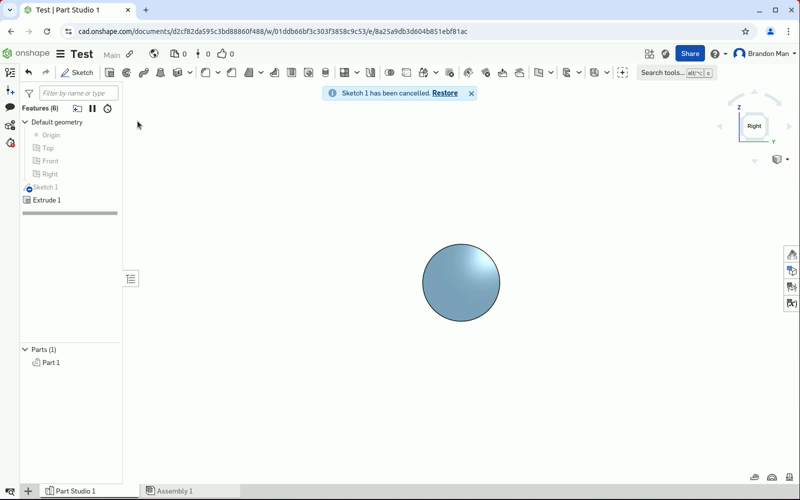
key(shift+h)
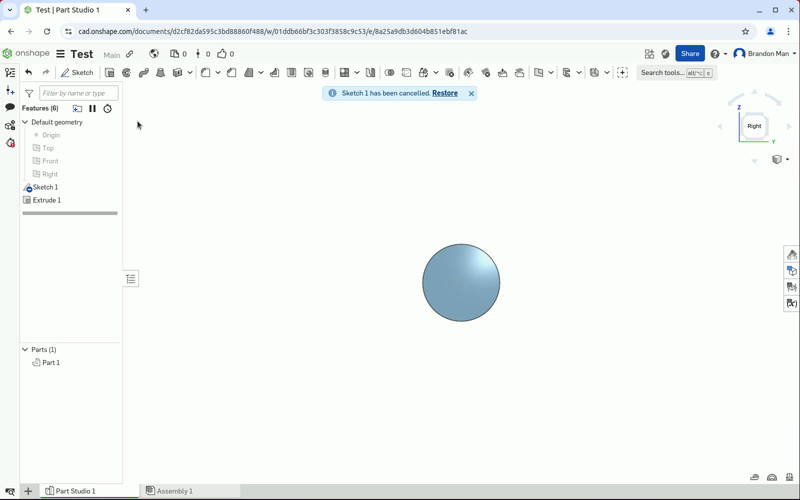
key(shift+h)
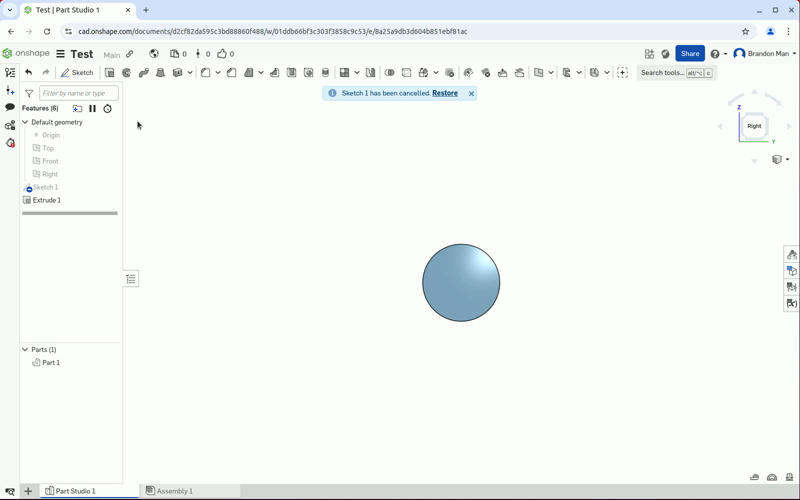
mouse_move(73, 189)
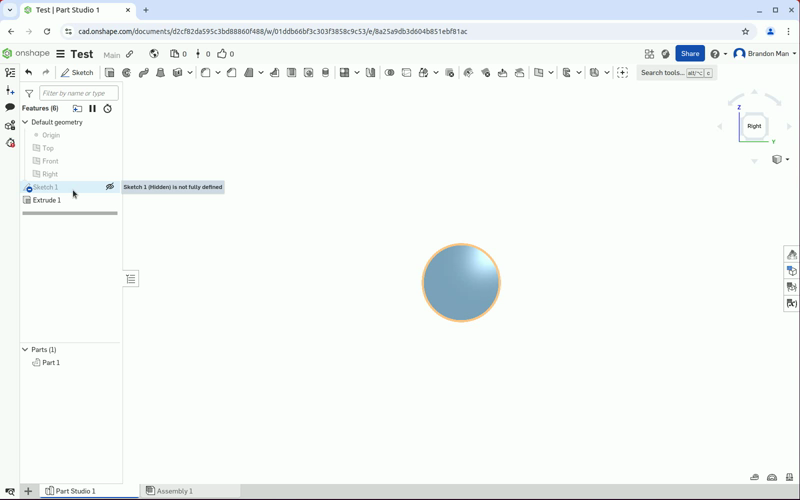
click(73, 189)
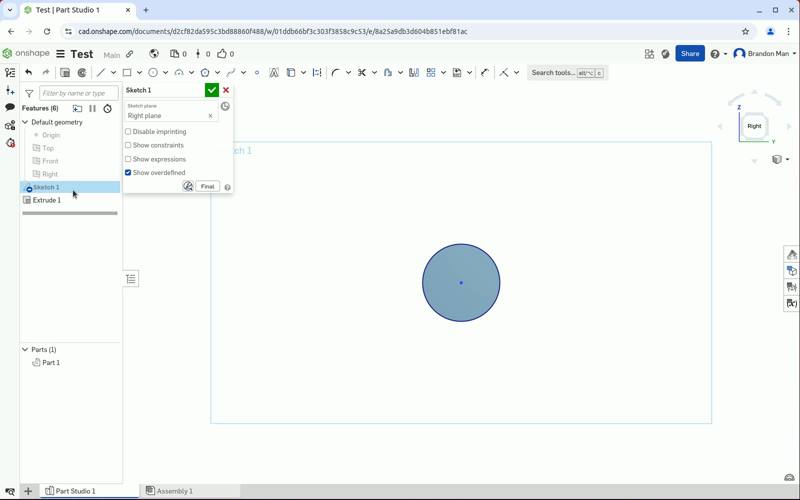
mouse_move(229, 92)
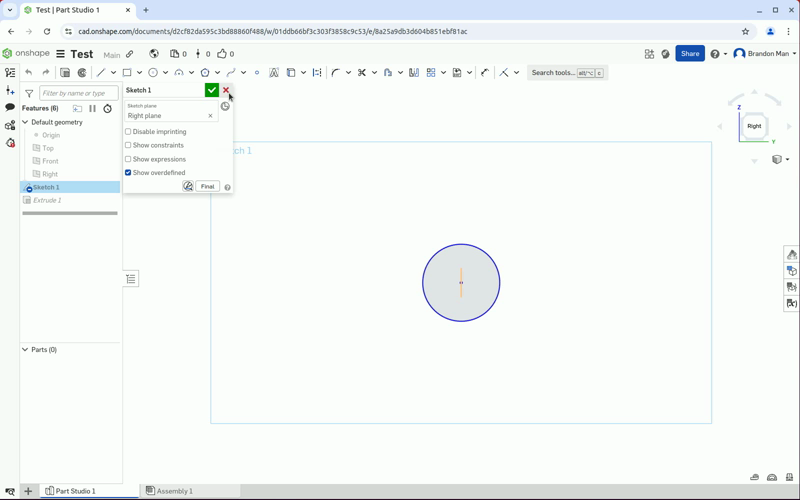
click(229, 92)
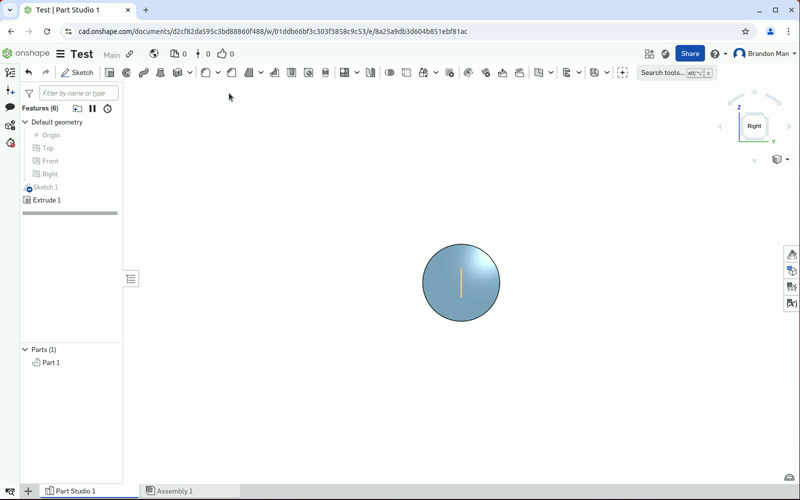
mouse_move(541, 75)
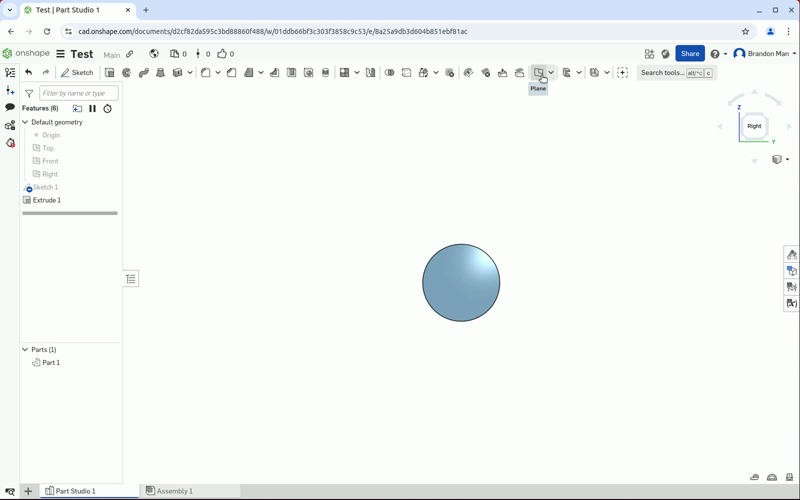
click(541, 75)
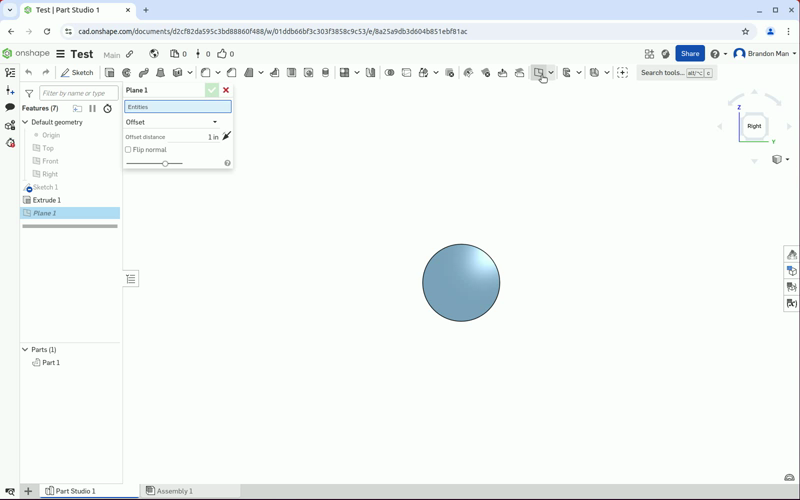
mouse_move(73, 176)
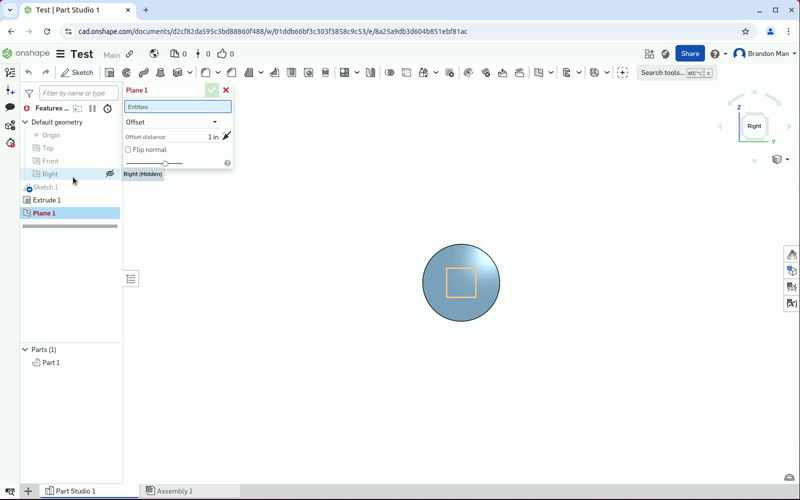
click(73, 176)
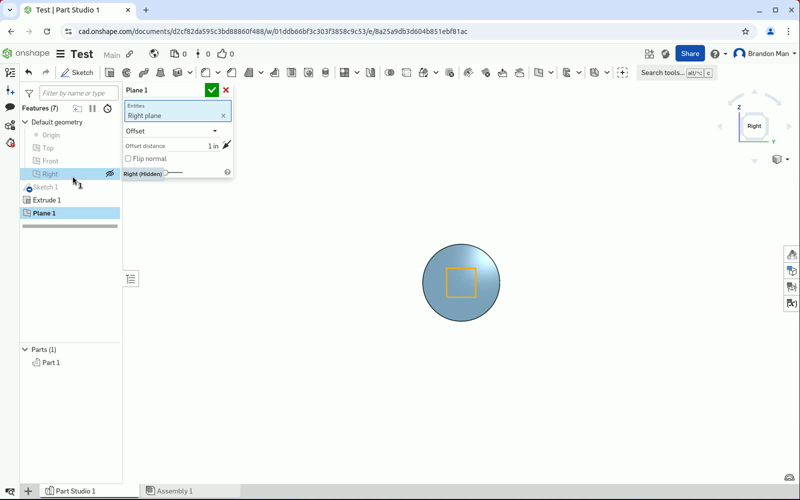
key(tab, 2)
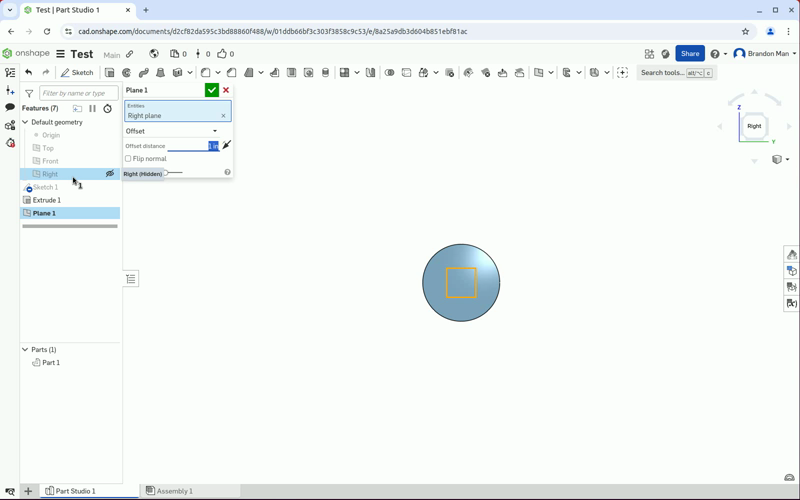
text(11.554)
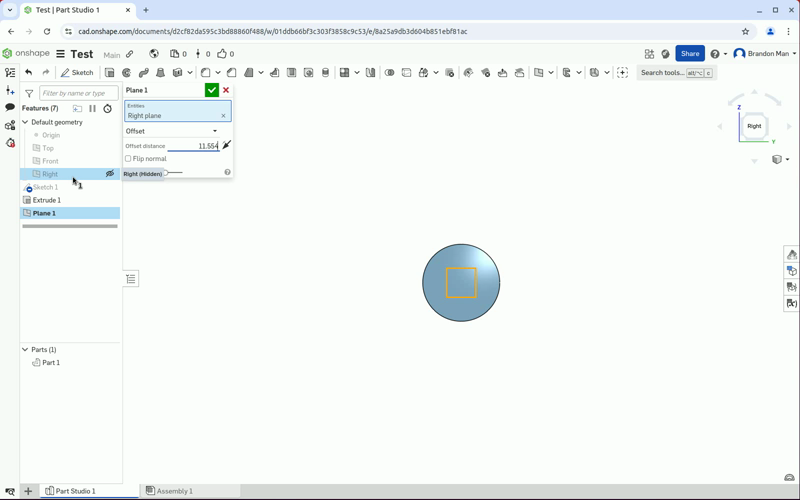
key(enter, 2)
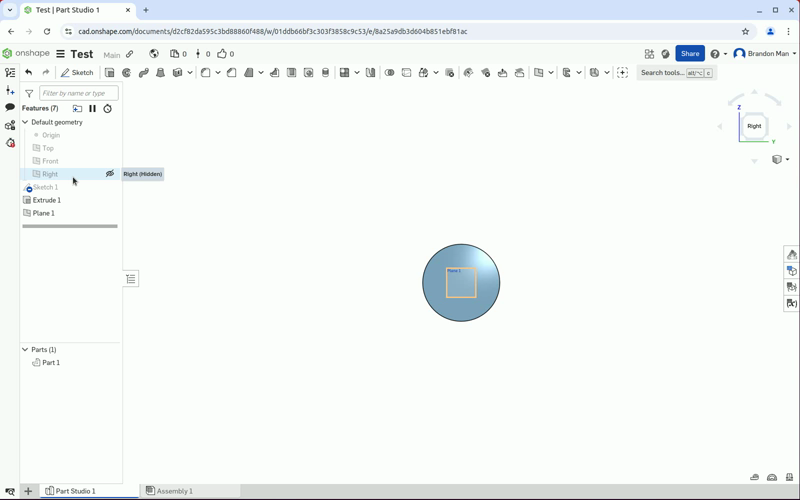
key(shift+s)
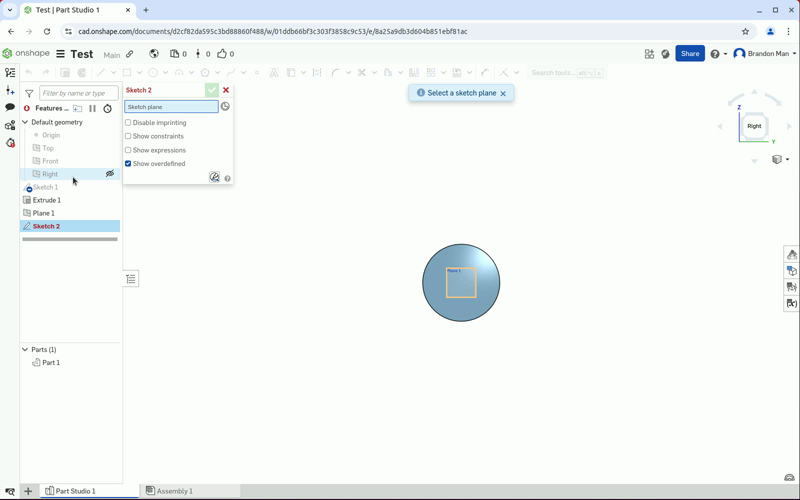
mouse_move(73, 215)
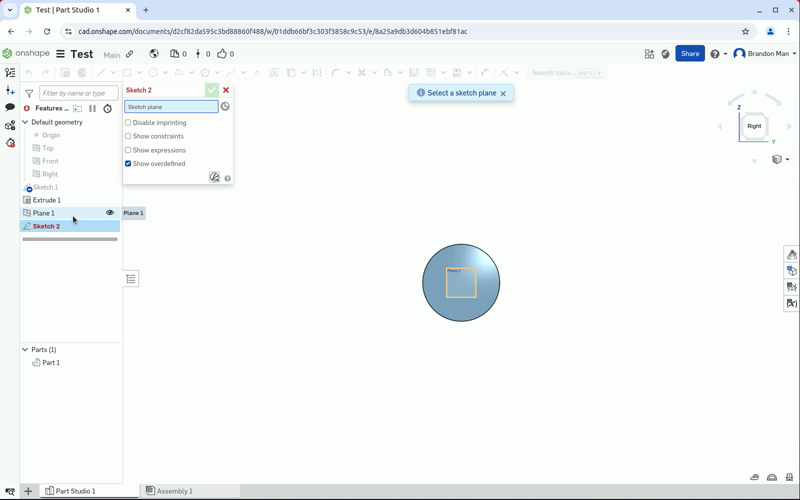
click(73, 215)
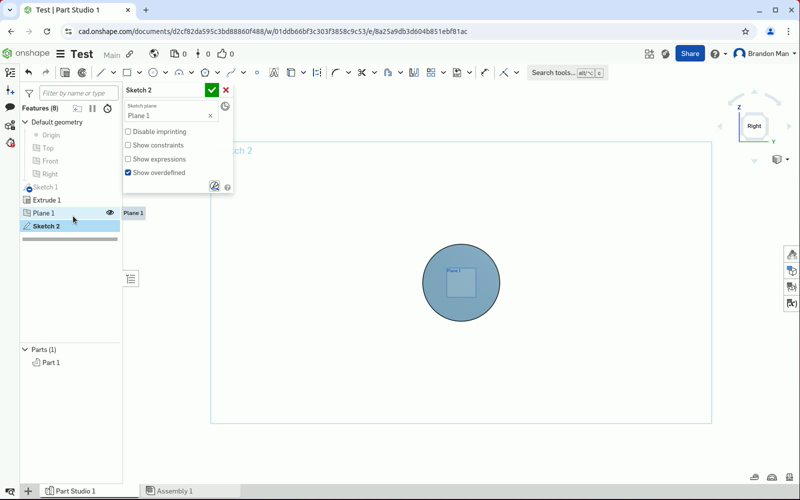
mouse_move(73, 352)
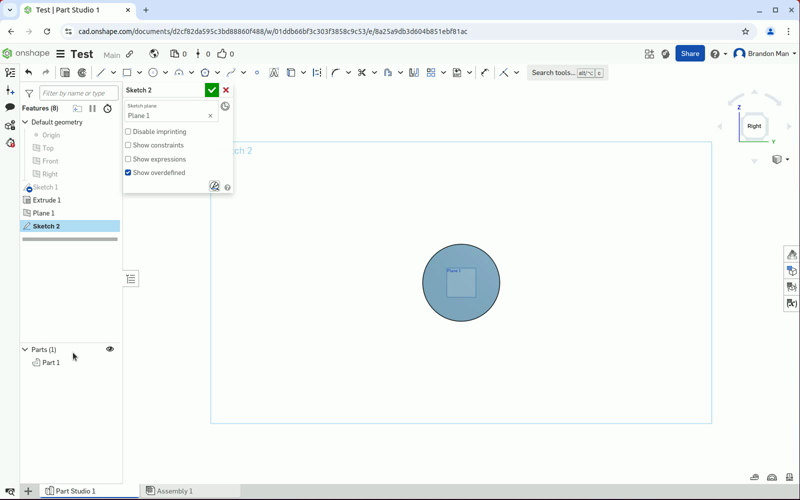
key(y)
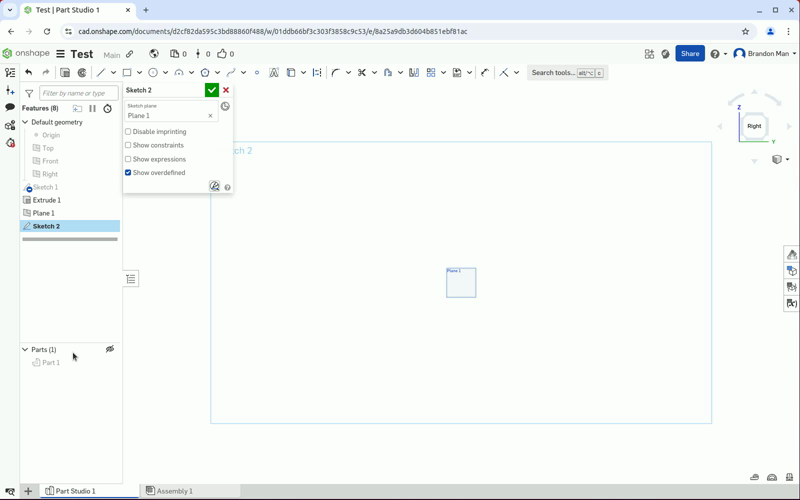
key(c)
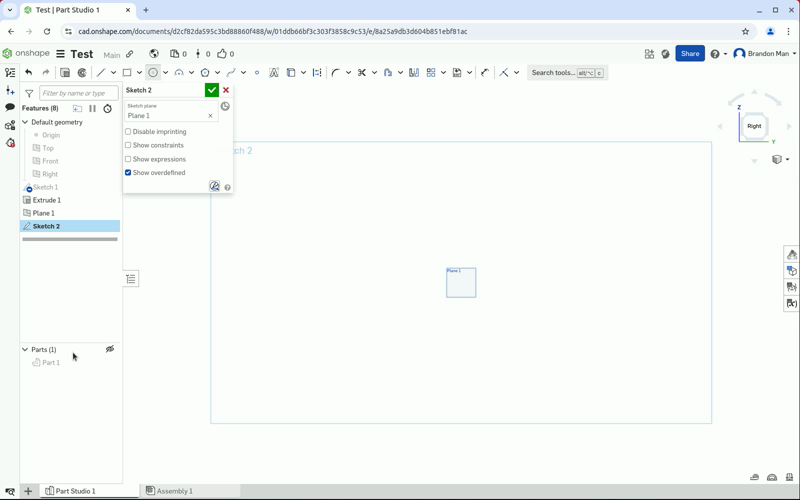
key_down(shift)
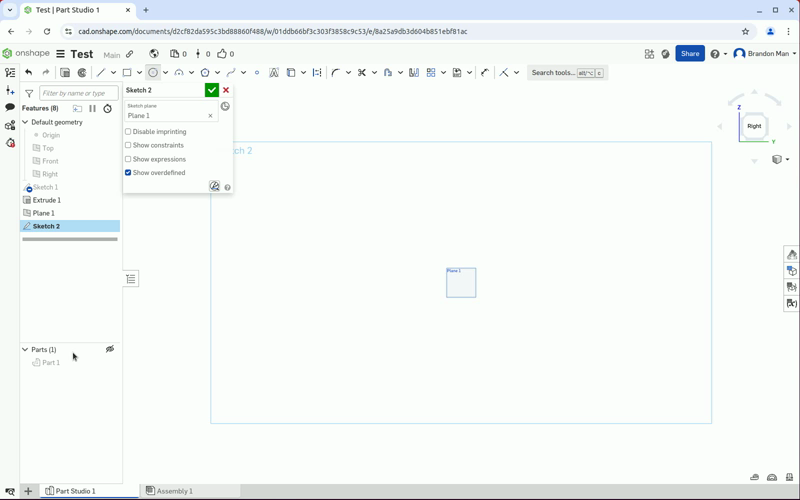
mouse_move(484, 295)
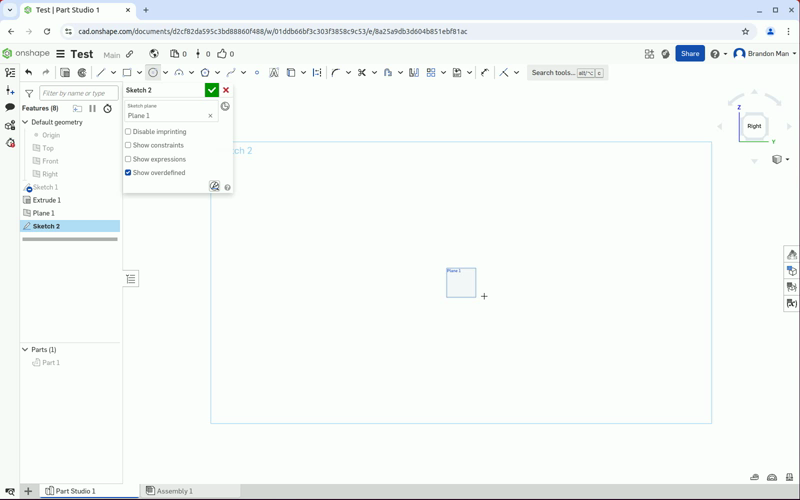
click(484, 295)
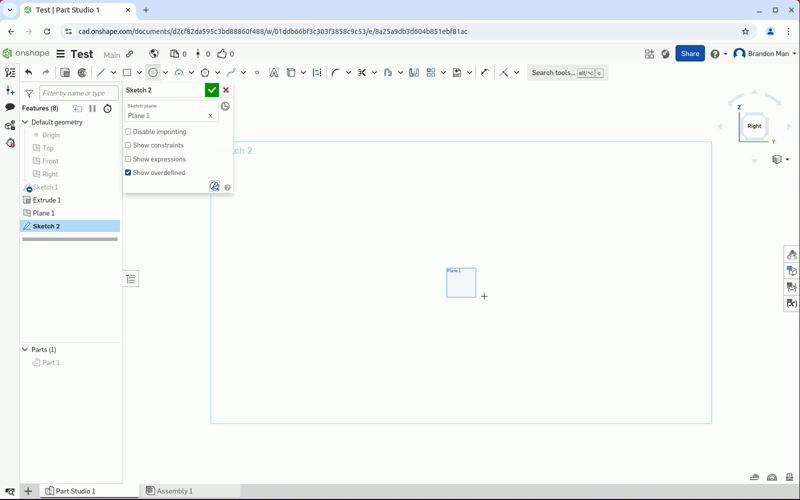
key_up(shift)
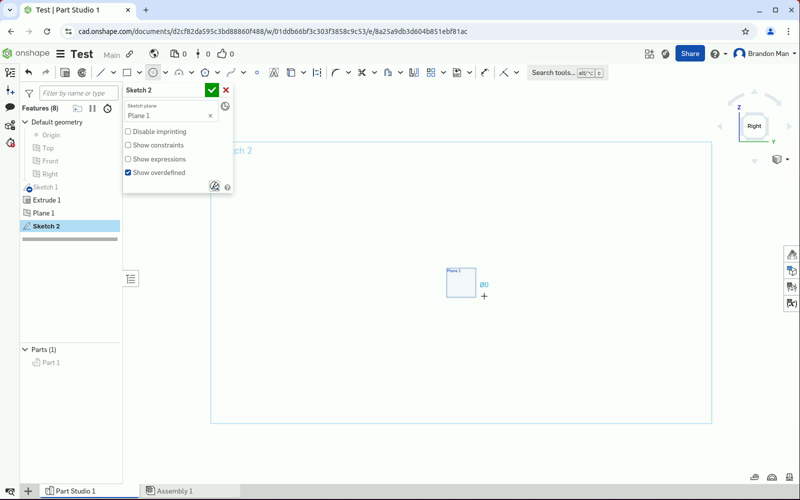
mouse_move(492, 295)
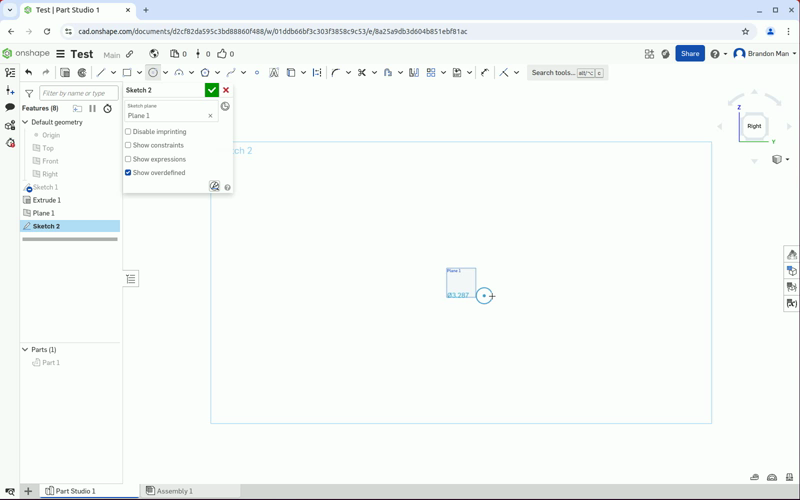
click(492, 295)
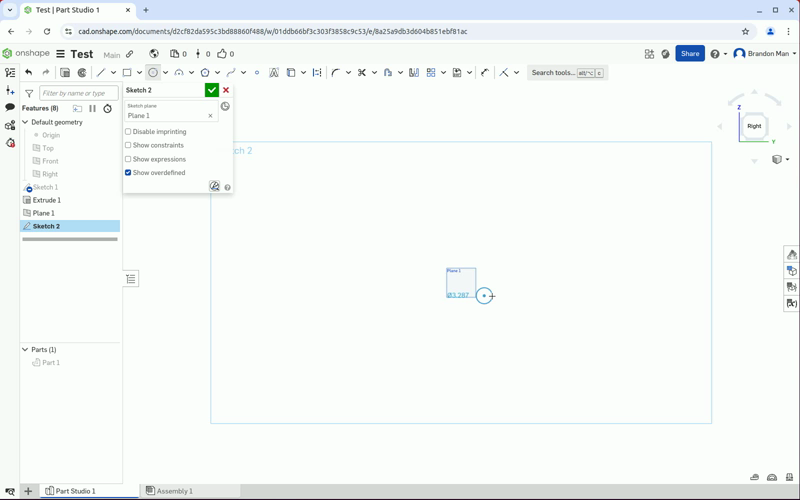
key(esc)
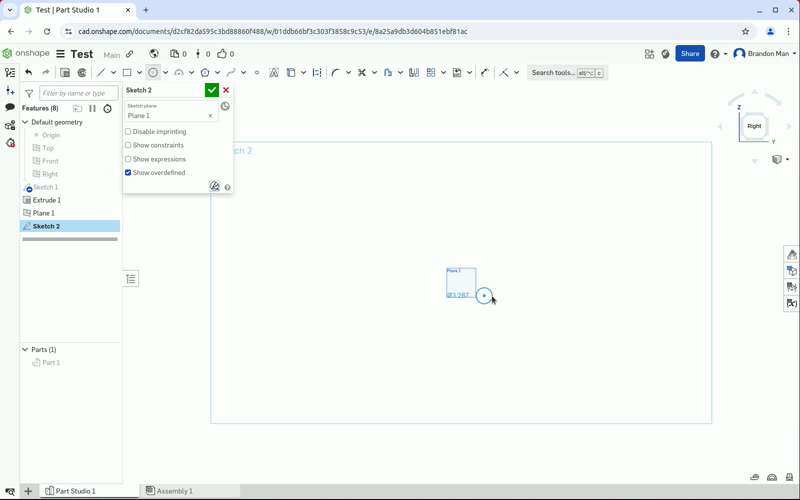
mouse_move(484, 293)
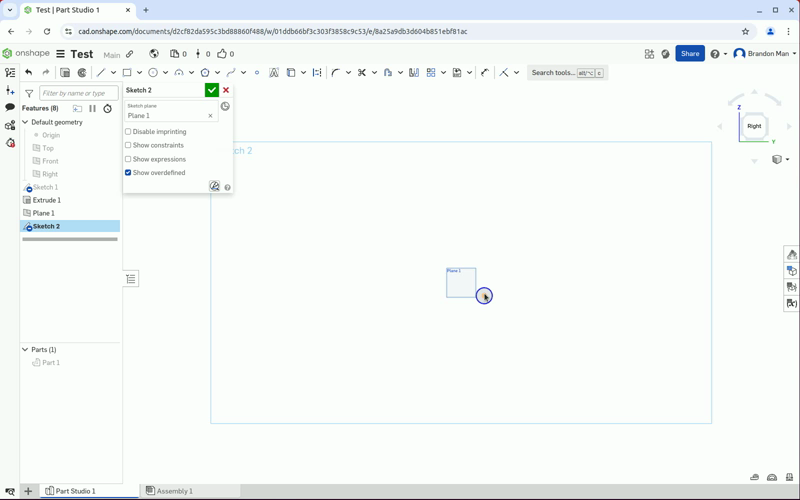
scroll(6)
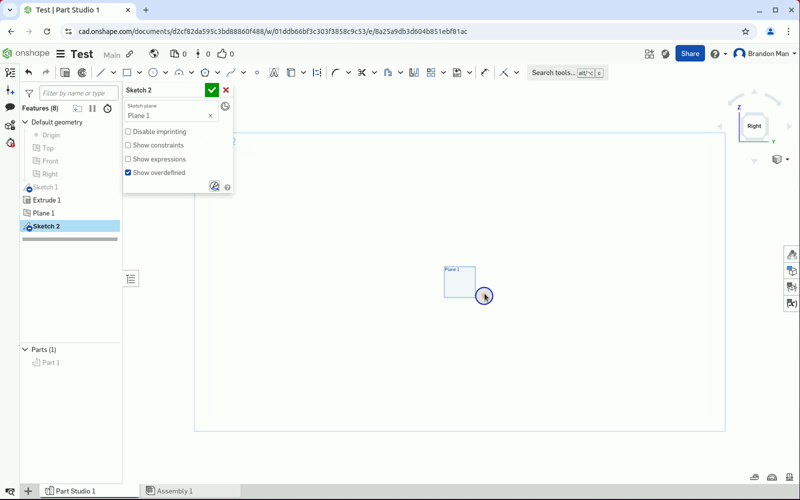
scroll(6)
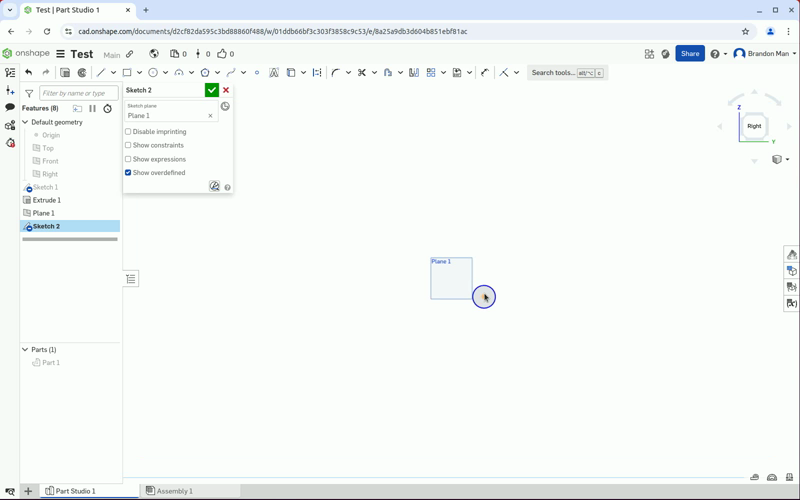
scroll(6)
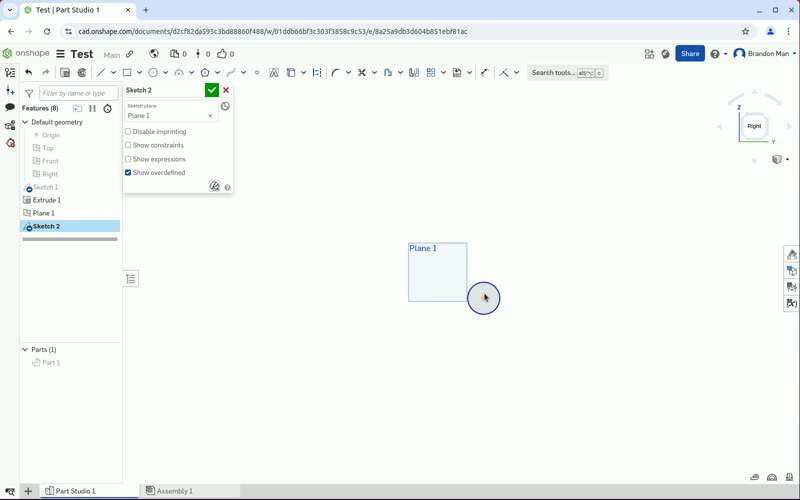
scroll(6)
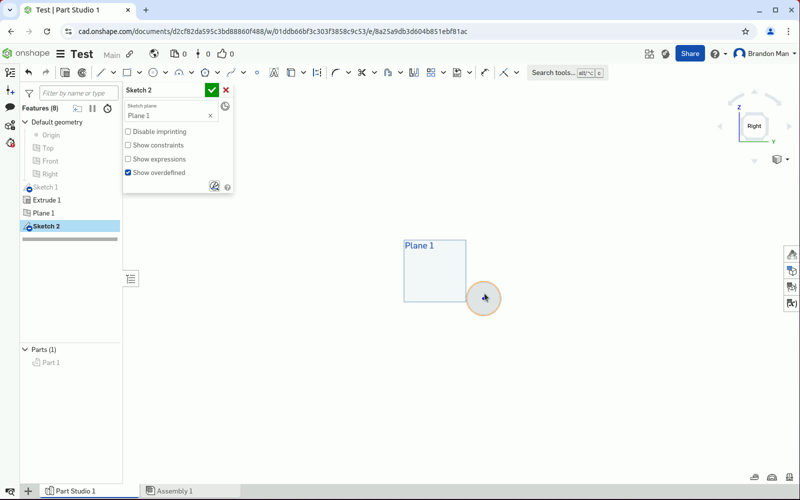
scroll(6)
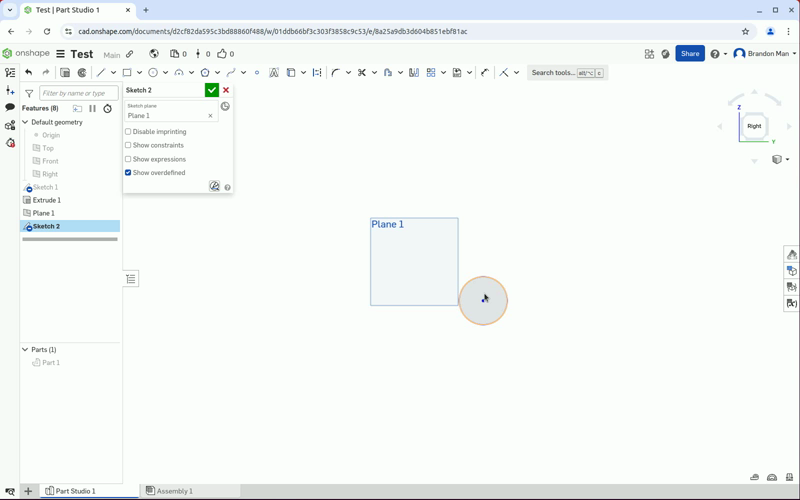
scroll(6)
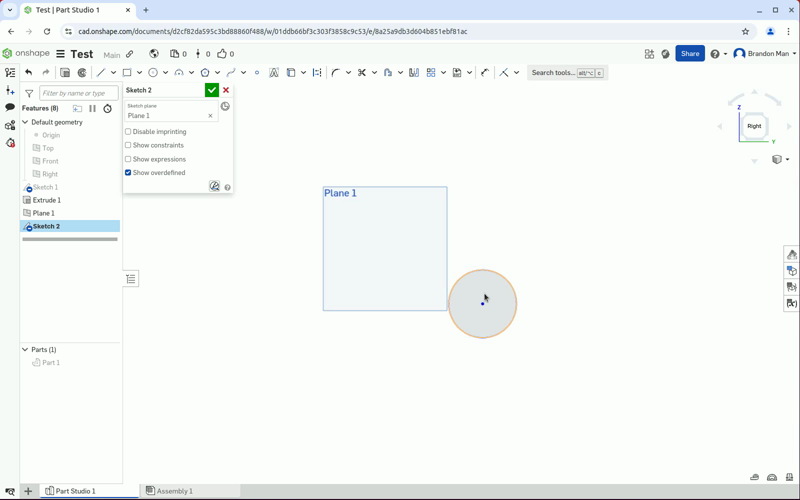
scroll(6)
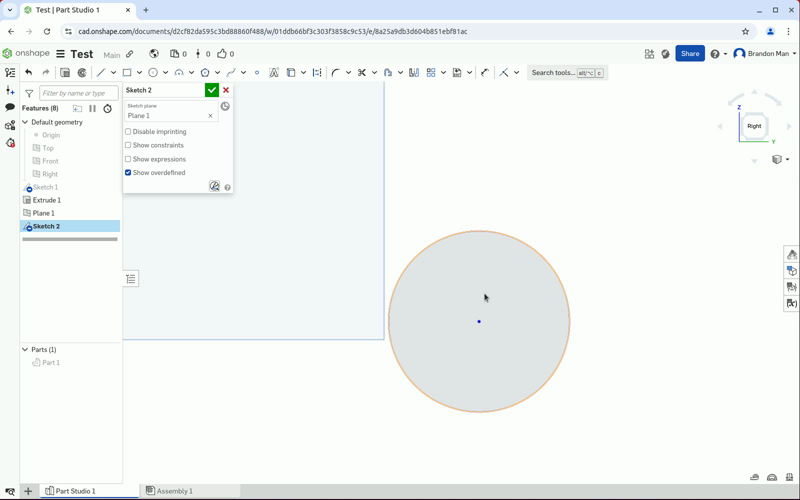
click(484, 293)
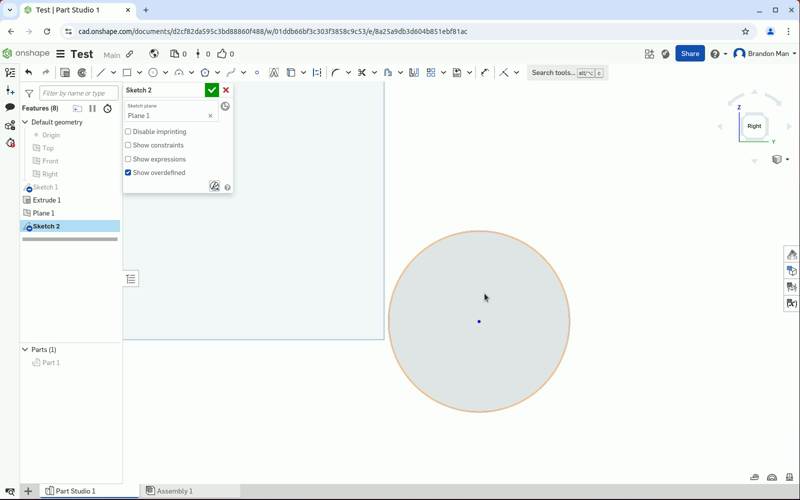
scroll(-6)
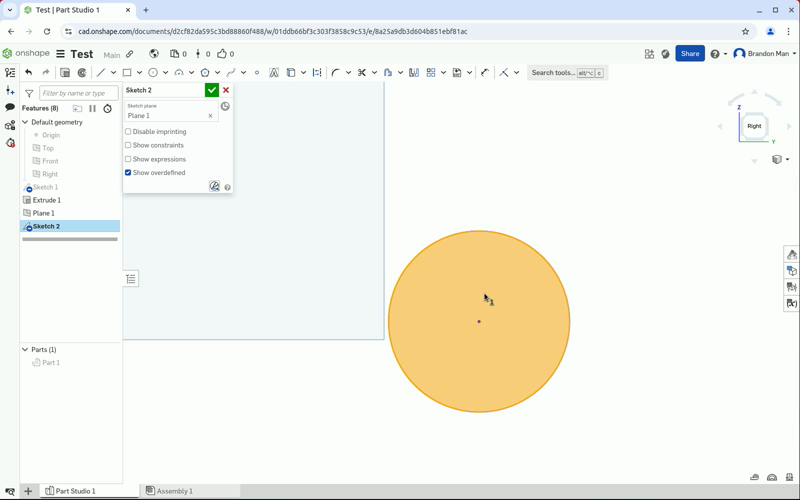
scroll(-6)
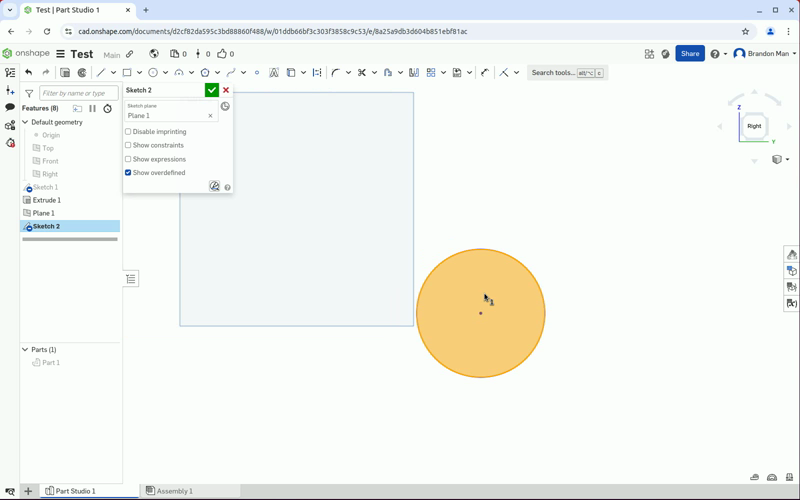
scroll(-6)
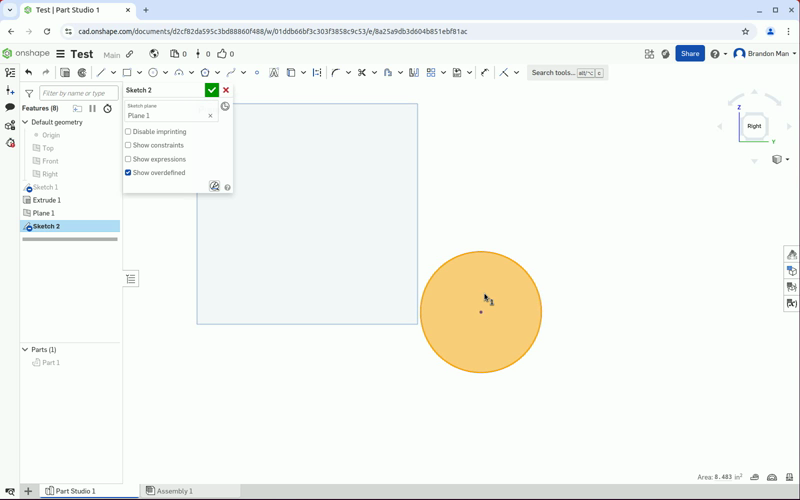
scroll(-6)
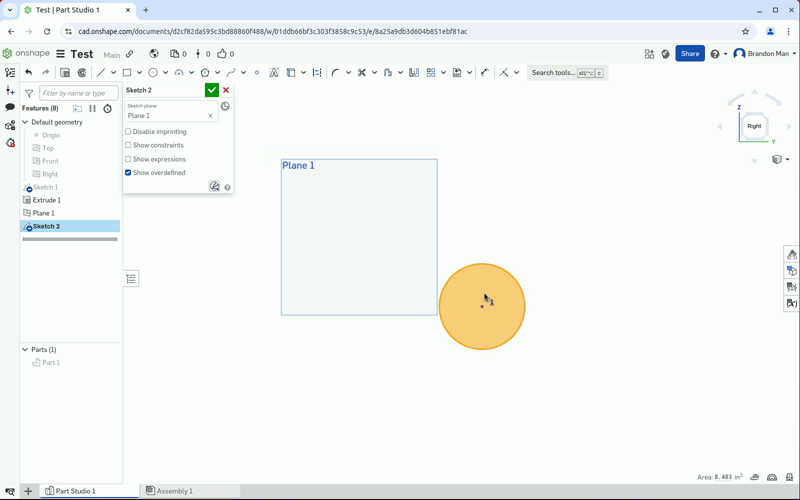
scroll(-6)
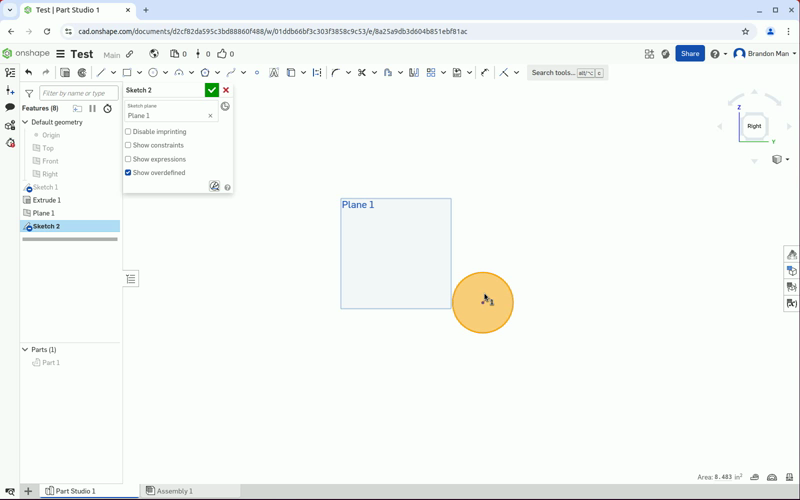
scroll(-6)
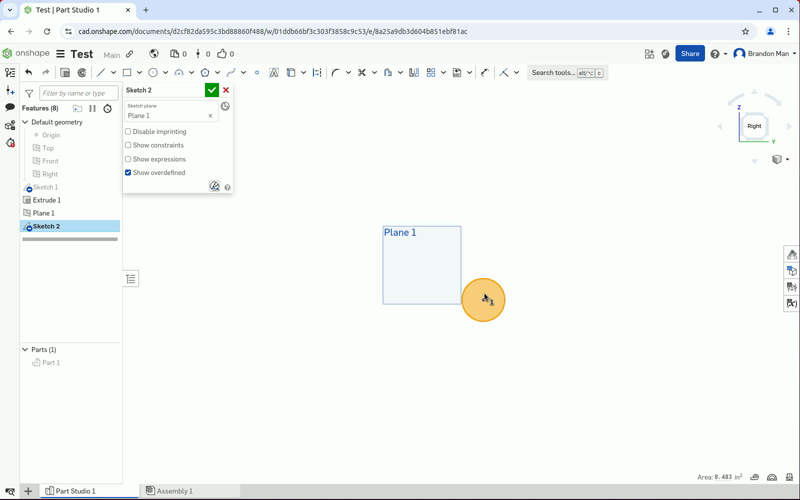
scroll(-6)
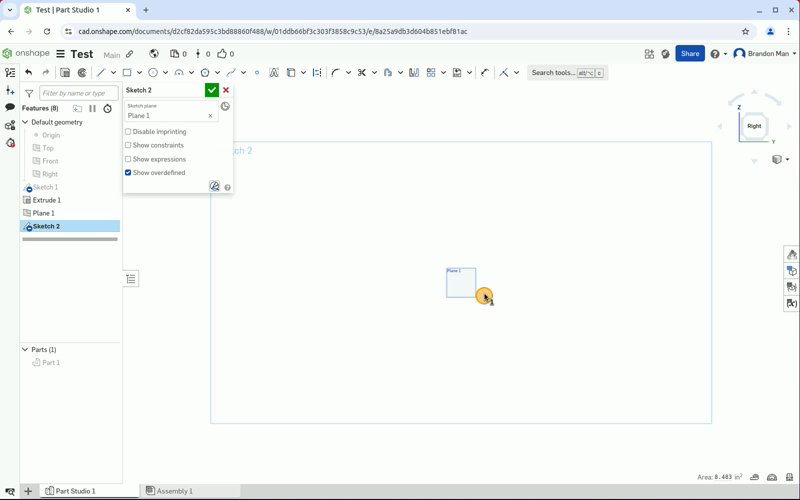
mouse_move(73, 352)
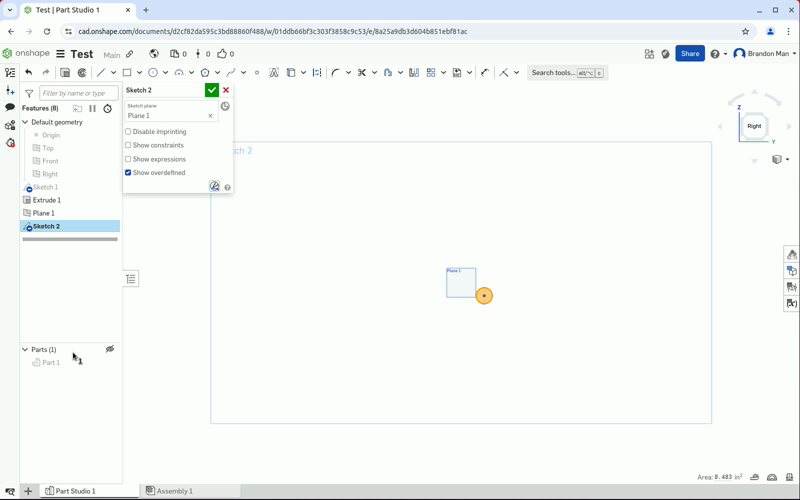
key(shift+y)
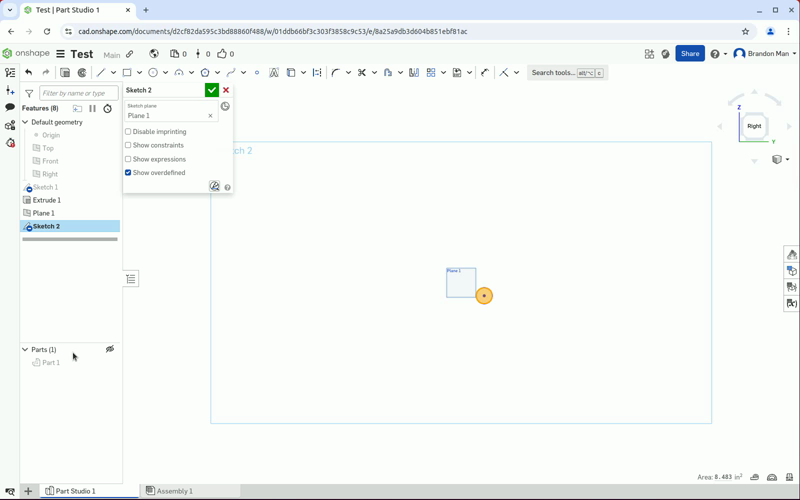
key(shift+e)
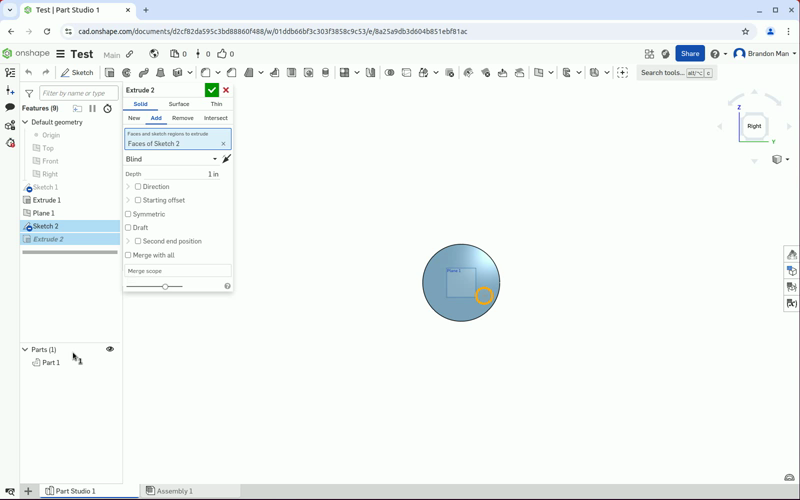
mouse_move(143, 106)
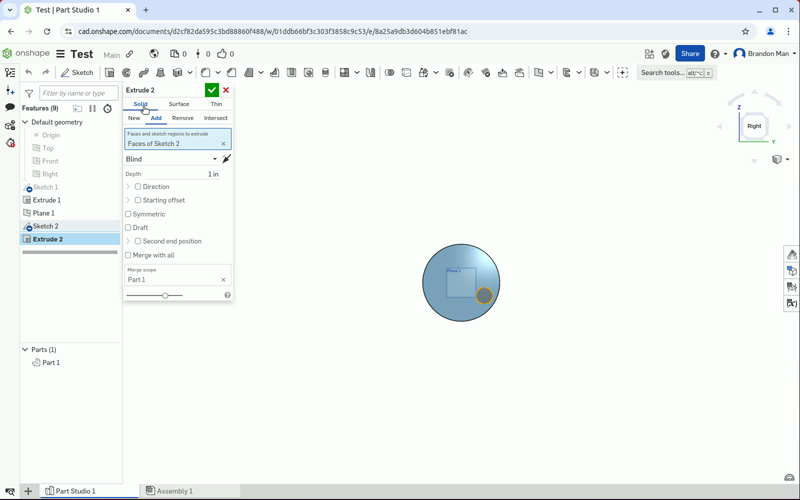
click(143, 106)
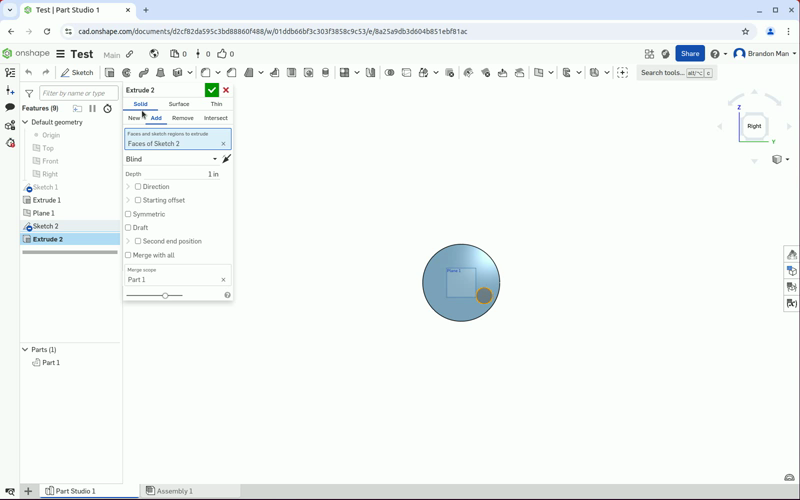
mouse_move(137, 120)
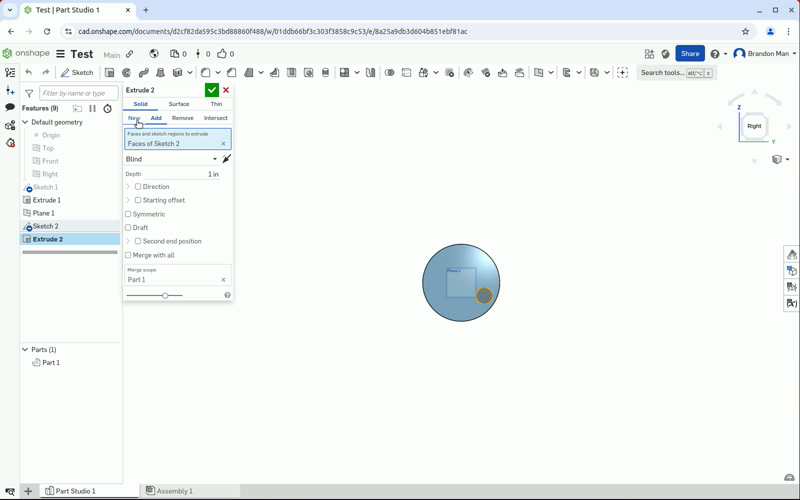
click(137, 120)
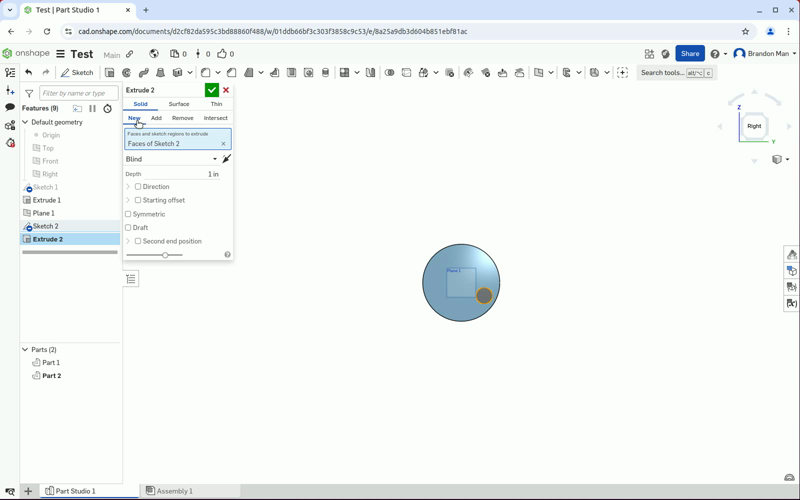
key(tab, 4)
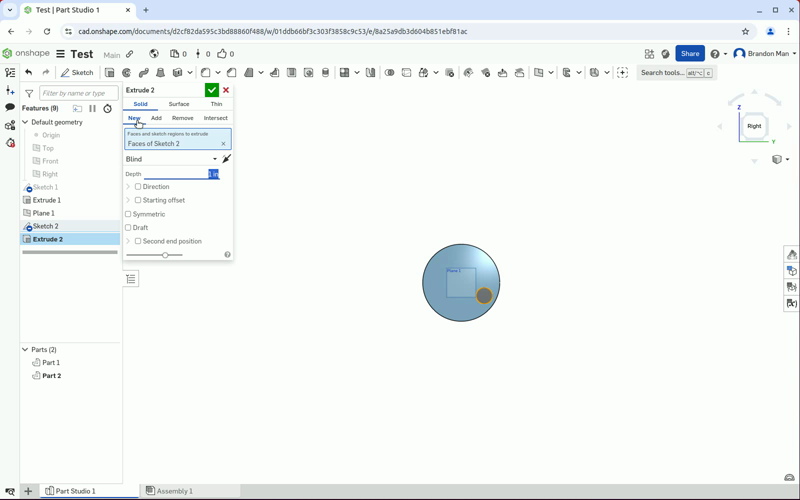
text(11.554)
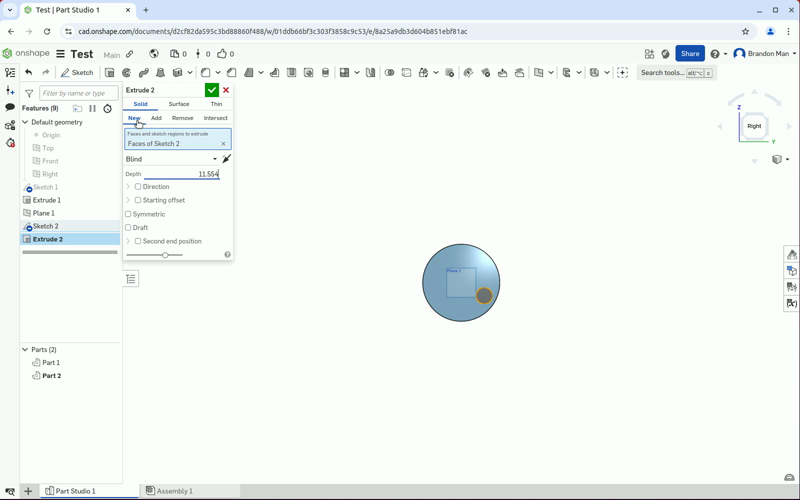
key(enter)
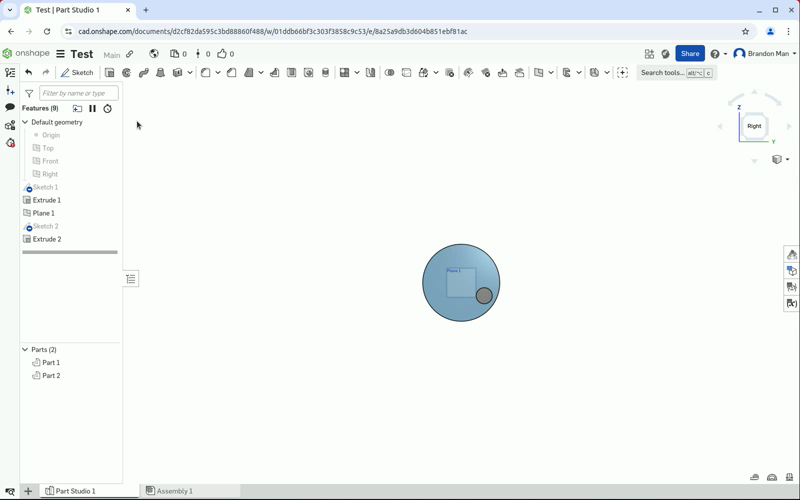
key(shift+h)
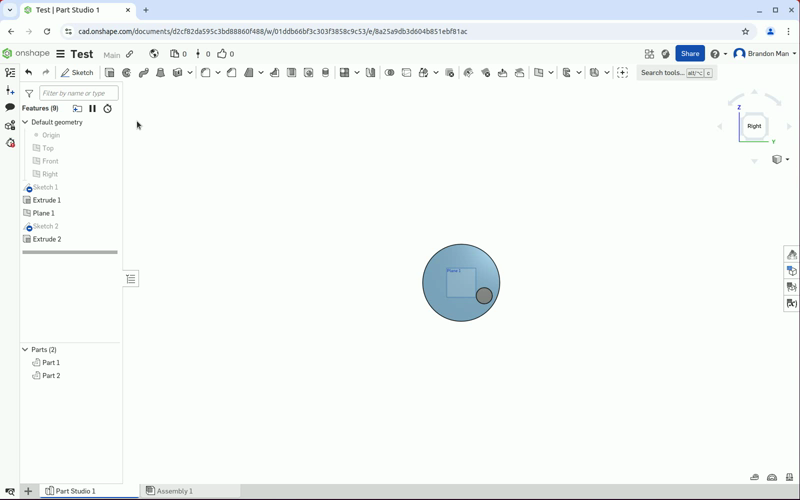
key(shift+h)
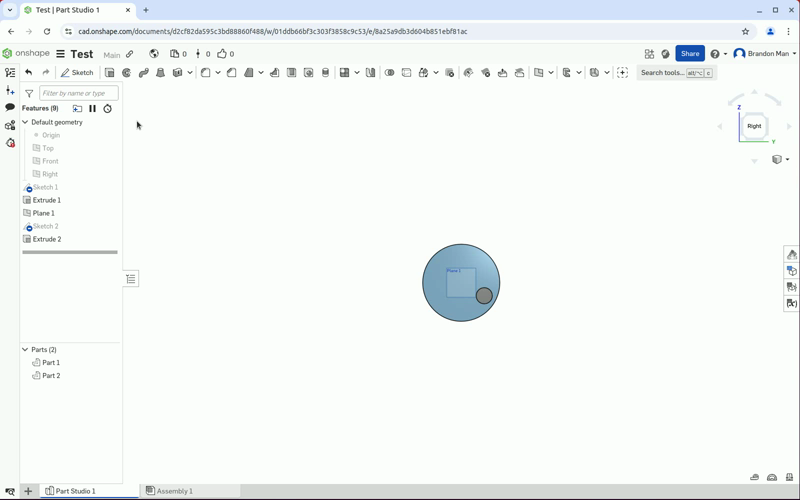
mouse_move(73, 189)
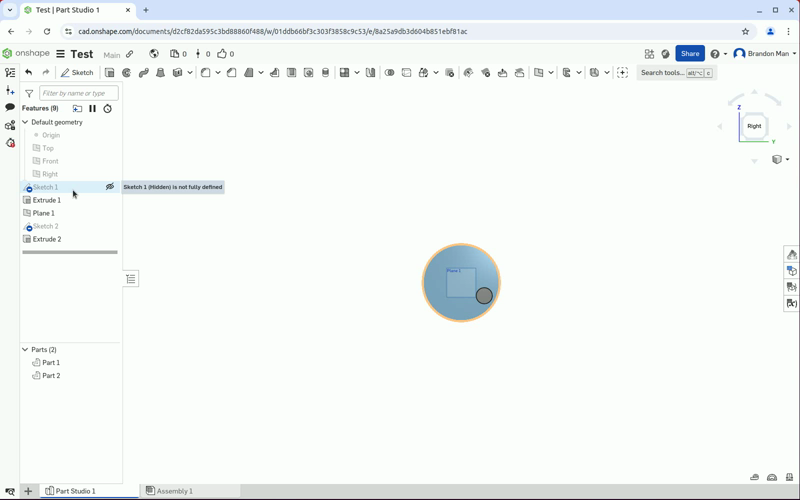
click(73, 189)
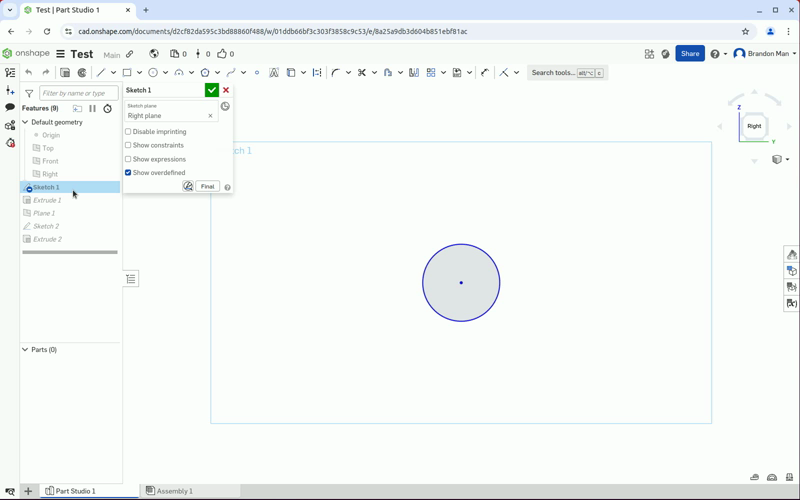
mouse_move(229, 92)
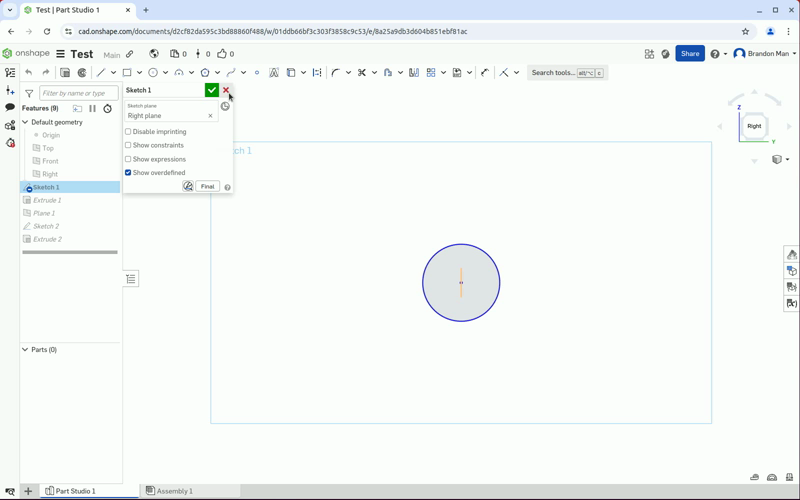
click(229, 92)
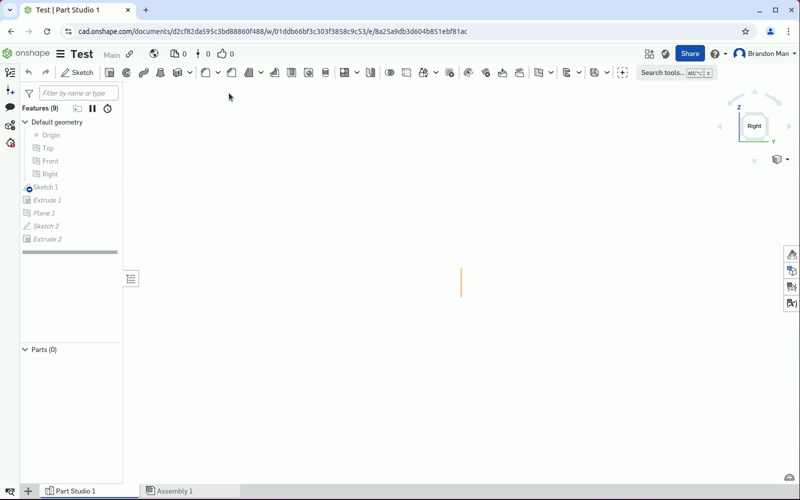
key(shift+s)
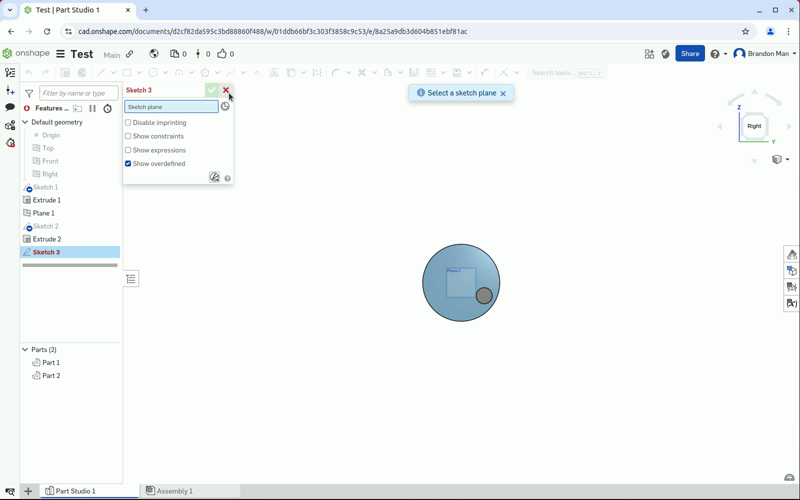
mouse_move(73, 215)
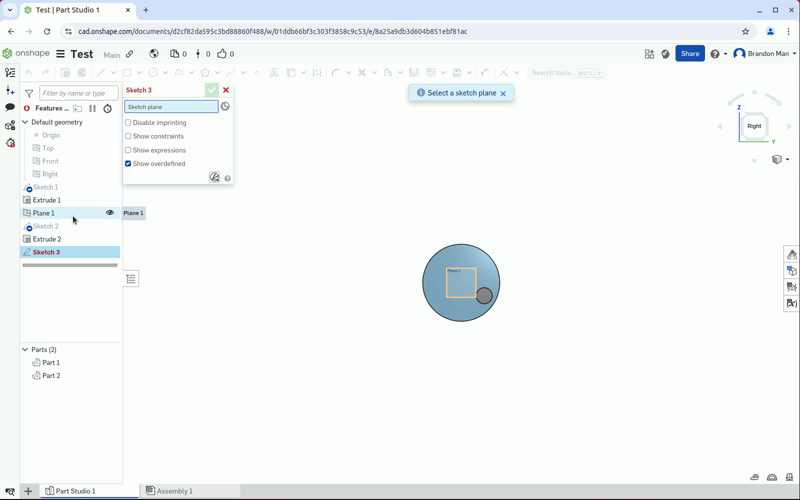
click(73, 215)
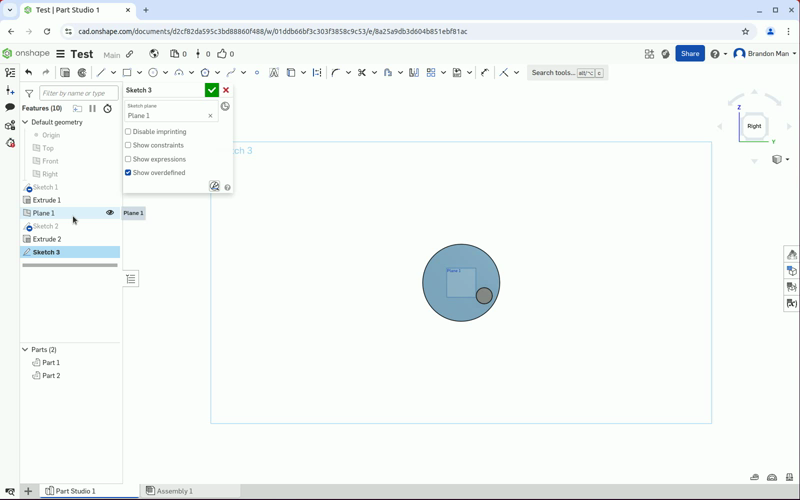
mouse_move(73, 352)
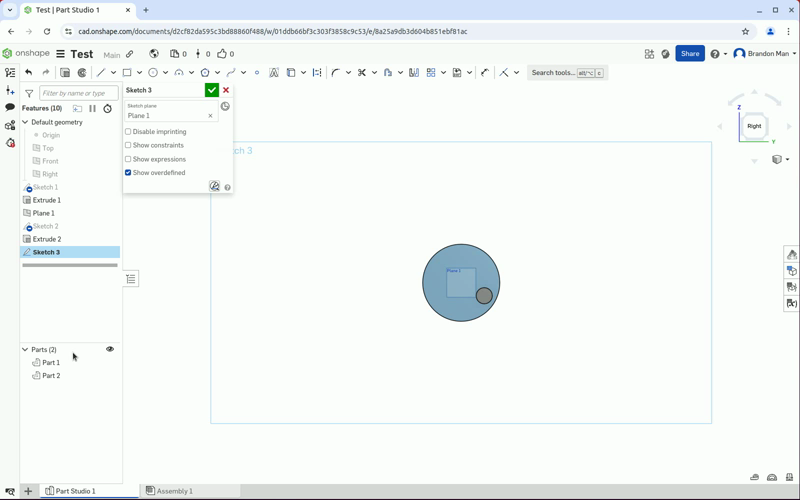
key(y)
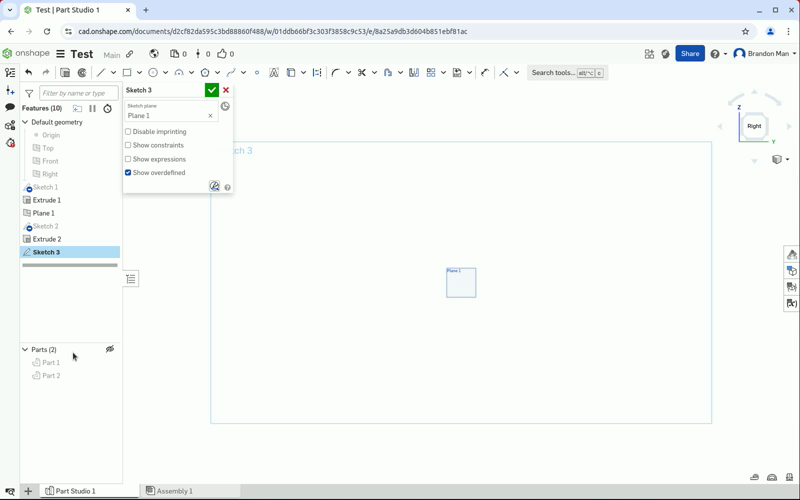
key(c)
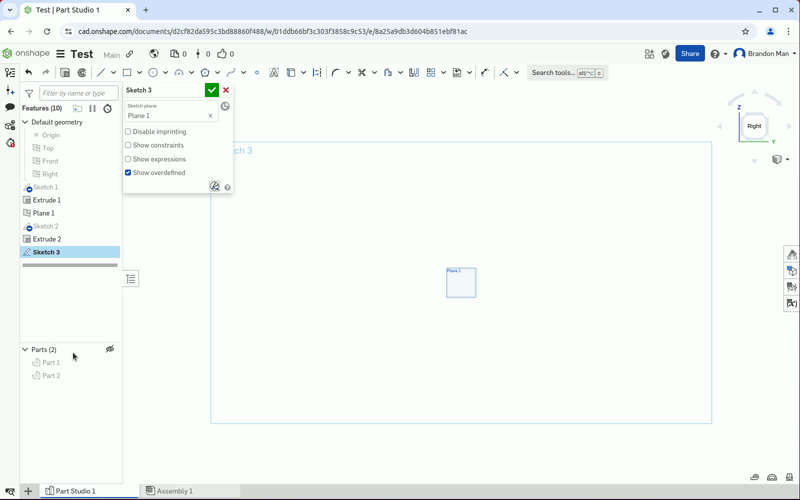
key_down(shift)
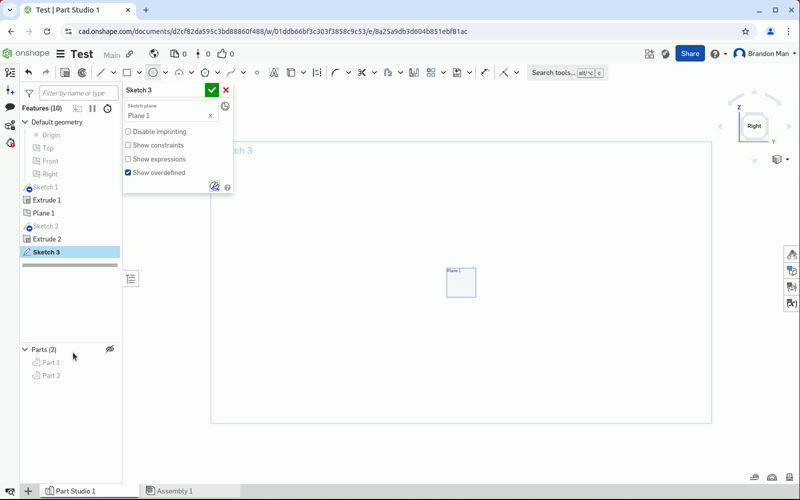
mouse_move(438, 295)
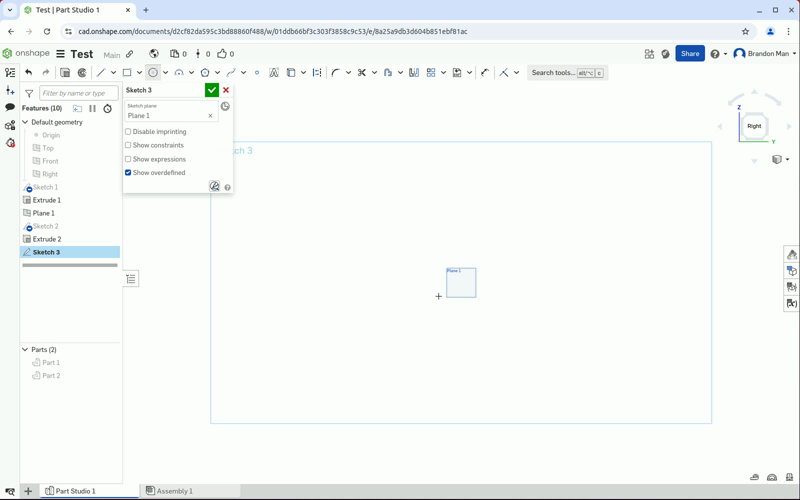
click(438, 295)
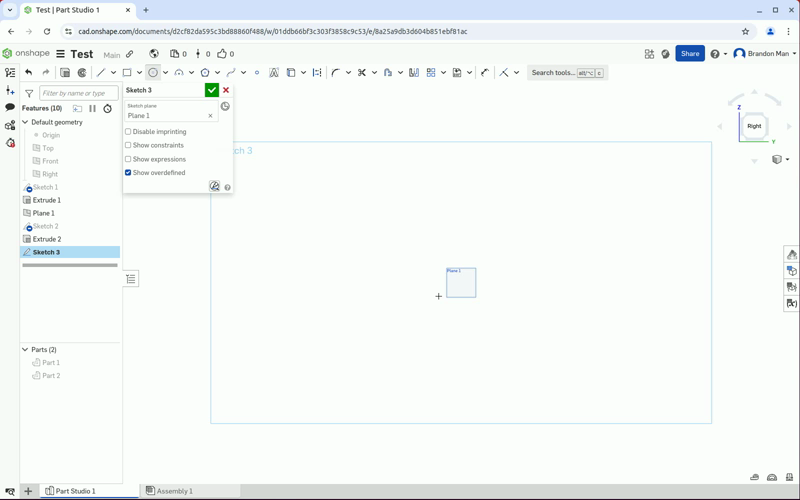
key_up(shift)
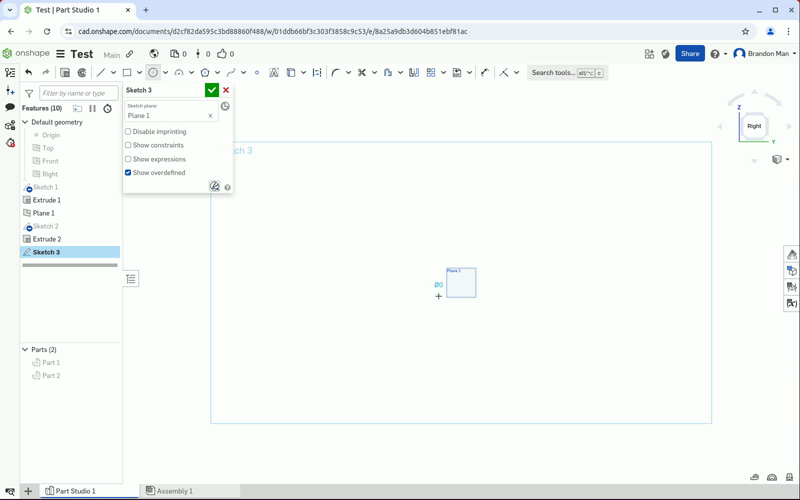
mouse_move(446, 295)
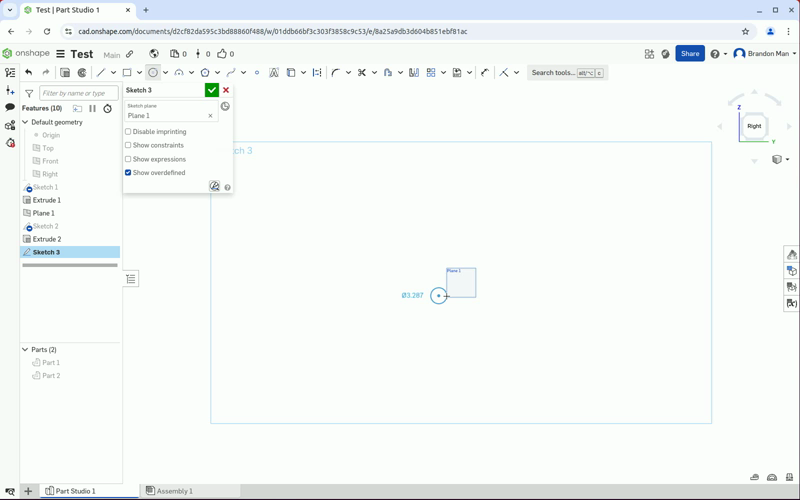
click(446, 295)
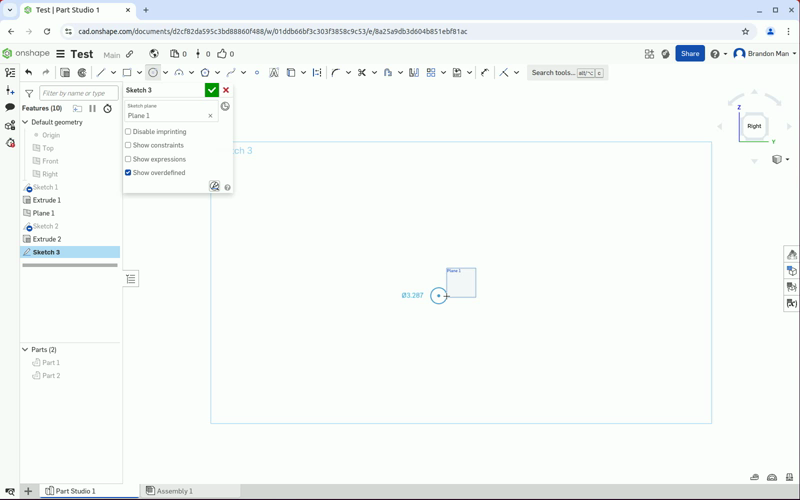
key(esc)
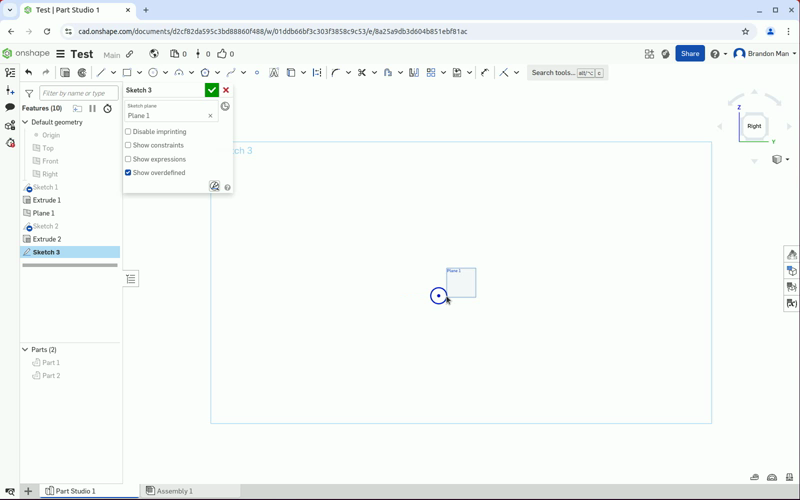
mouse_move(439, 295)
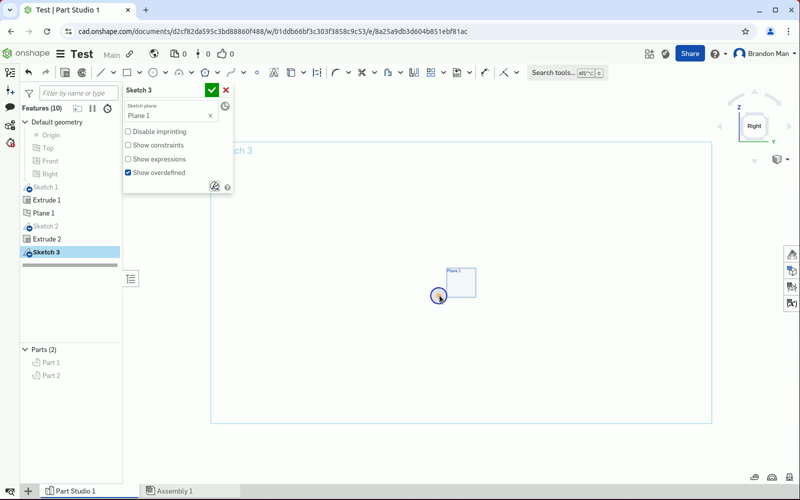
scroll(6)
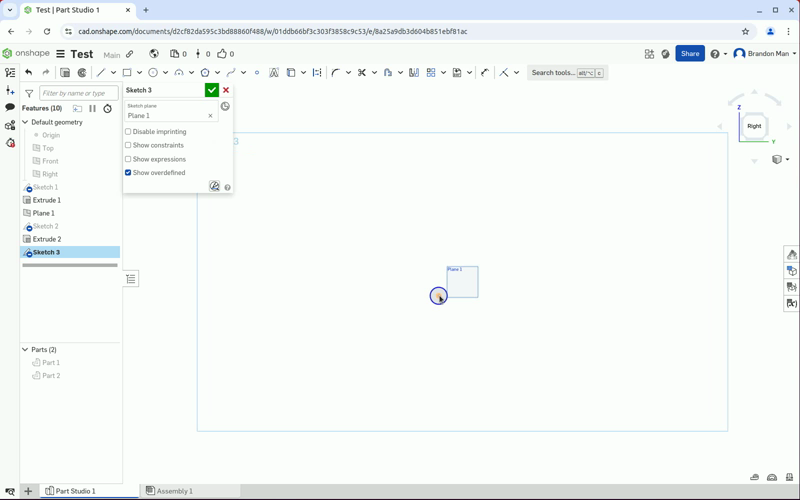
scroll(6)
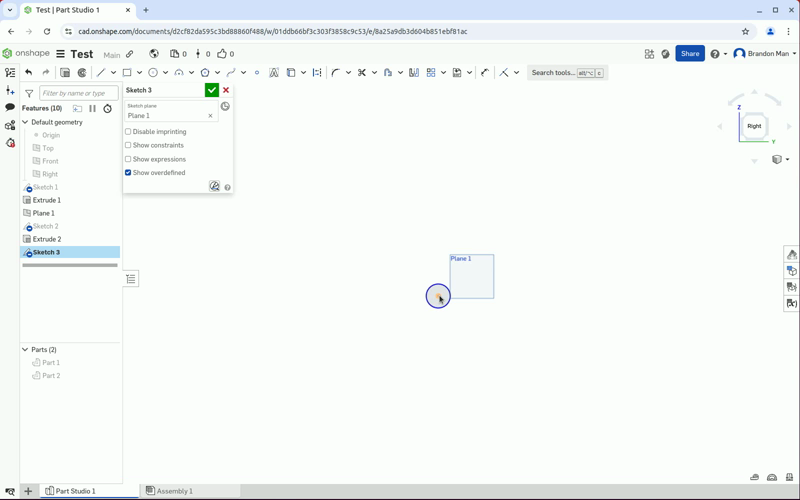
scroll(6)
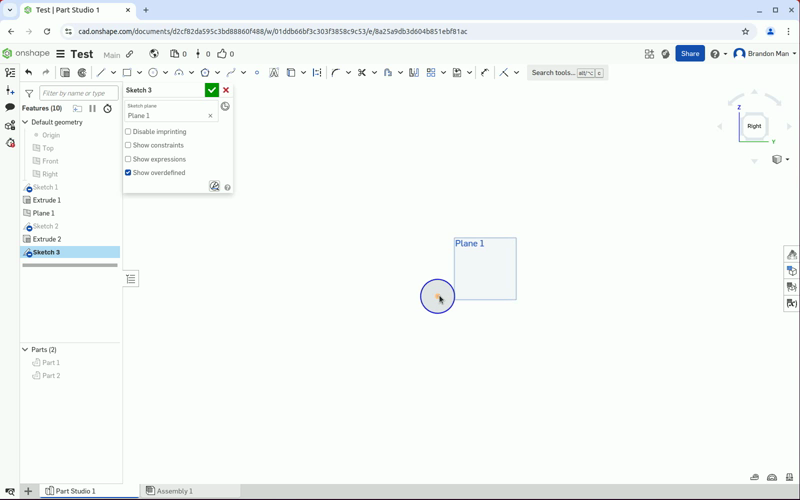
scroll(6)
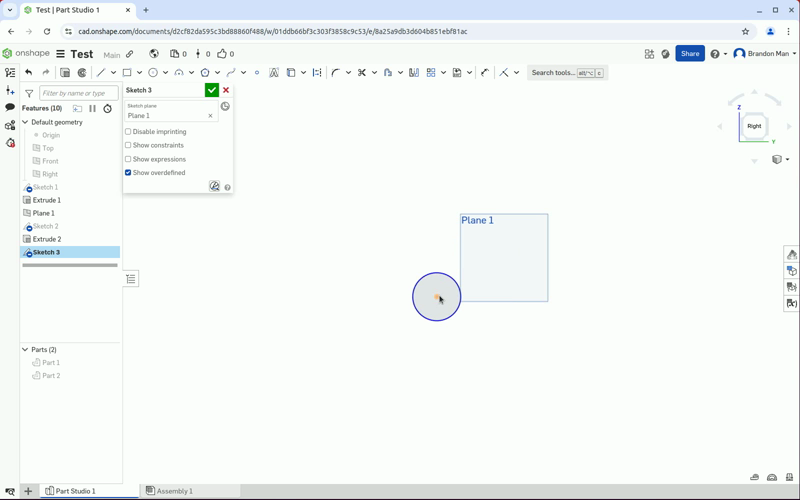
scroll(6)
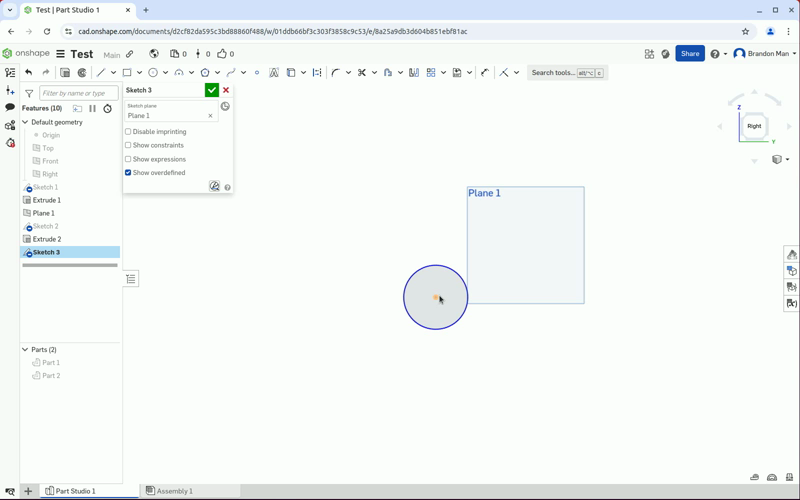
scroll(6)
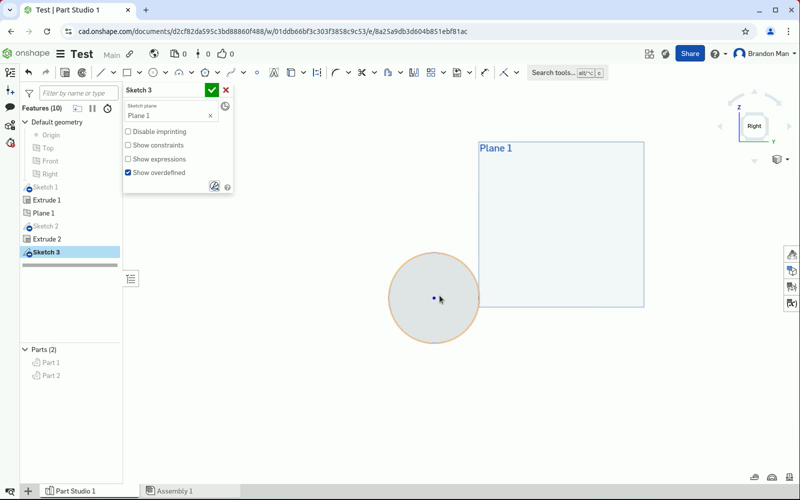
scroll(6)
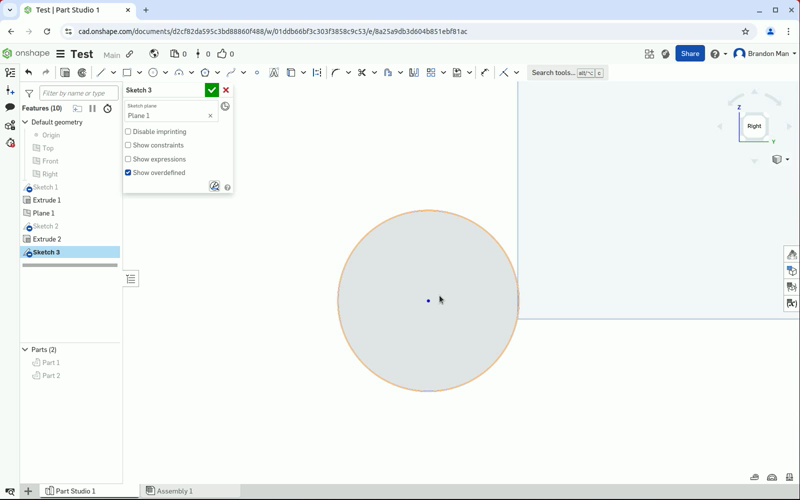
click(439, 295)
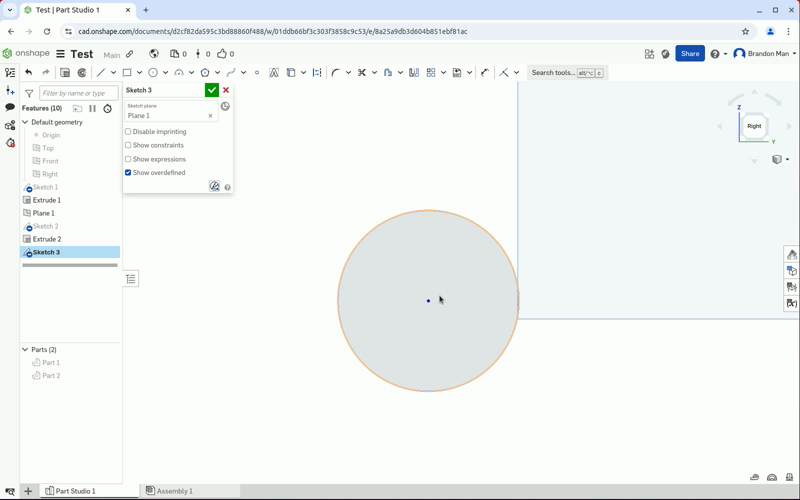
scroll(-6)
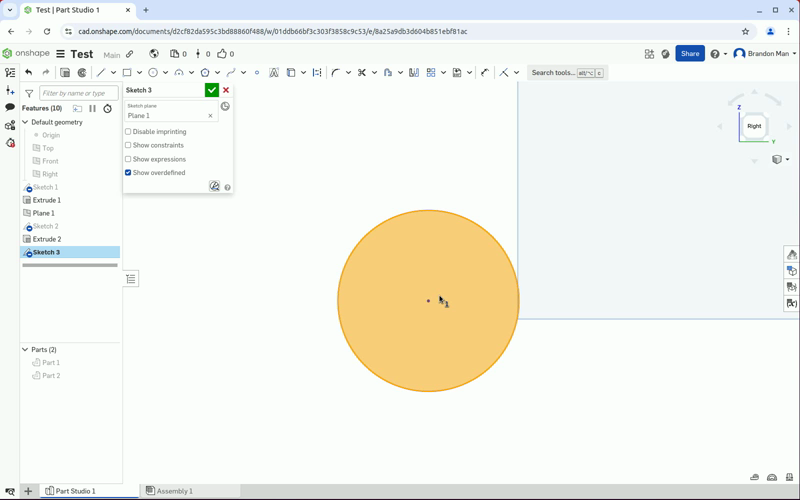
scroll(-6)
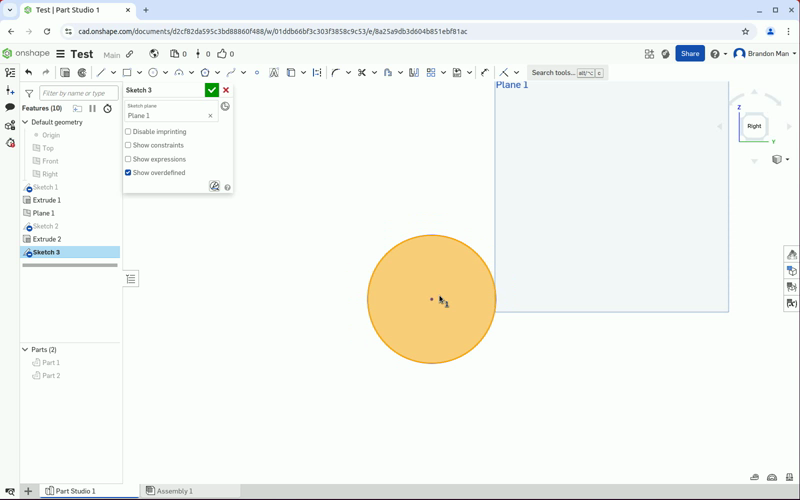
scroll(-6)
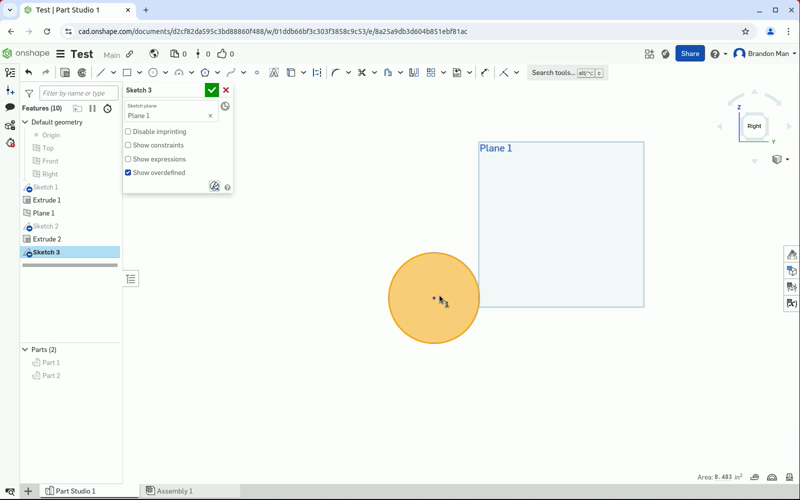
scroll(-6)
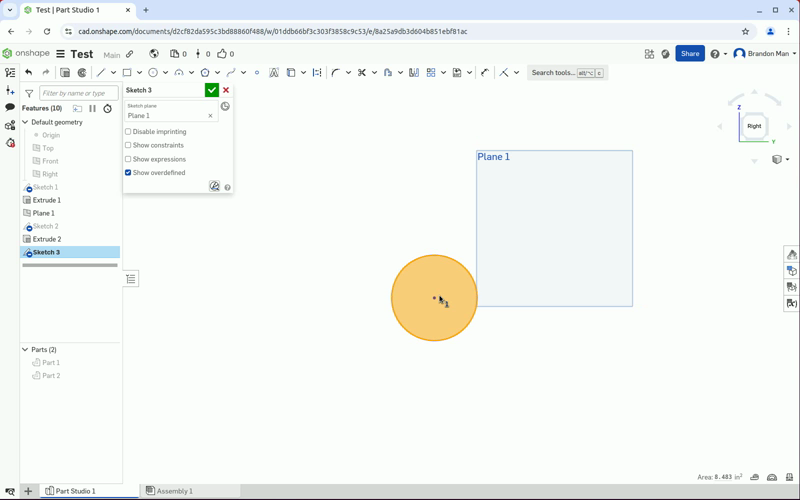
scroll(-6)
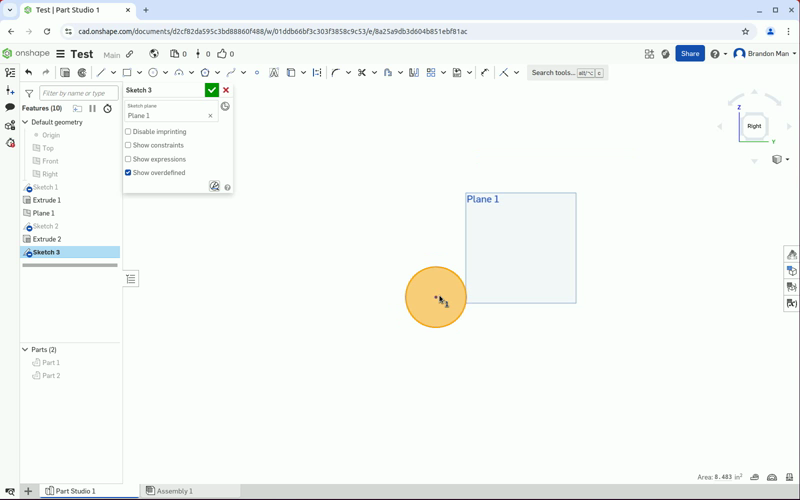
scroll(-6)
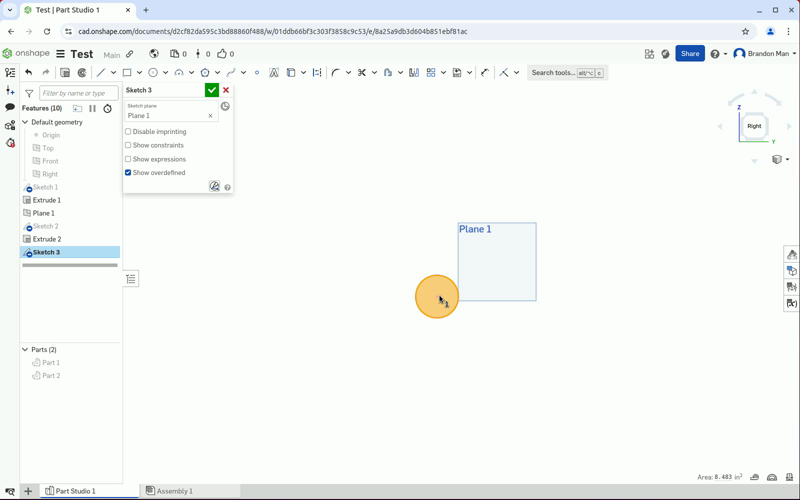
scroll(-6)
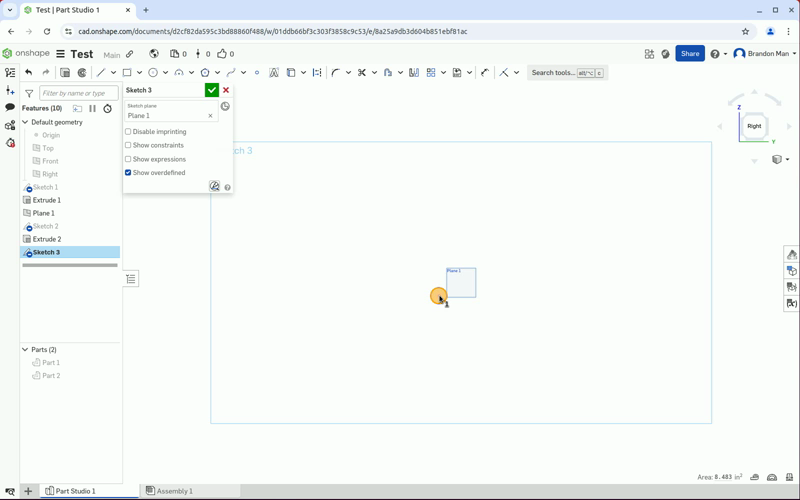
mouse_move(73, 352)
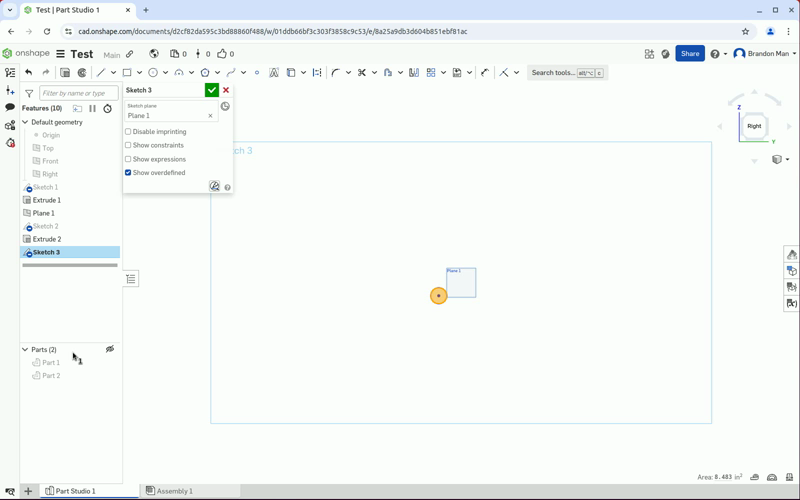
key(shift+y)
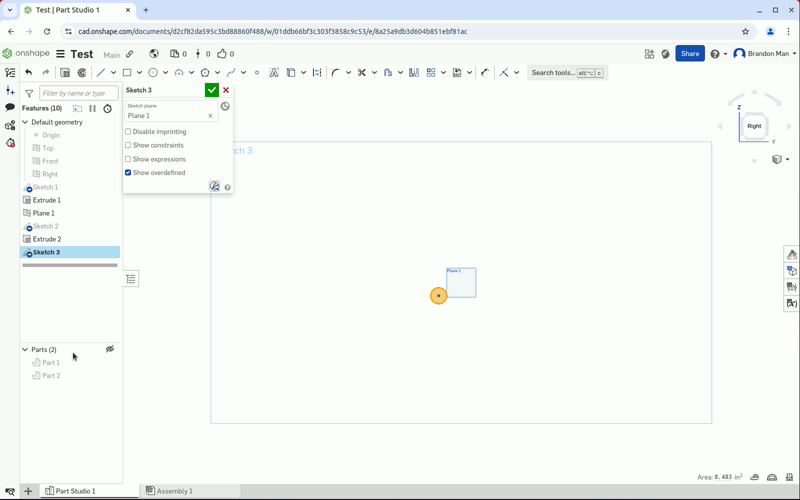
key(shift+e)
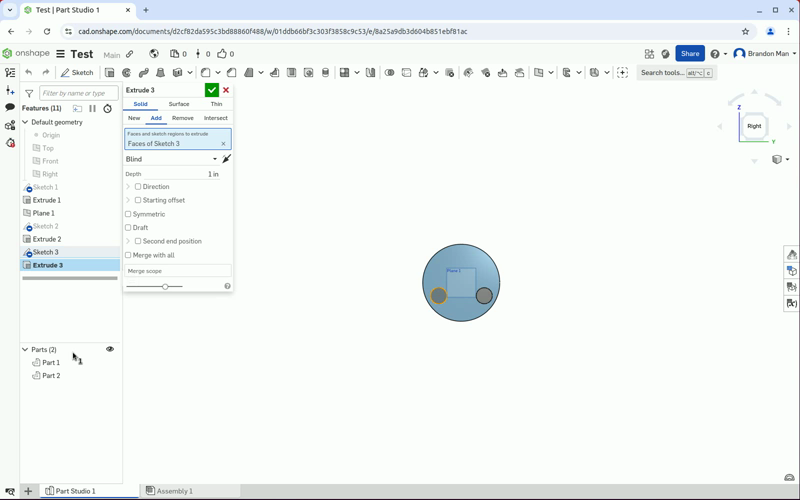
mouse_move(143, 106)
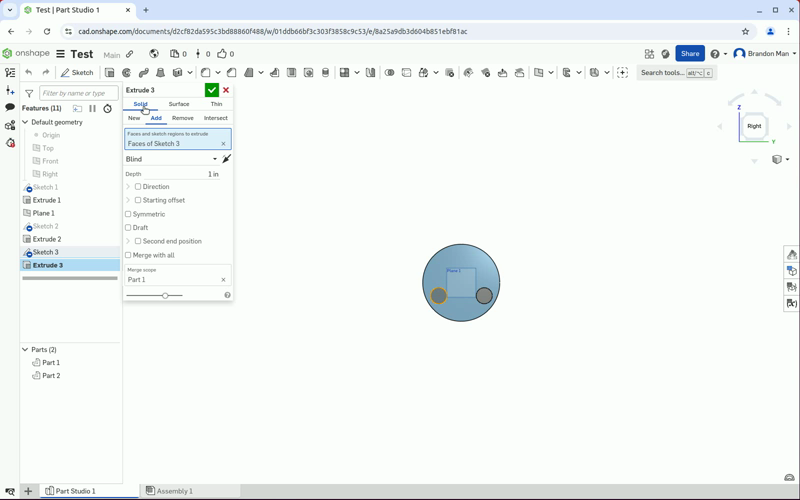
click(143, 106)
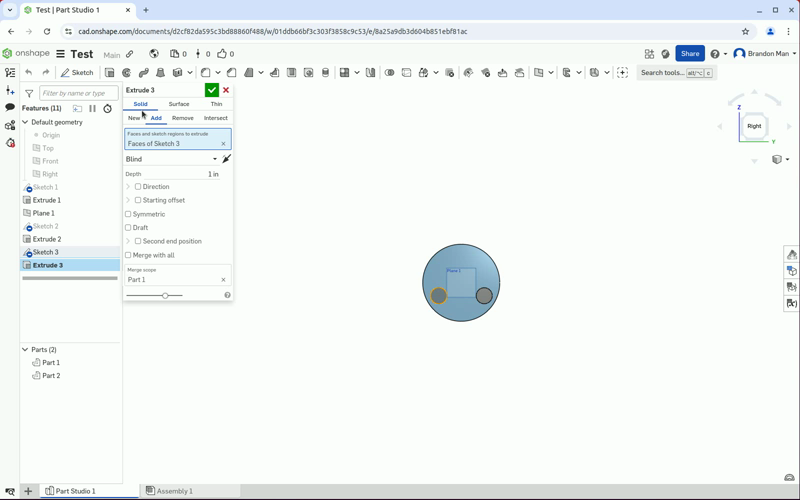
mouse_move(137, 120)
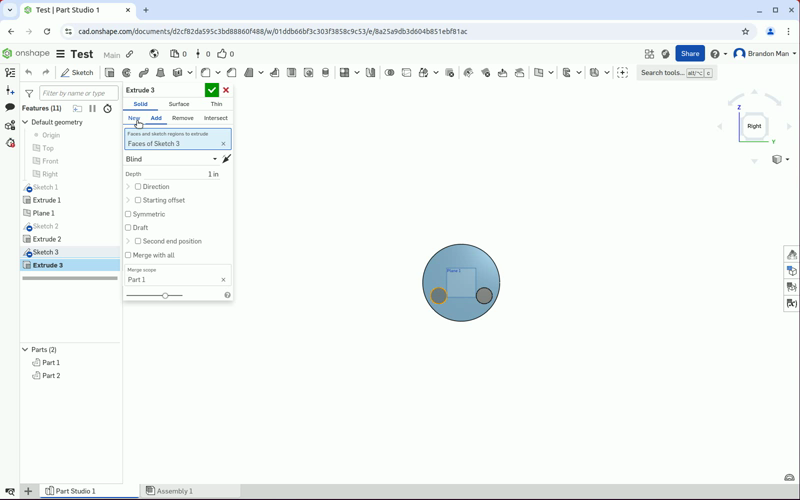
click(137, 120)
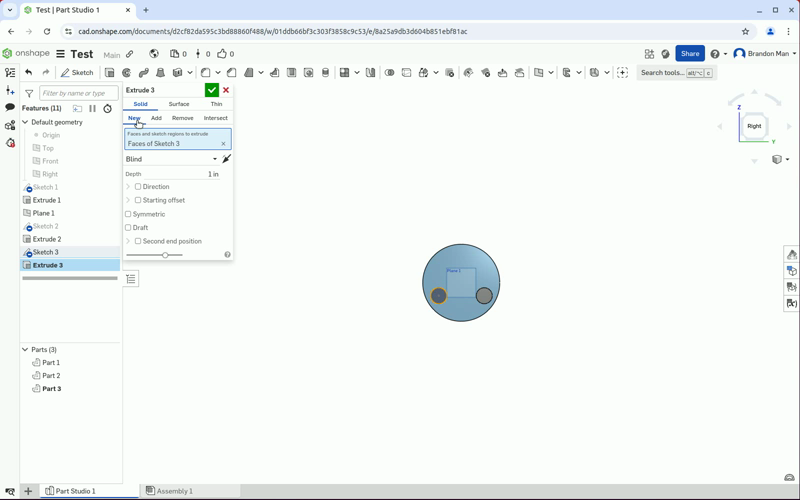
key(tab, 4)
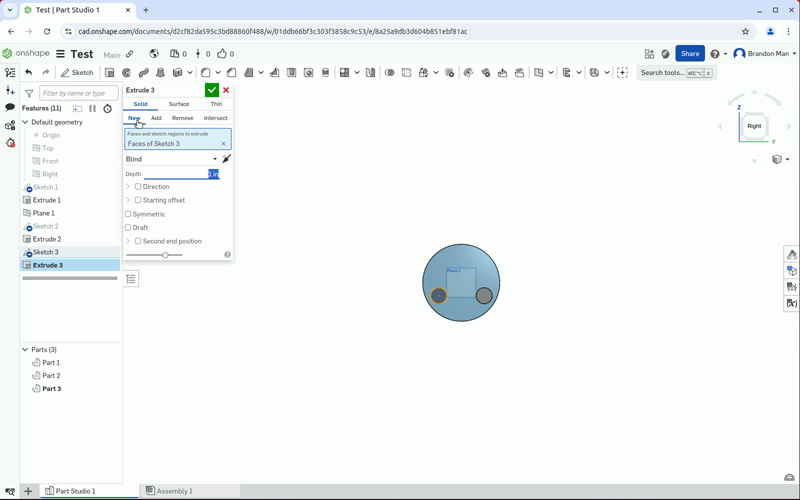
text(11.554)
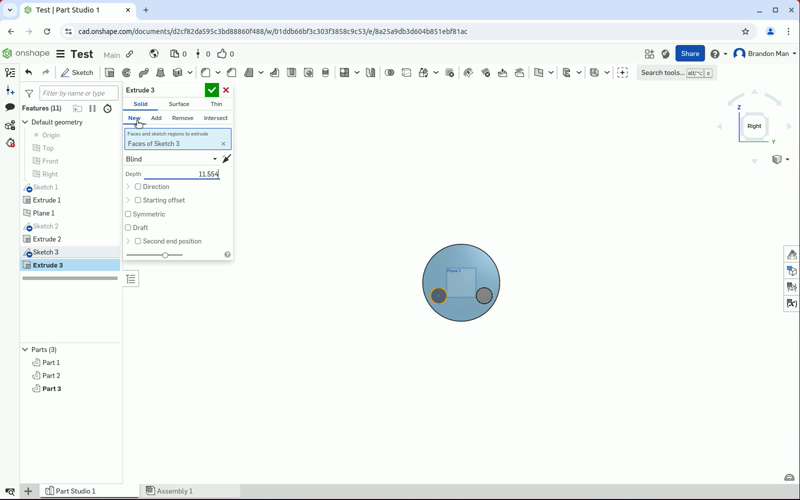
key(enter)
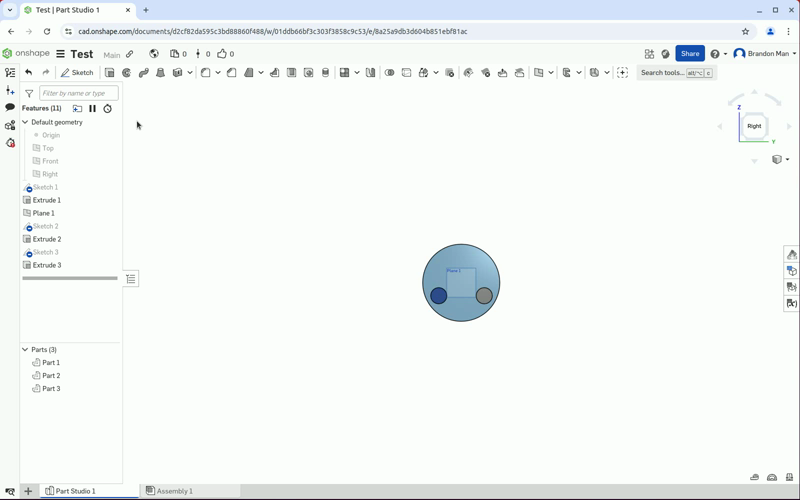
key(shift+h)
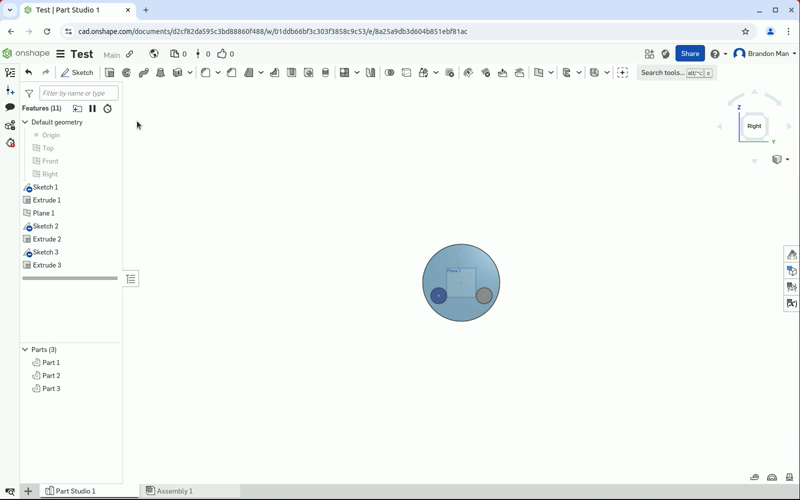
key(shift+h)
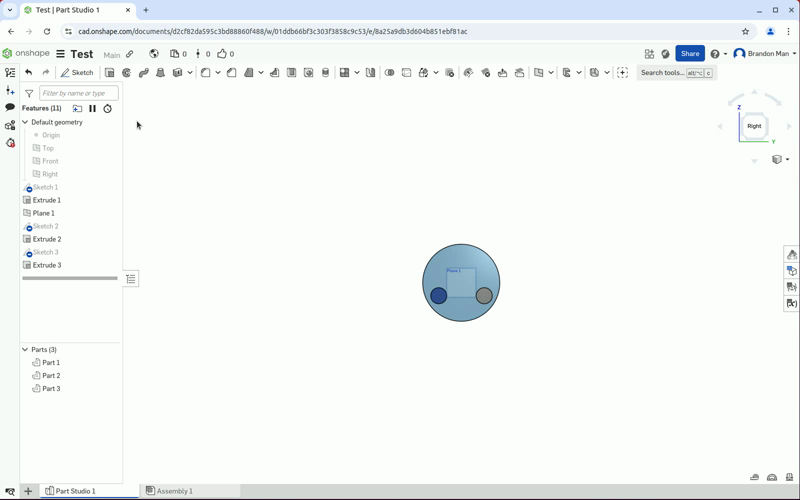
mouse_move(73, 189)
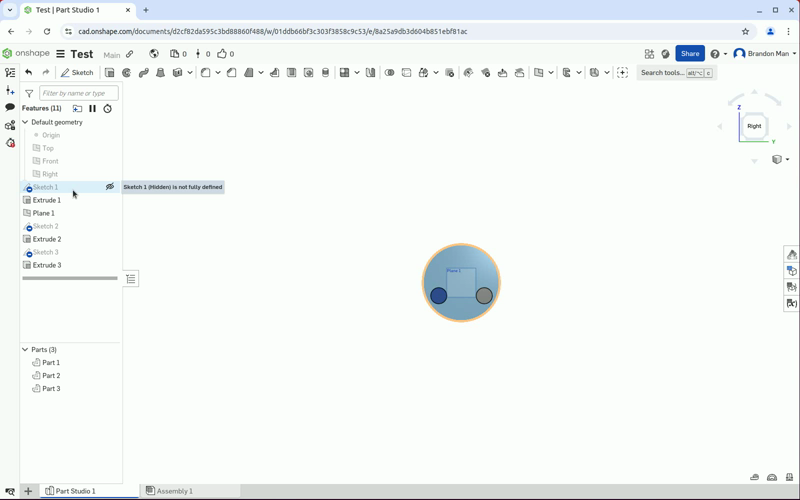
click(73, 189)
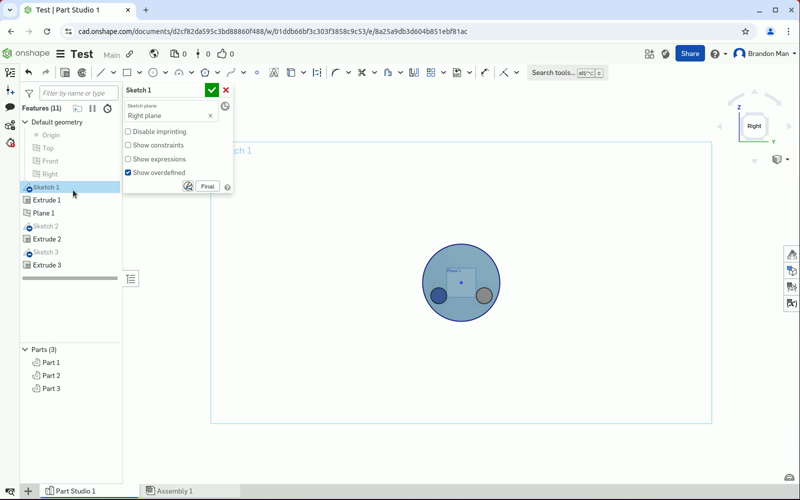
mouse_move(229, 92)
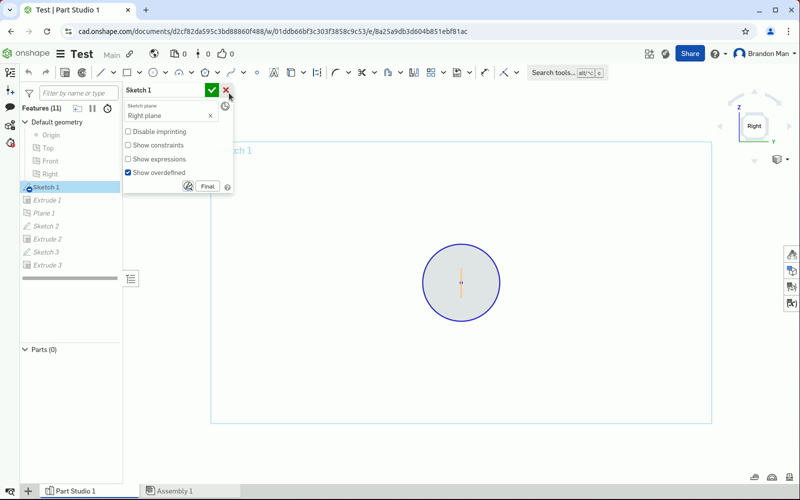
click(229, 92)
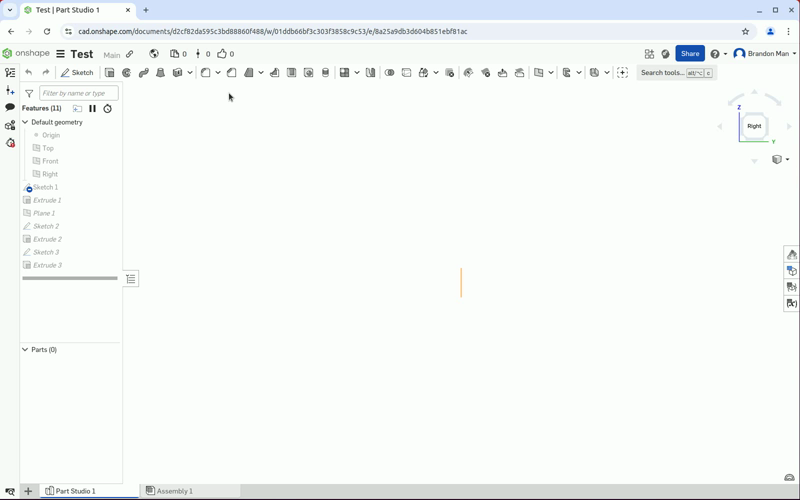
key(shift+s)
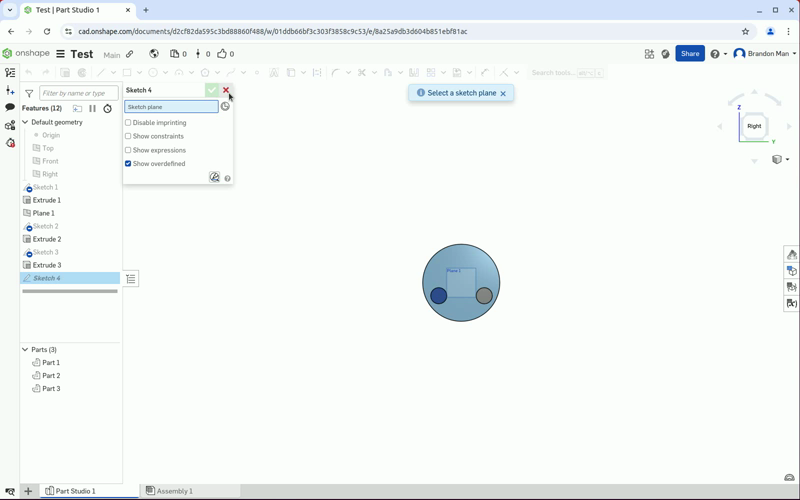
mouse_move(73, 215)
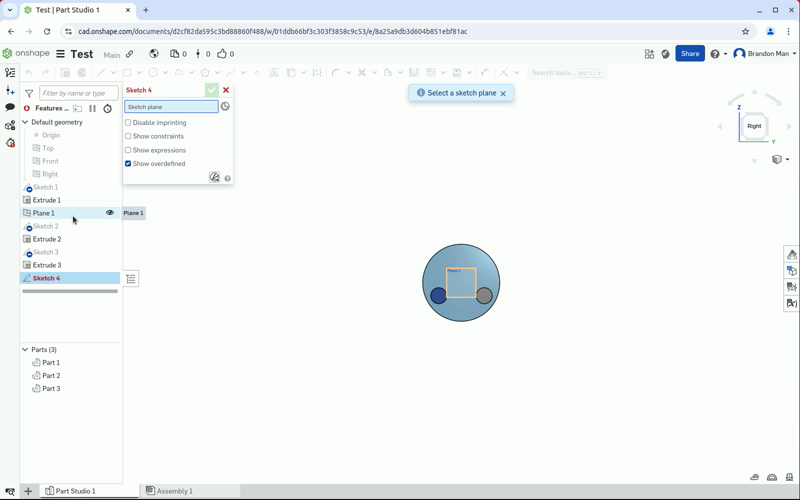
click(73, 215)
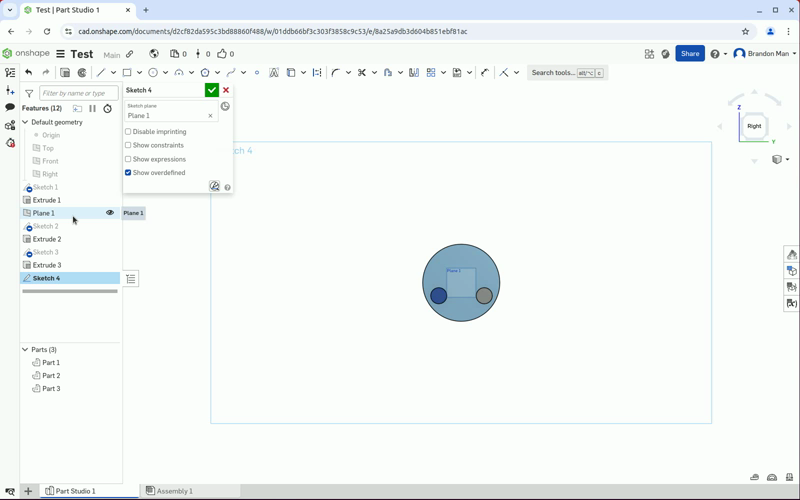
mouse_move(73, 352)
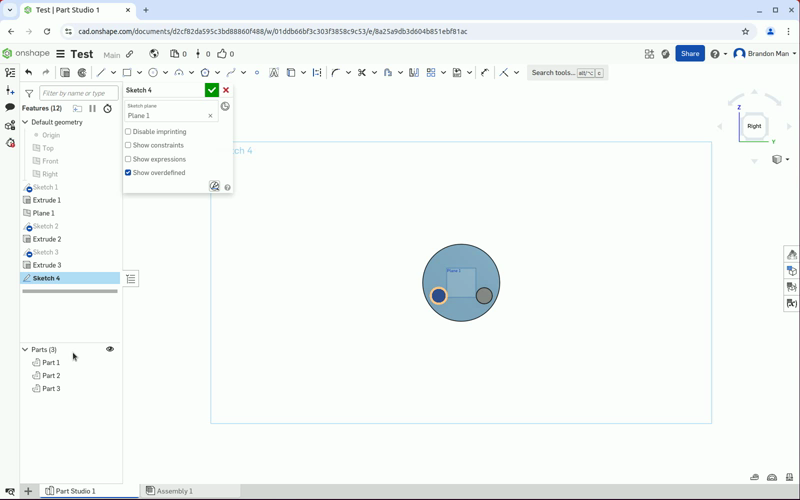
key(y)
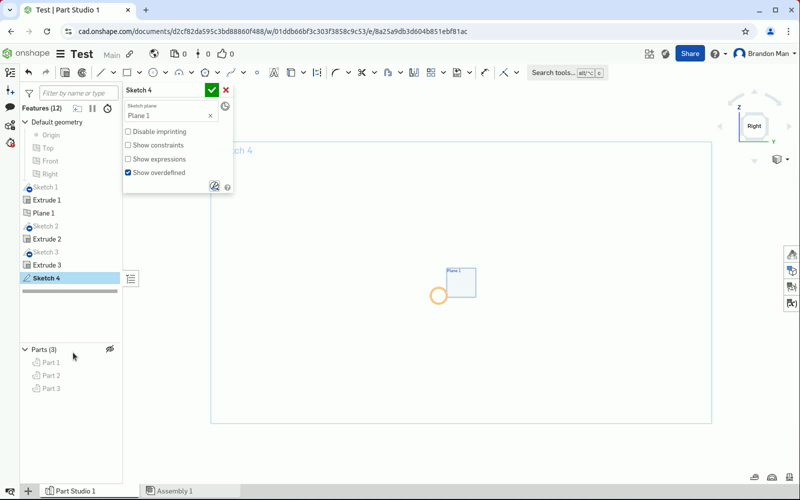
key(l)
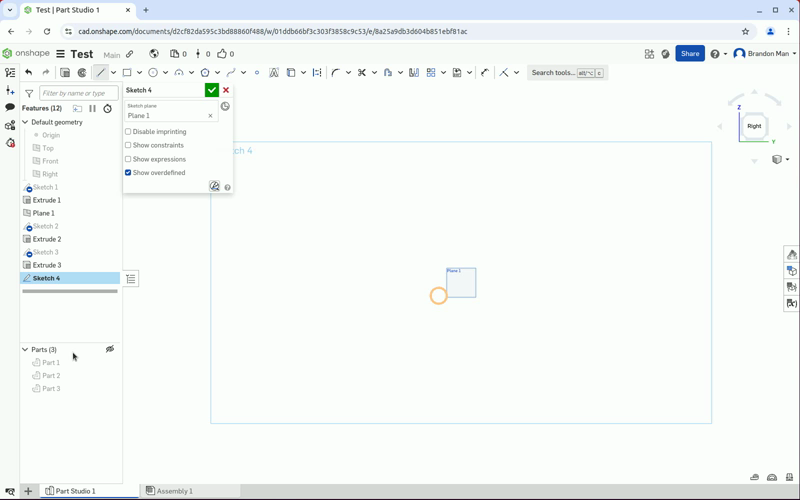
key_down(shift)
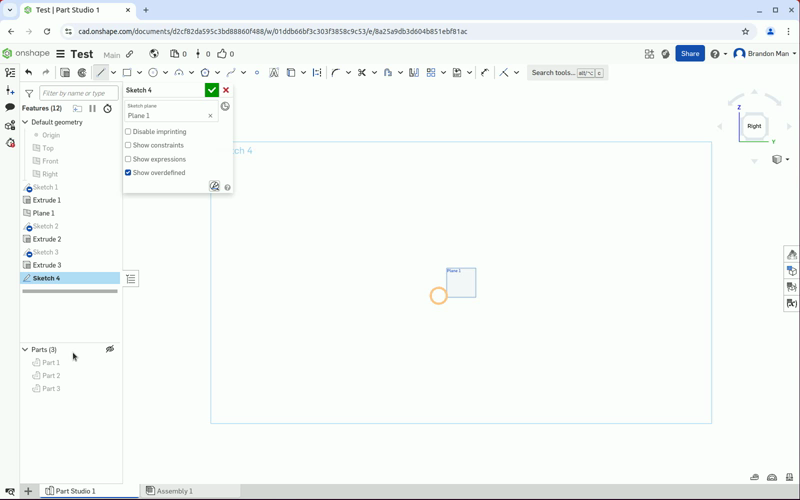
mouse_move(460, 264)
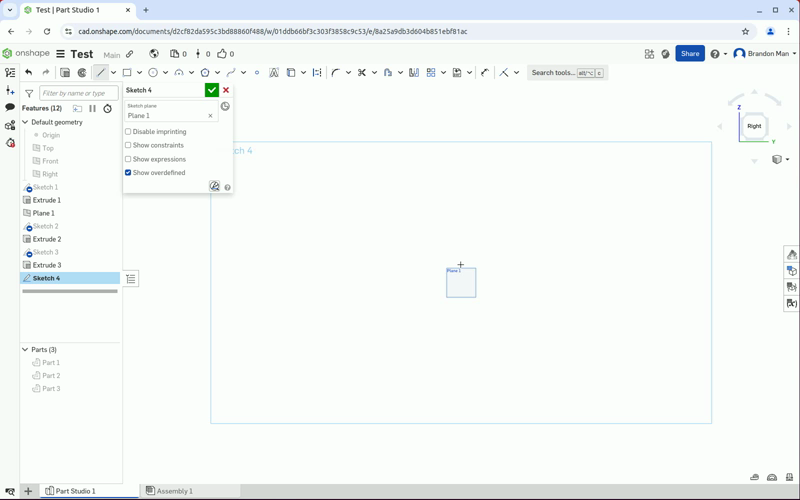
click(460, 264)
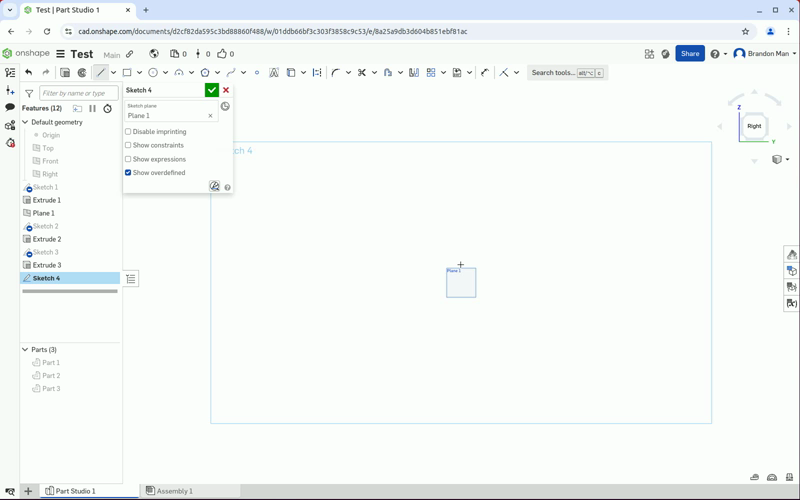
key_up(shift)
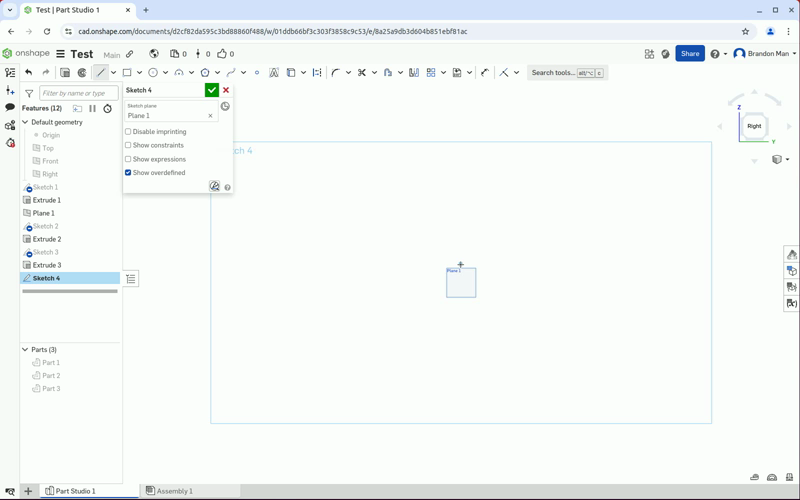
key_down(shift)
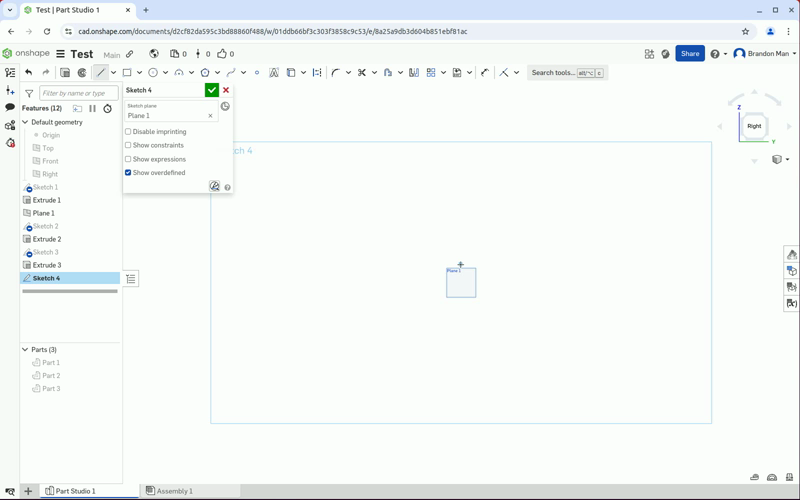
mouse_move(490, 264)
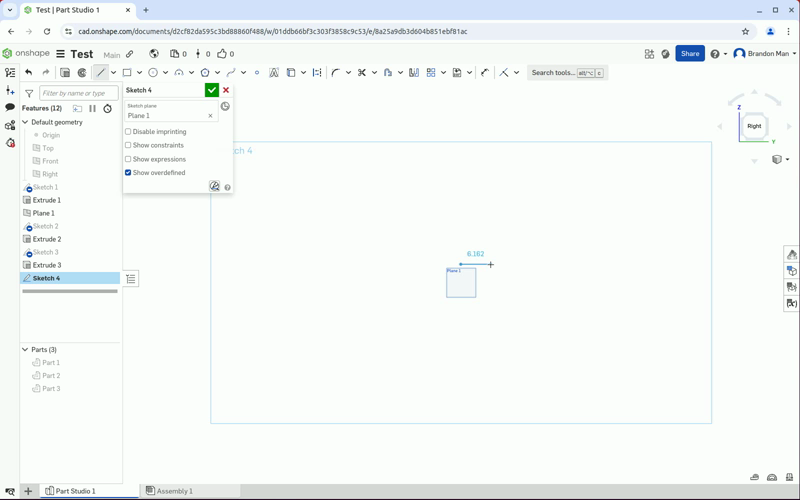
mouse_move(460, 255)
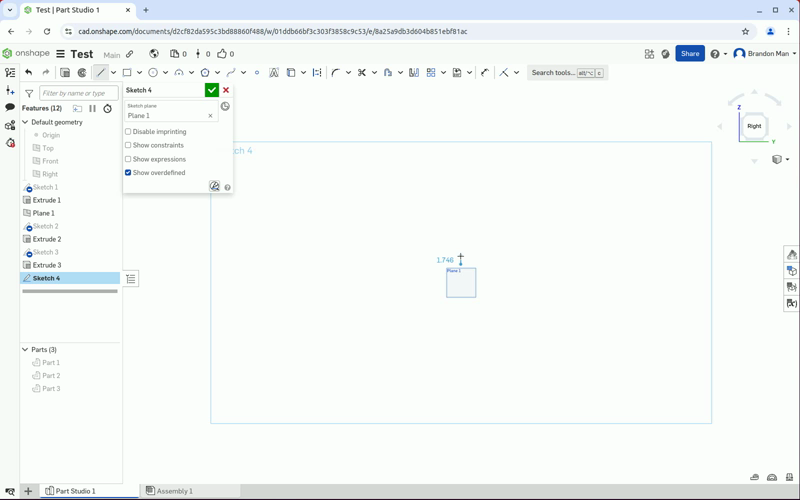
click(460, 255)
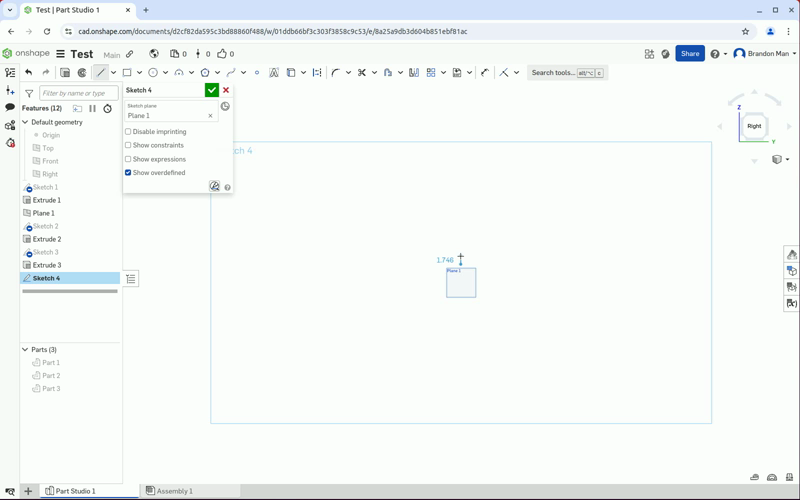
key_up(shift)
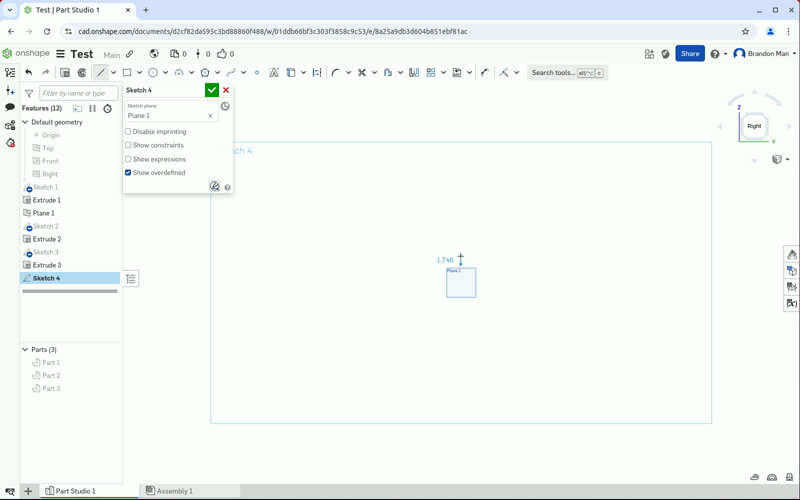
key_down(shift)
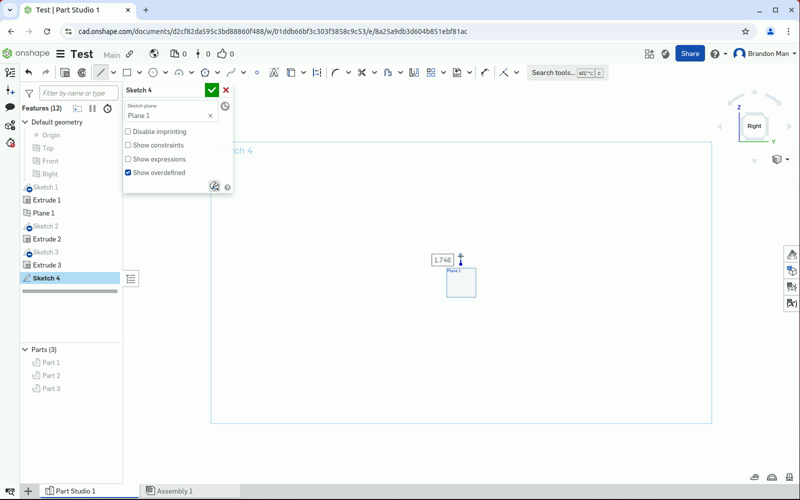
mouse_move(490, 255)
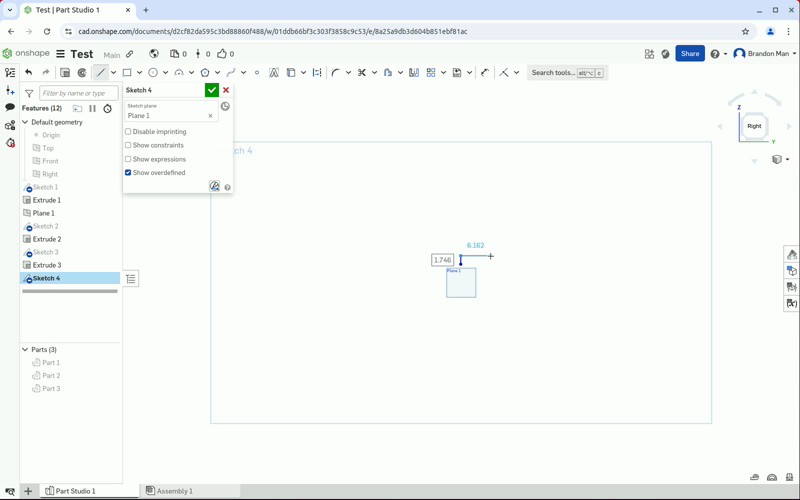
mouse_move(468, 255)
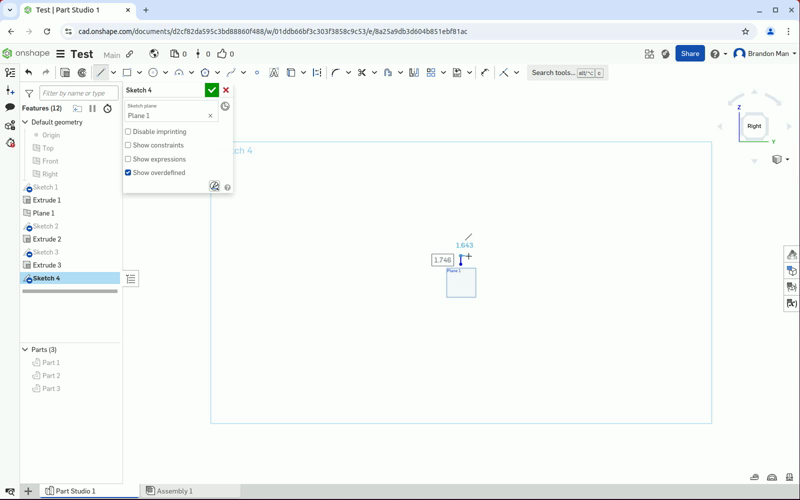
click(468, 255)
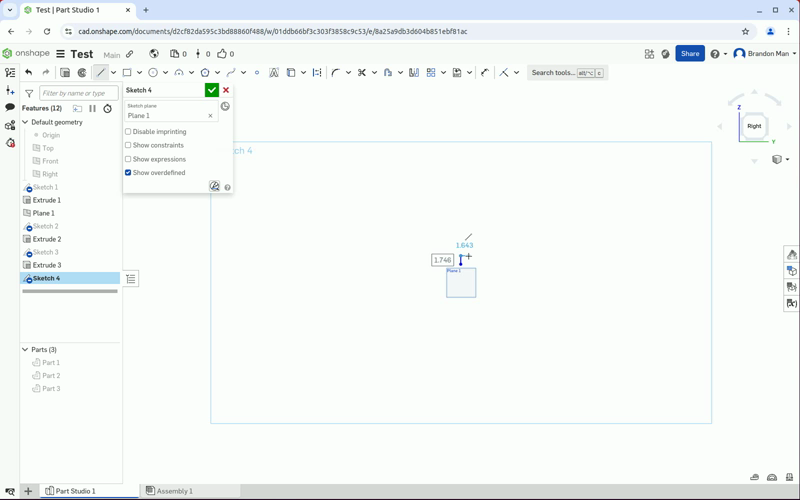
key_up(shift)
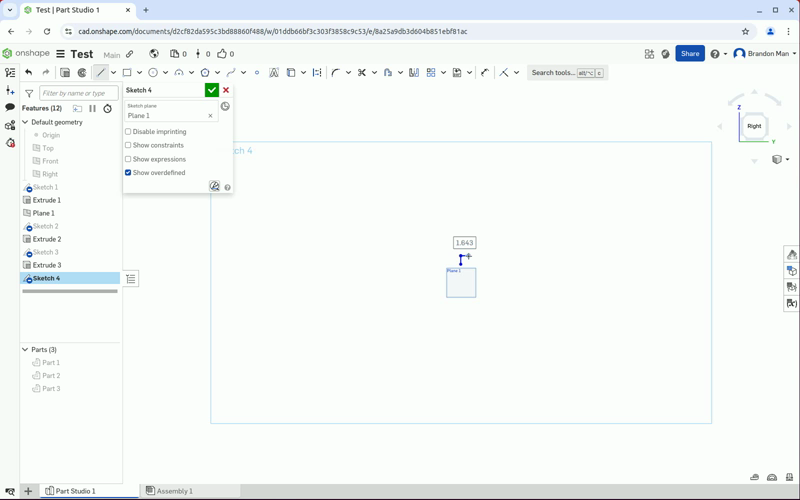
key(esc)
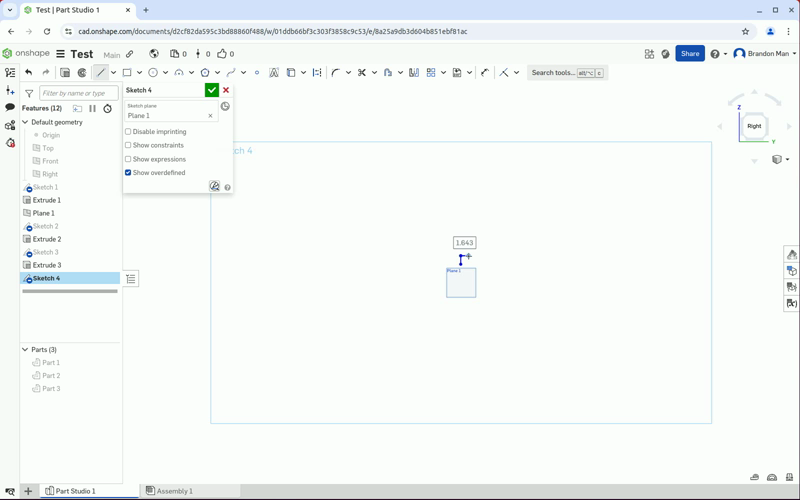
key(a)
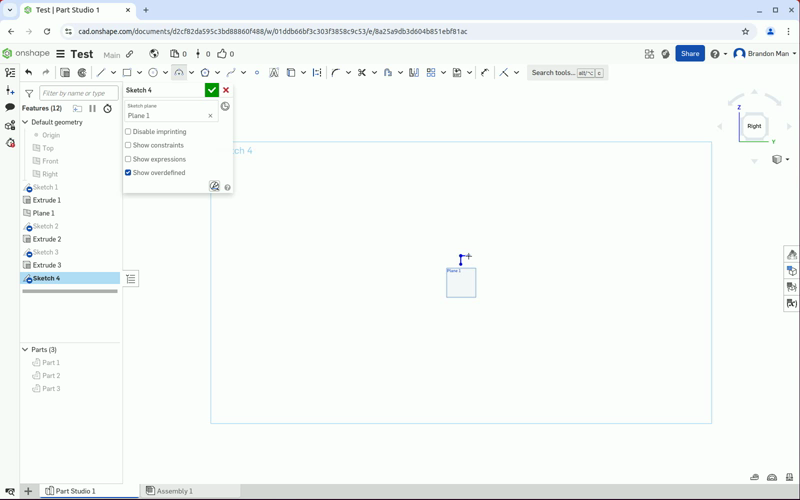
mouse_move(468, 255)
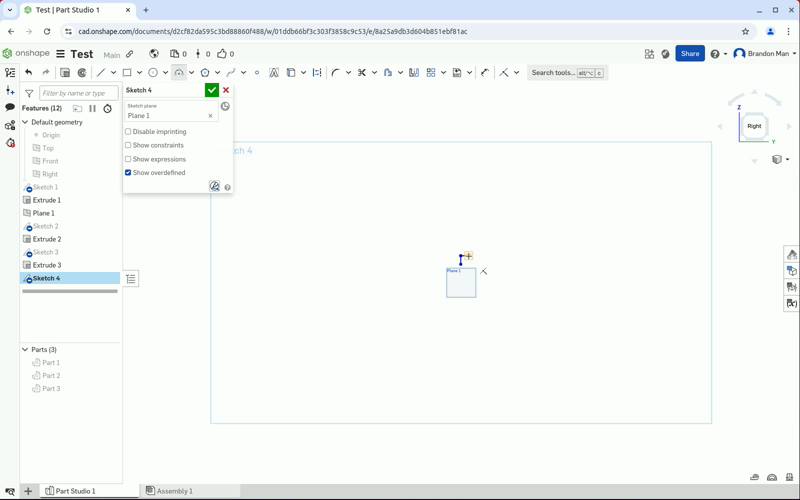
click(468, 255)
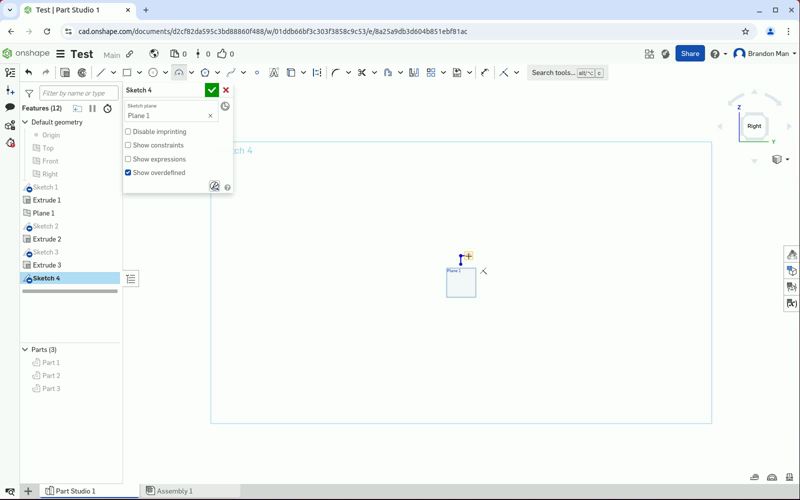
mouse_move(460, 264)
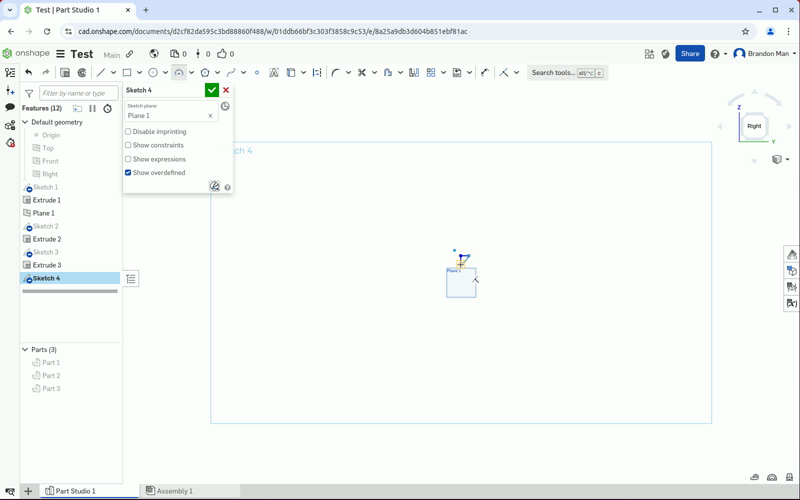
click(460, 264)
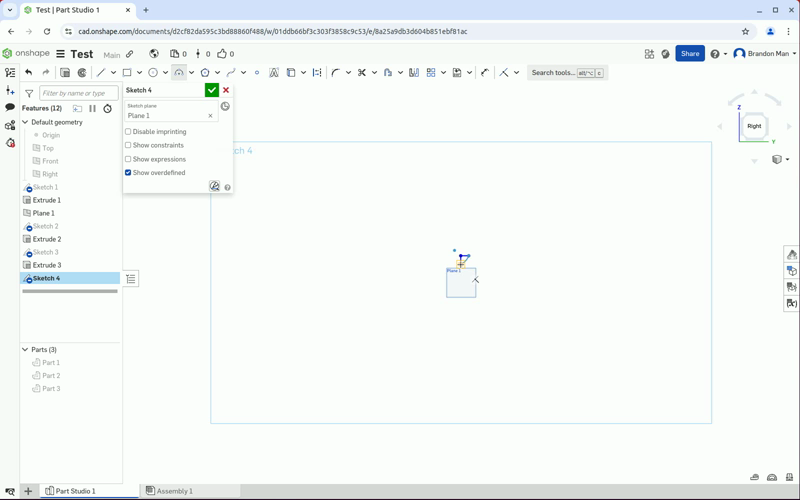
key_down(shift)
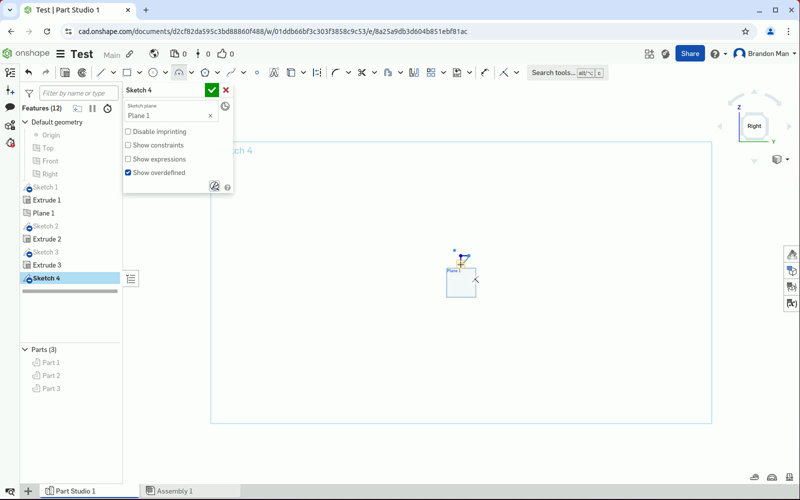
mouse_move(455, 250)
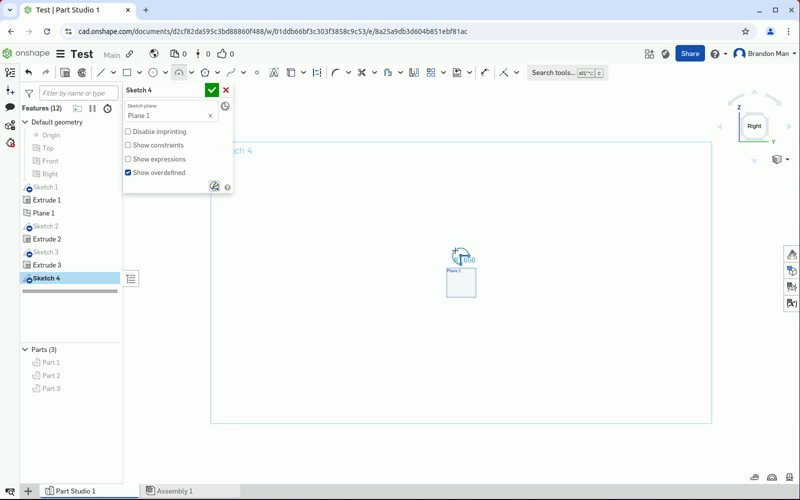
click(455, 250)
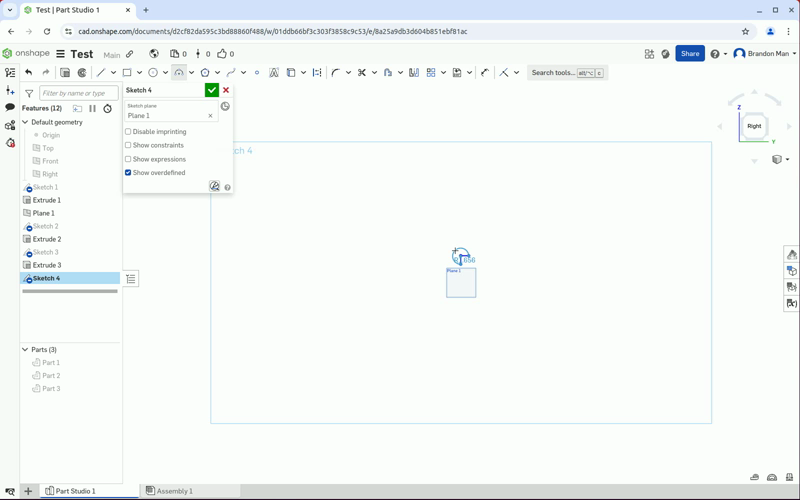
key_up(shift)
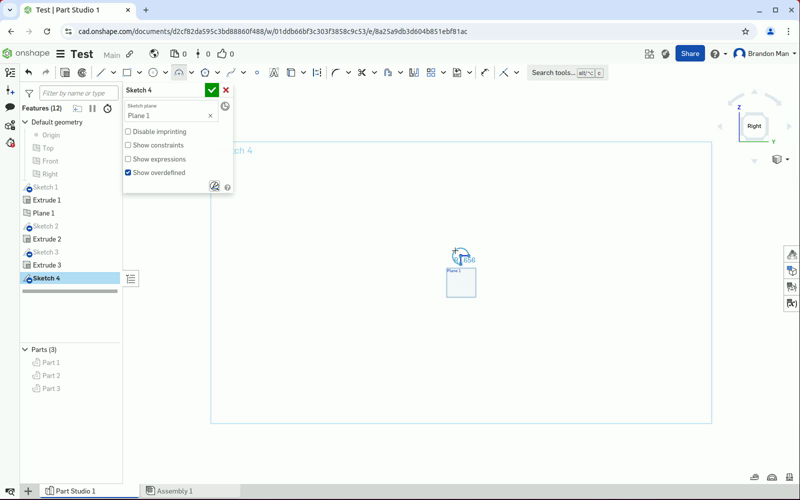
key(esc)
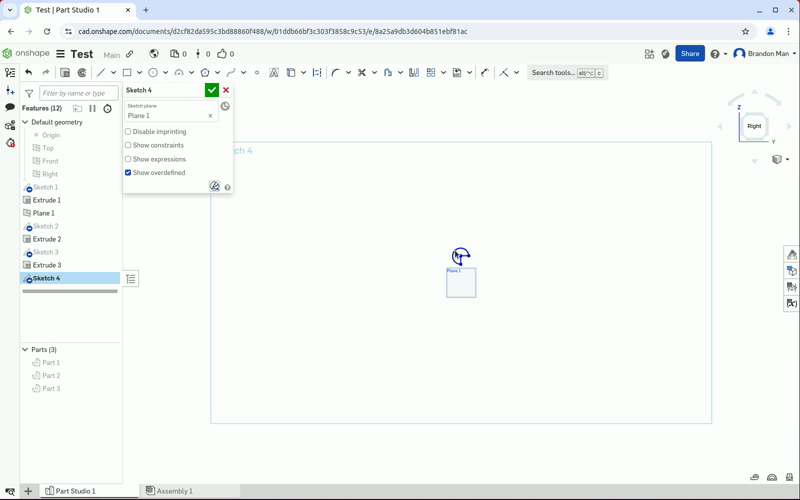
mouse_move(466, 251)
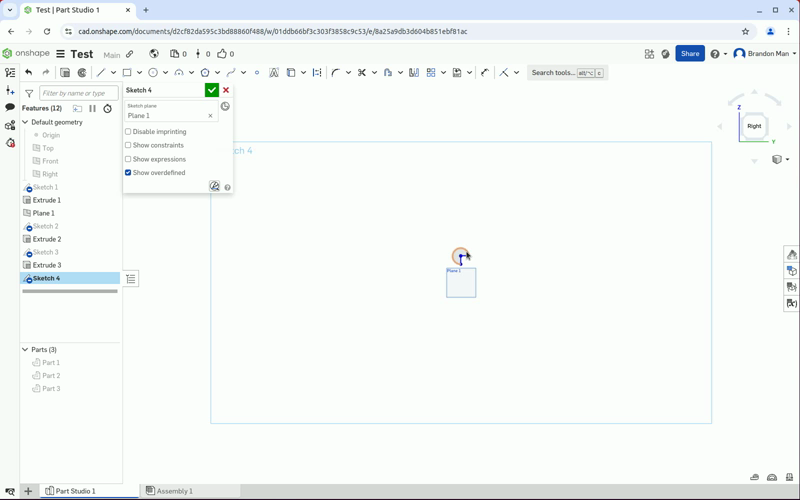
scroll(6)
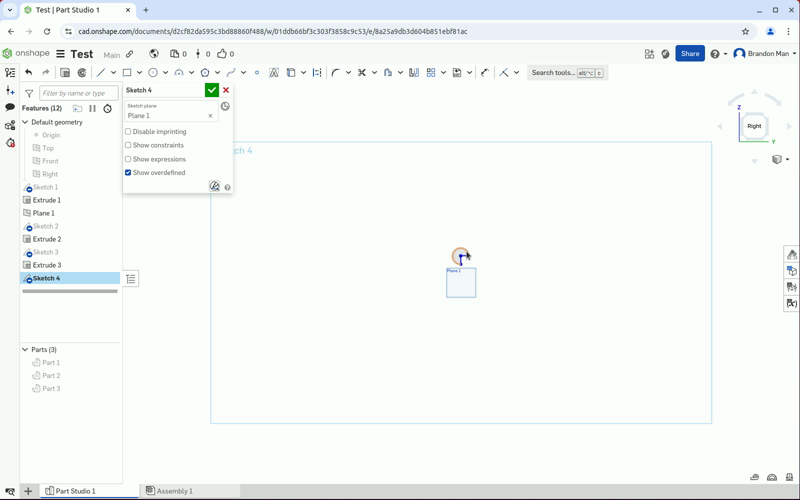
scroll(6)
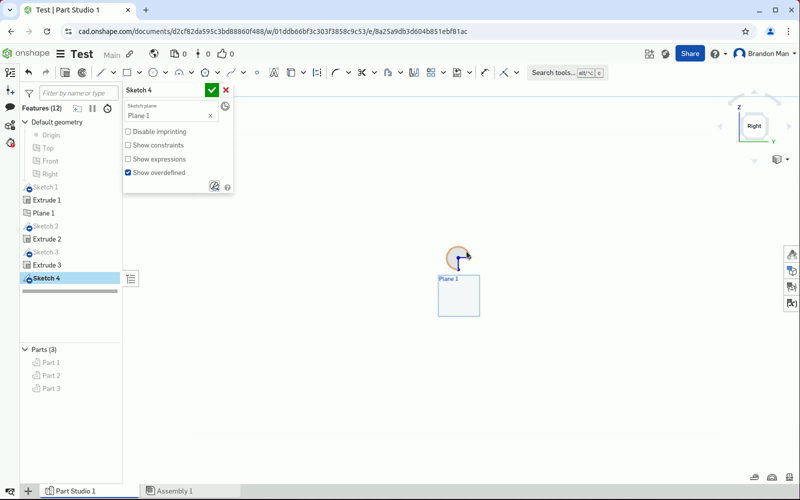
scroll(6)
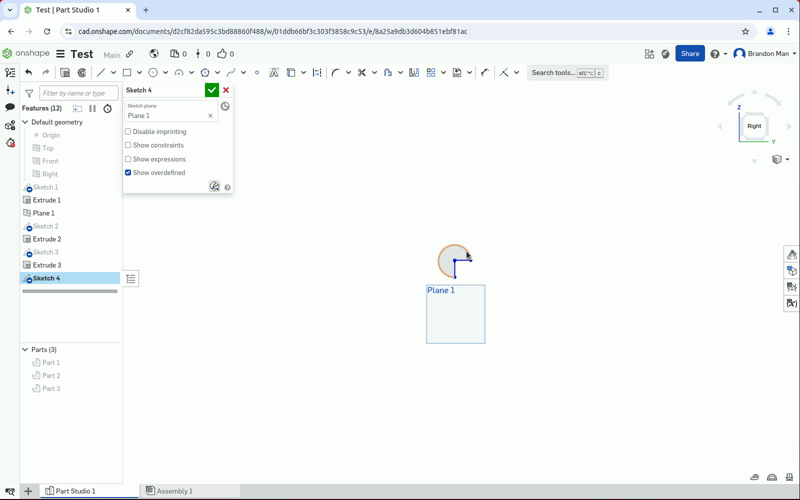
scroll(6)
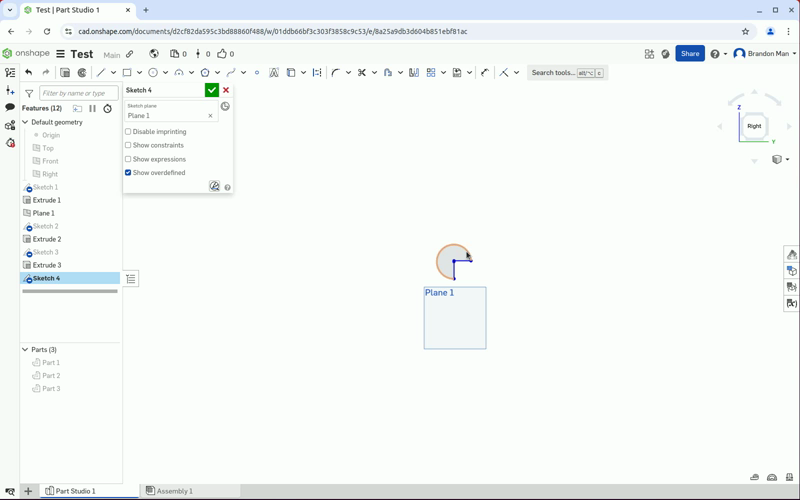
scroll(6)
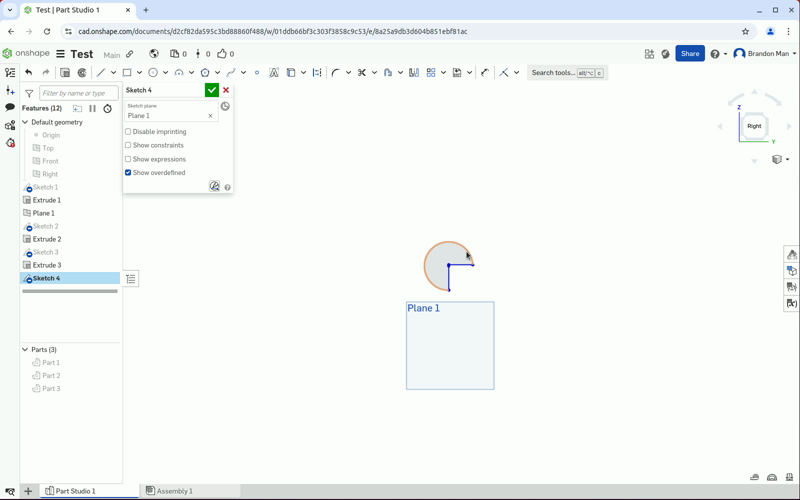
scroll(6)
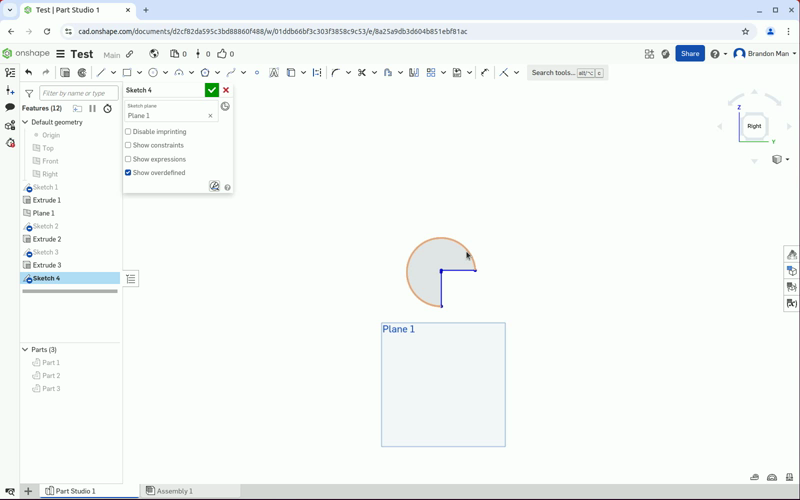
scroll(6)
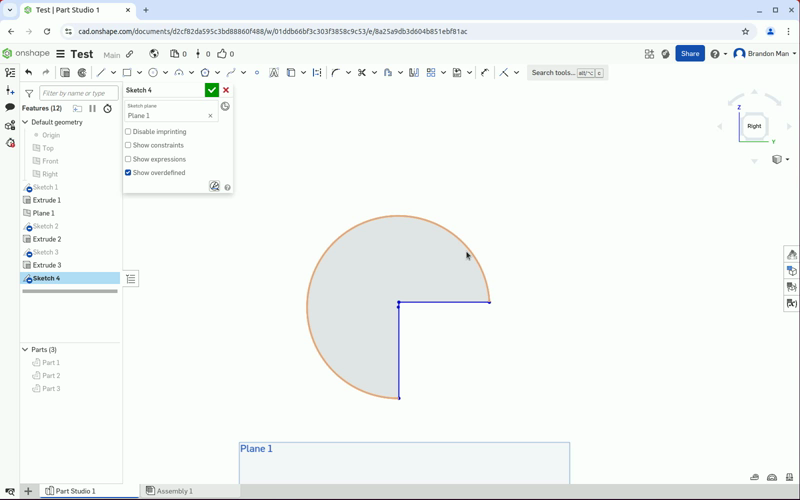
click(466, 251)
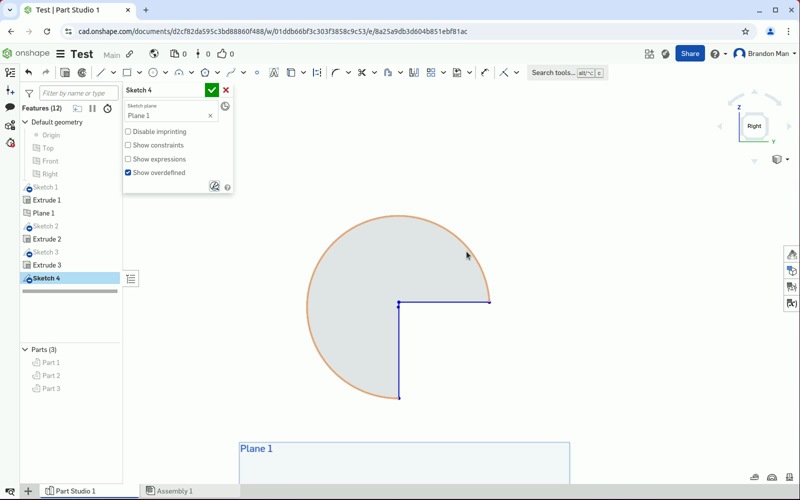
scroll(-6)
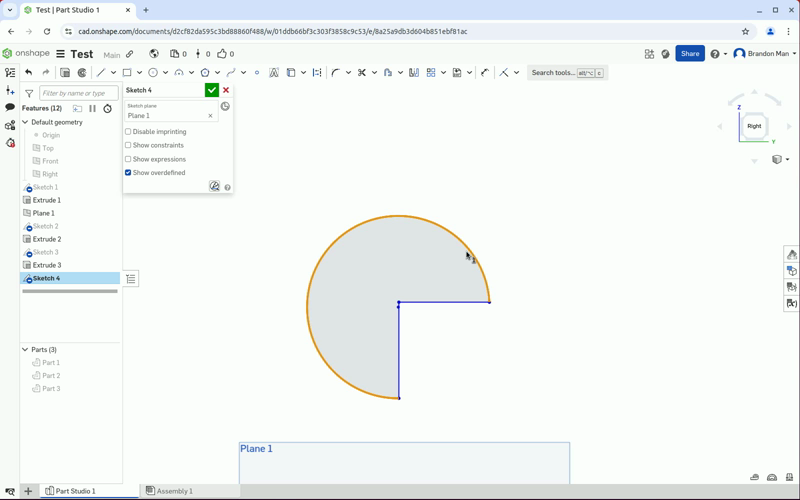
scroll(-6)
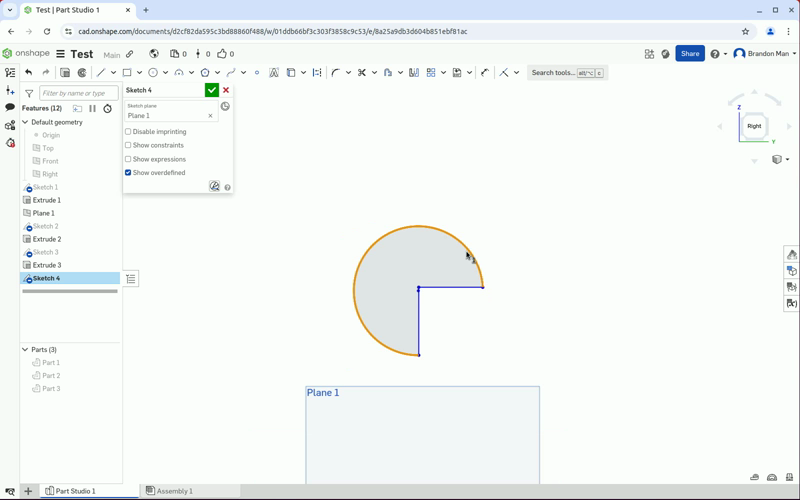
scroll(-6)
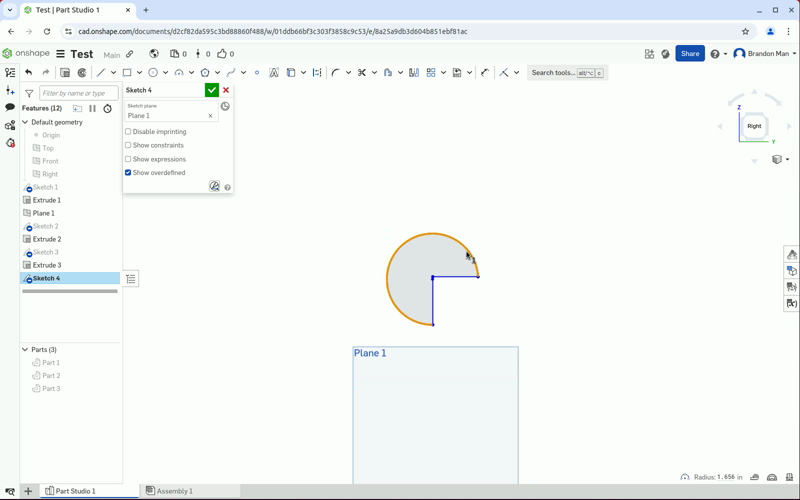
scroll(-6)
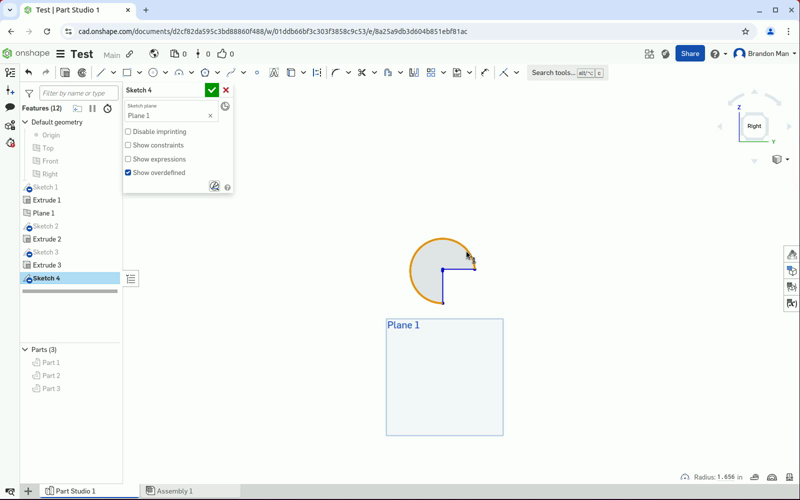
scroll(-6)
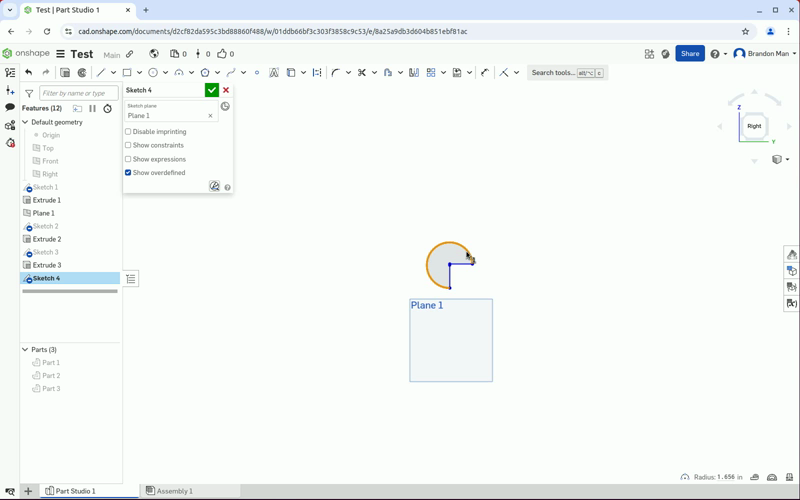
scroll(-6)
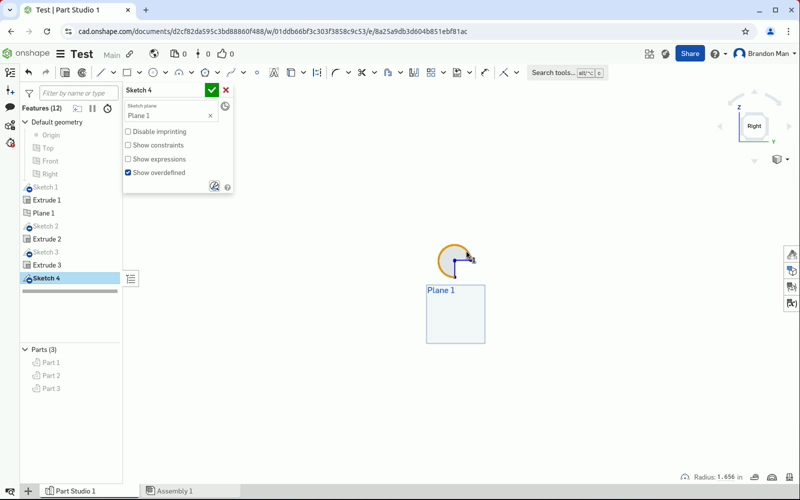
scroll(-6)
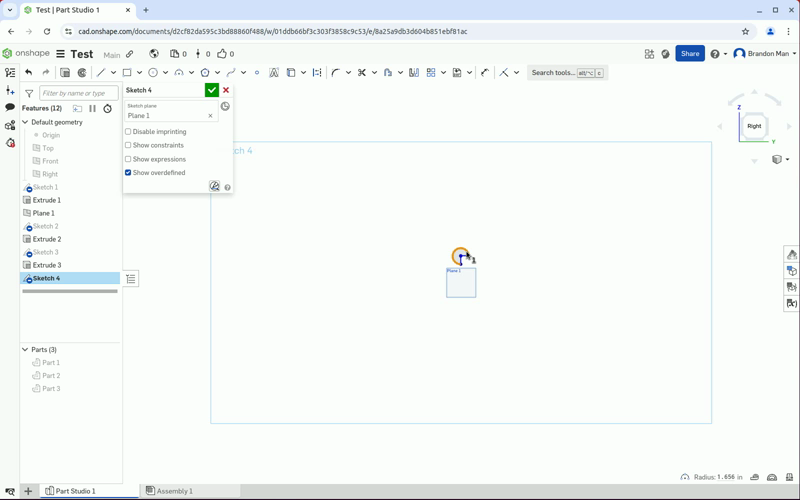
mouse_move(73, 352)
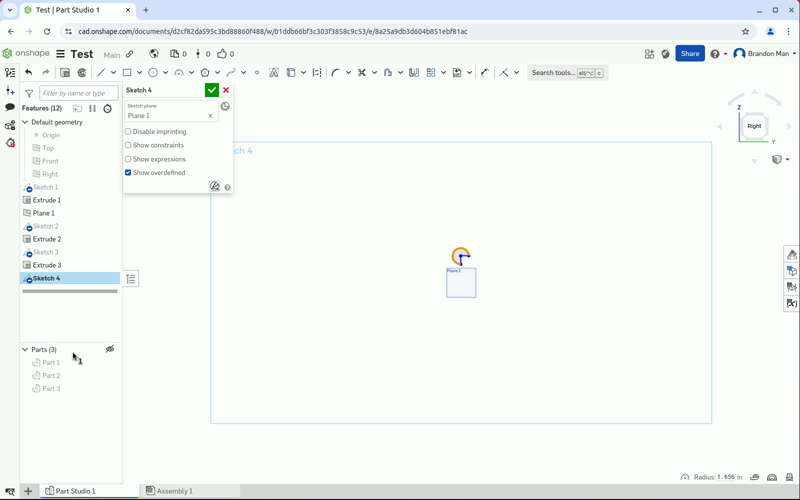
key(shift+y)
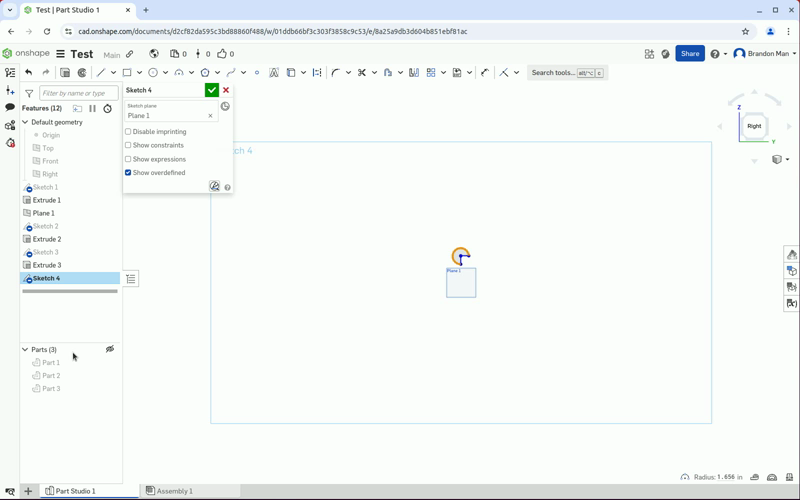
key(shift+e)
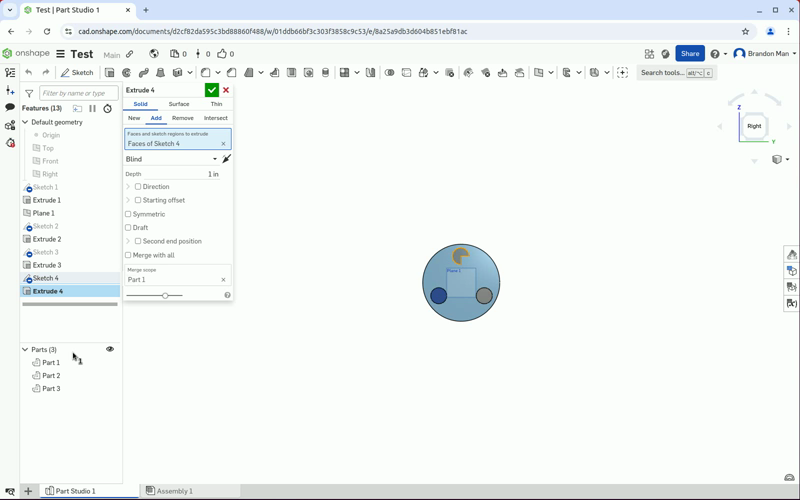
mouse_move(143, 106)
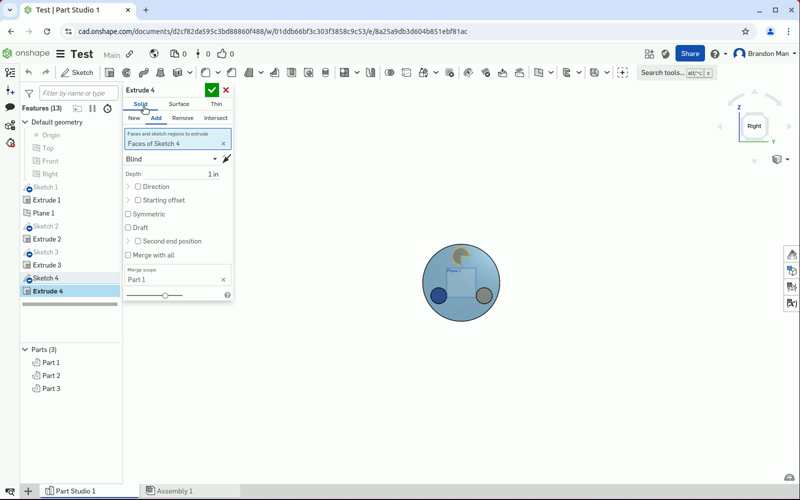
click(143, 106)
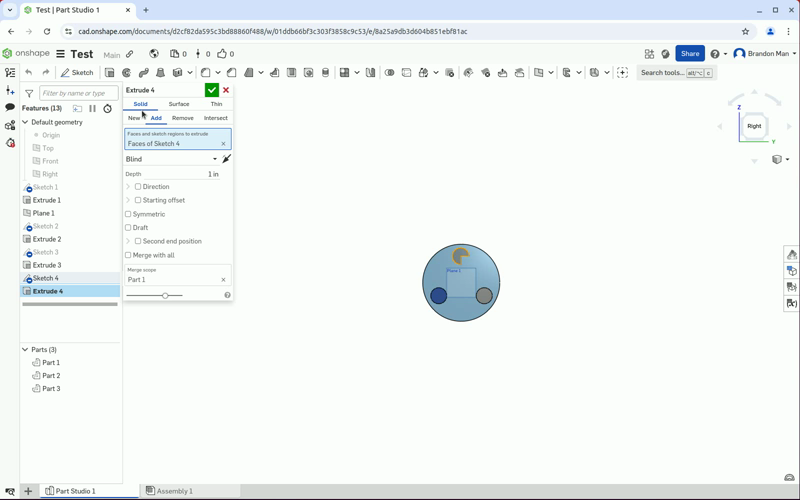
mouse_move(137, 120)
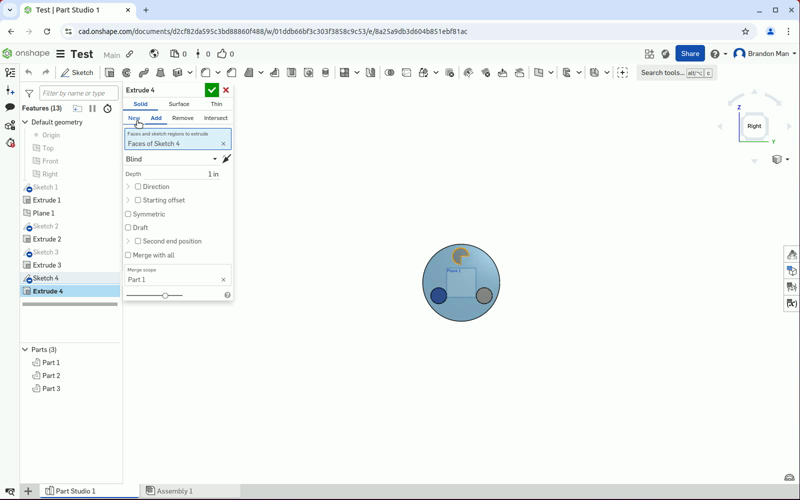
click(137, 120)
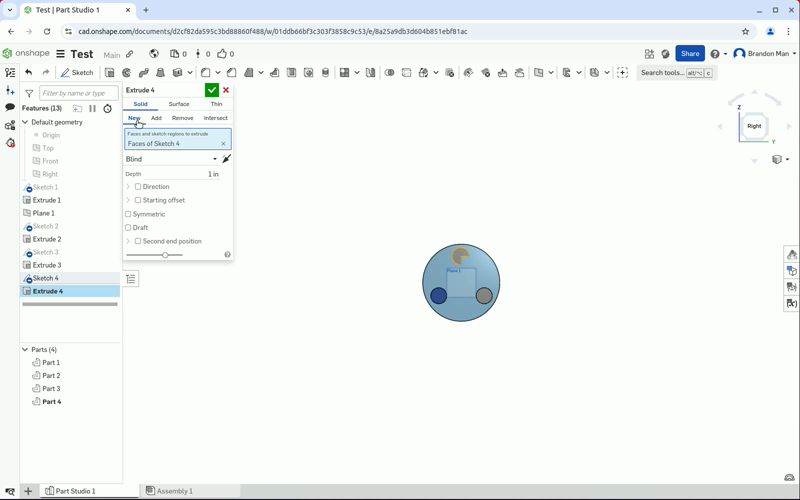
key(tab, 4)
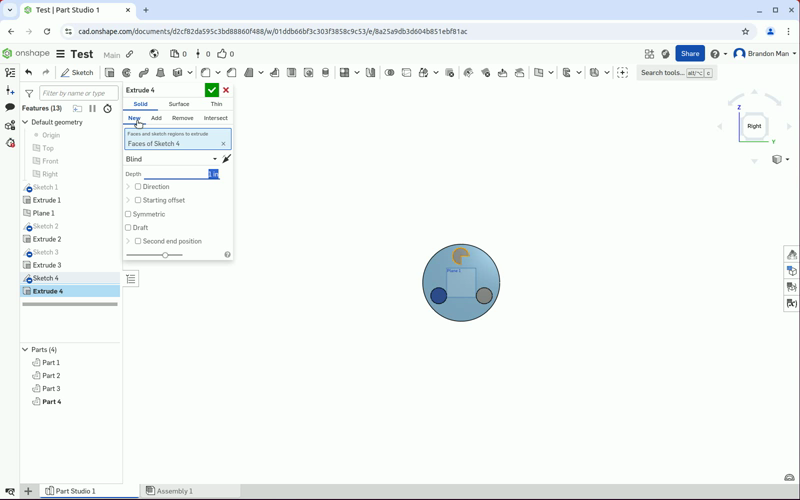
text(11.554)
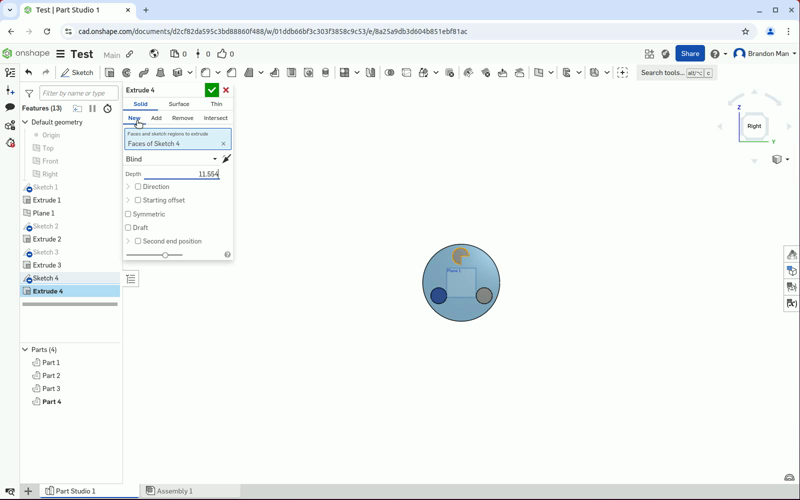
key(enter)
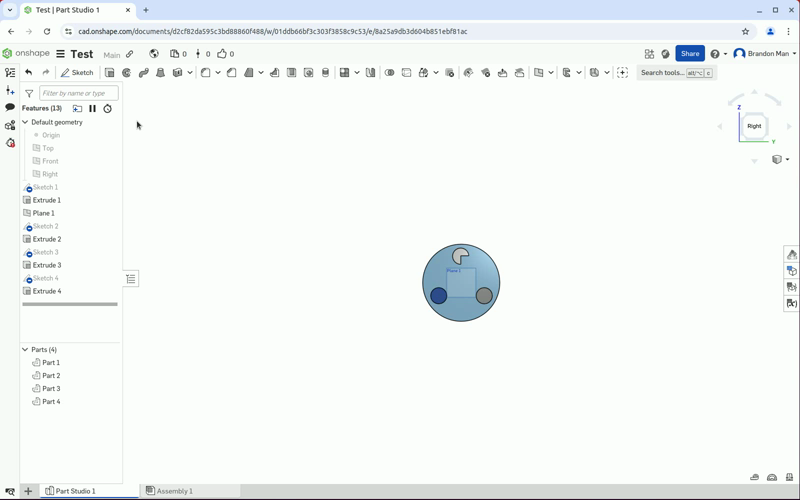
key(shift+h)
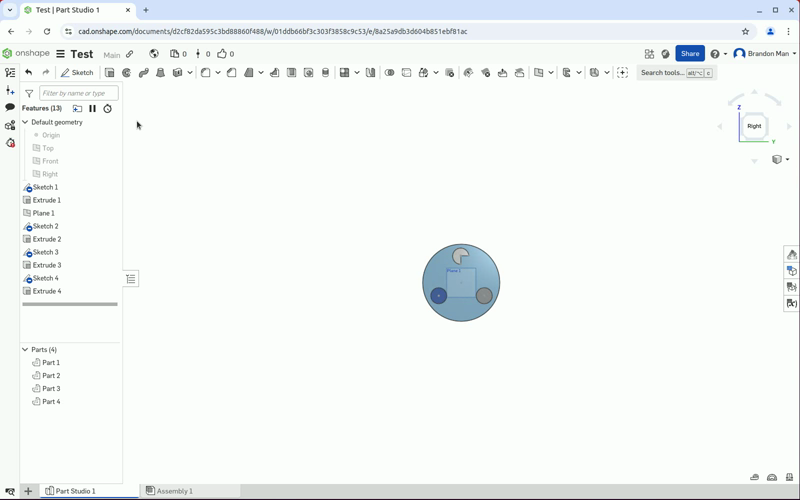
key(shift+h)
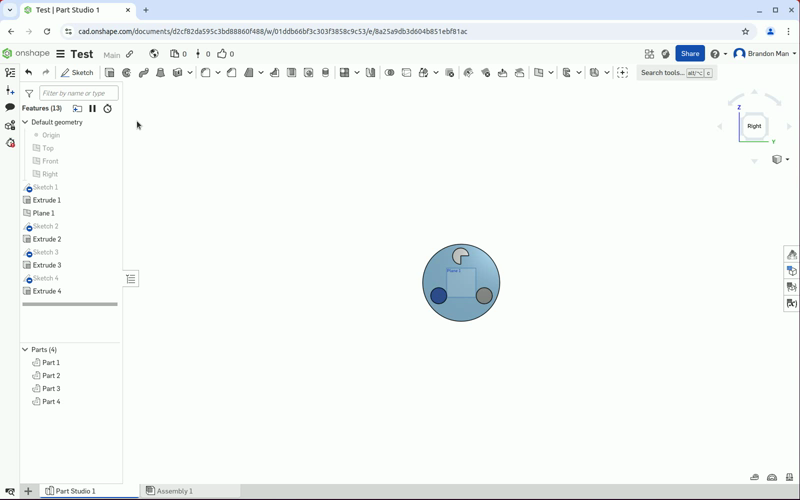
mouse_move(73, 189)
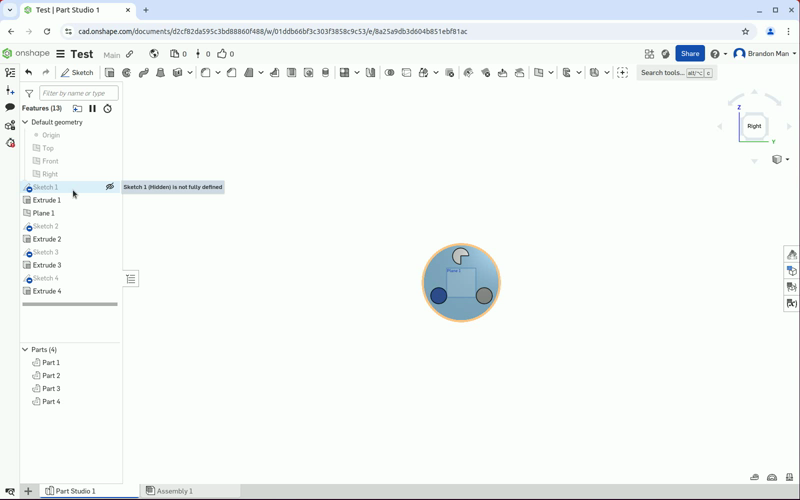
click(73, 189)
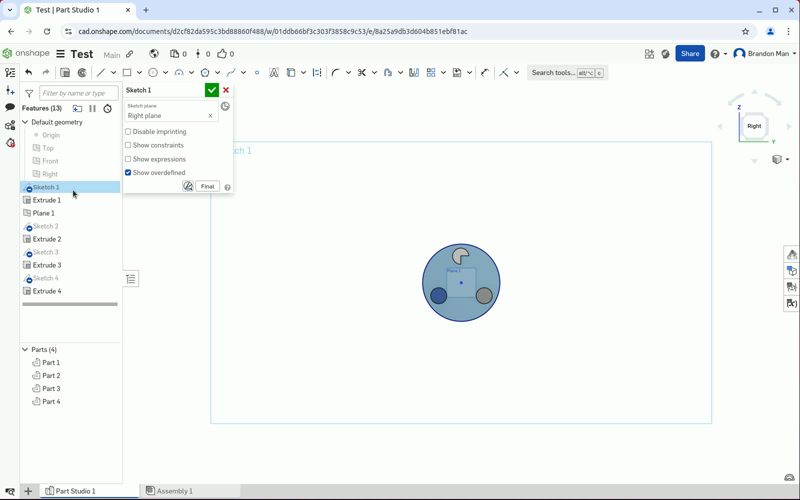
mouse_move(229, 92)
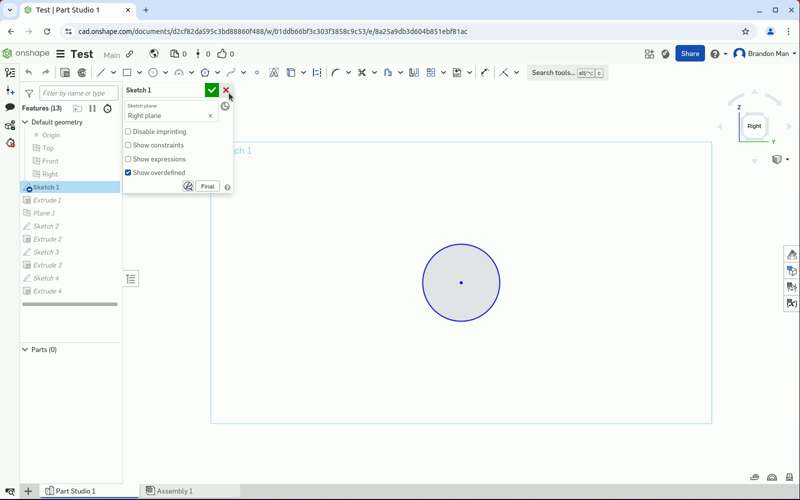
click(229, 92)
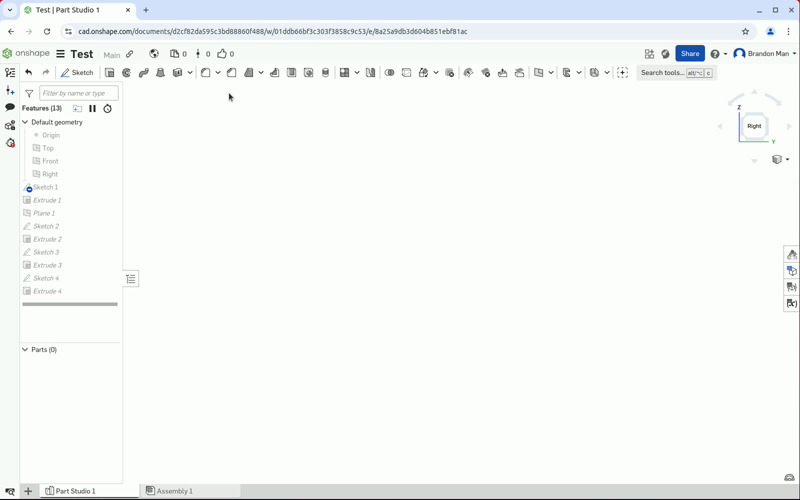
key(shift+s)
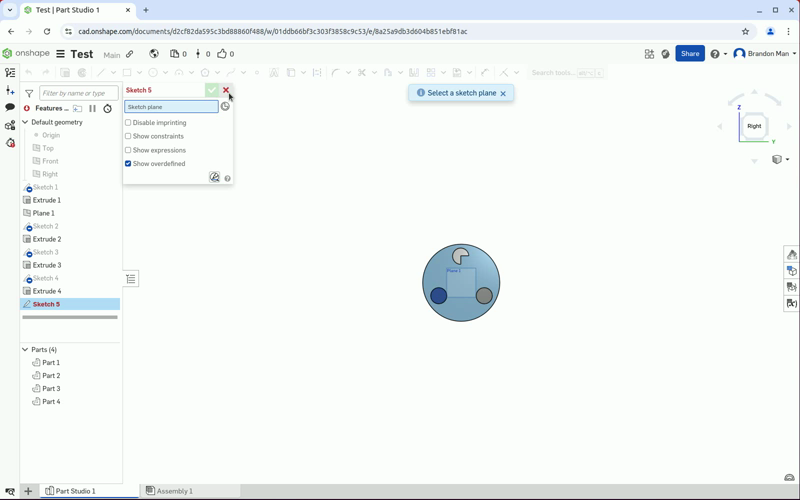
mouse_move(73, 215)
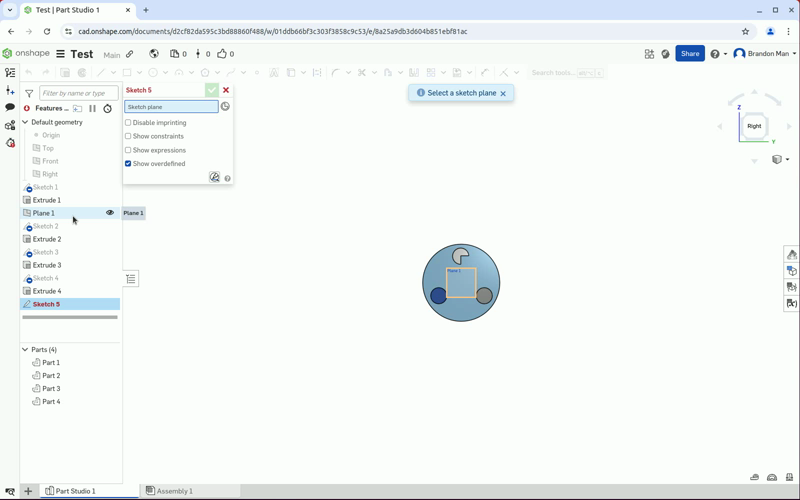
click(73, 215)
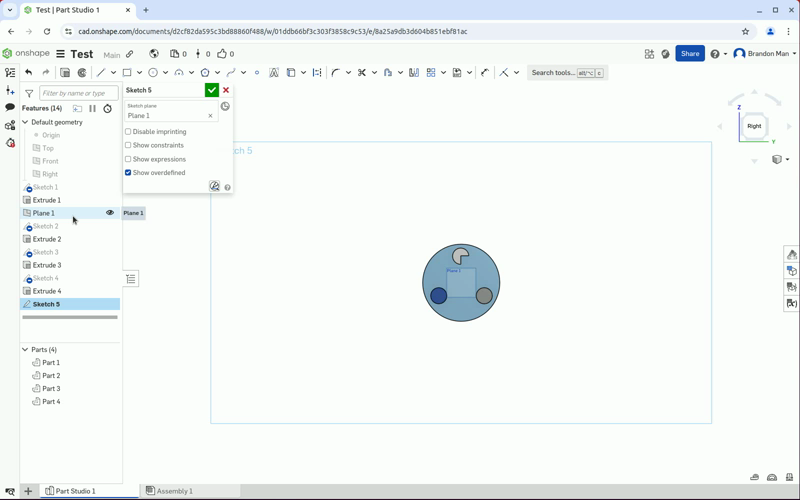
mouse_move(73, 352)
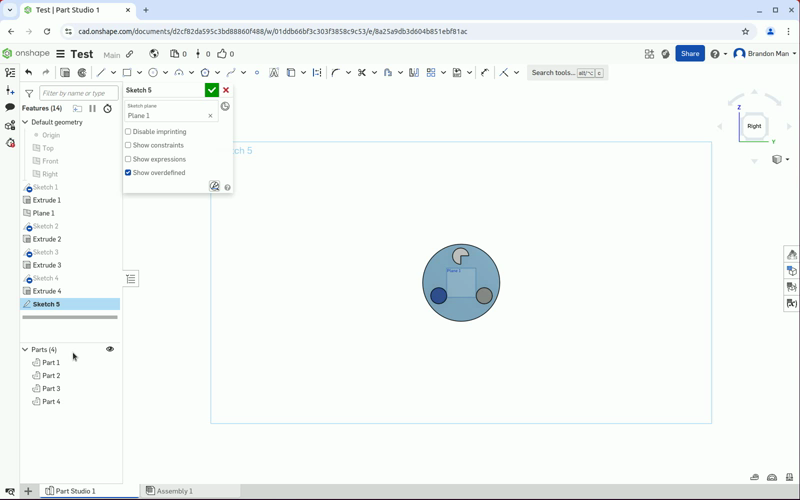
key(y)
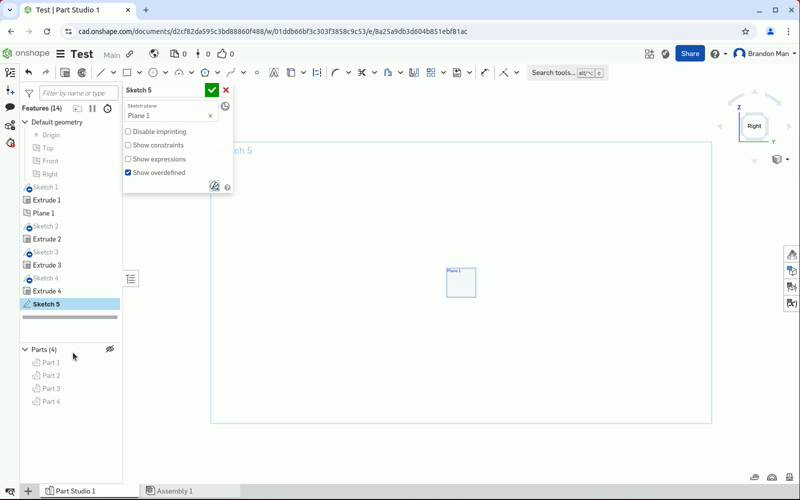
key(a)
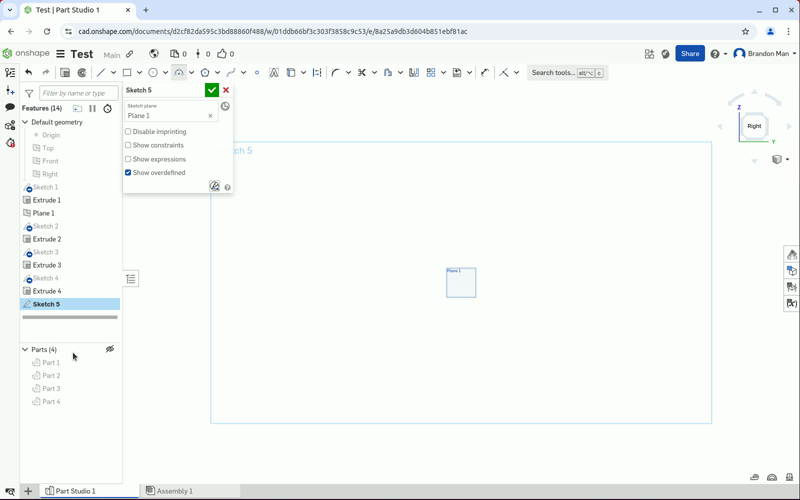
key_down(shift)
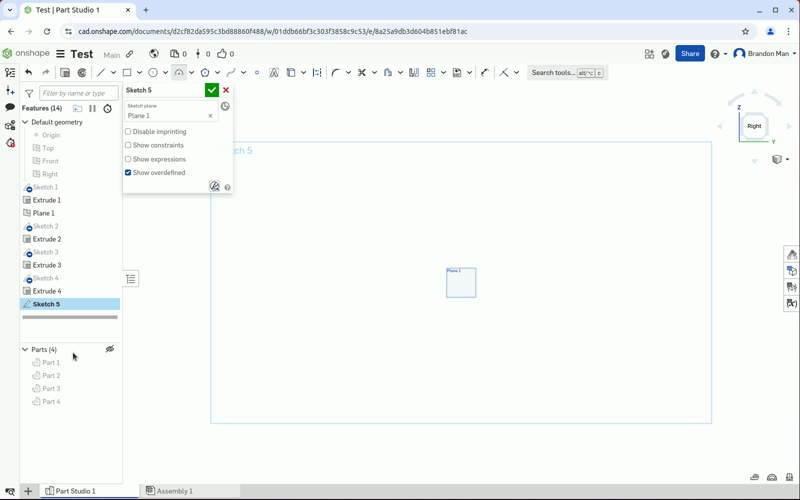
mouse_move(460, 264)
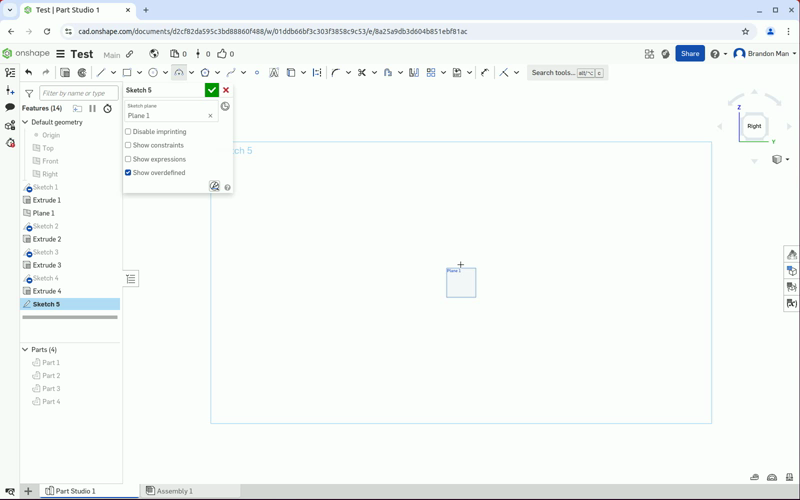
click(460, 264)
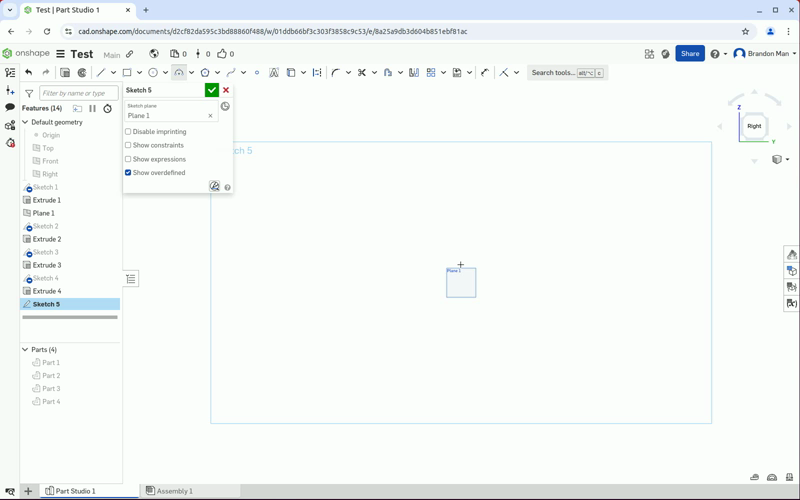
key_up(shift)
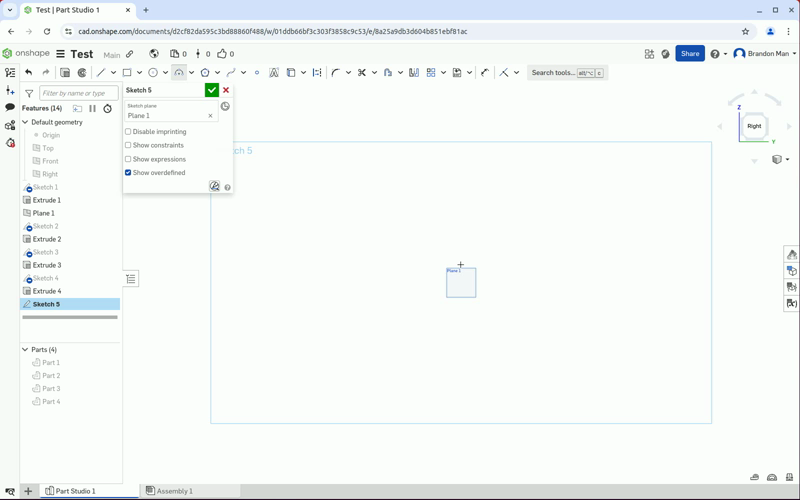
key_down(shift)
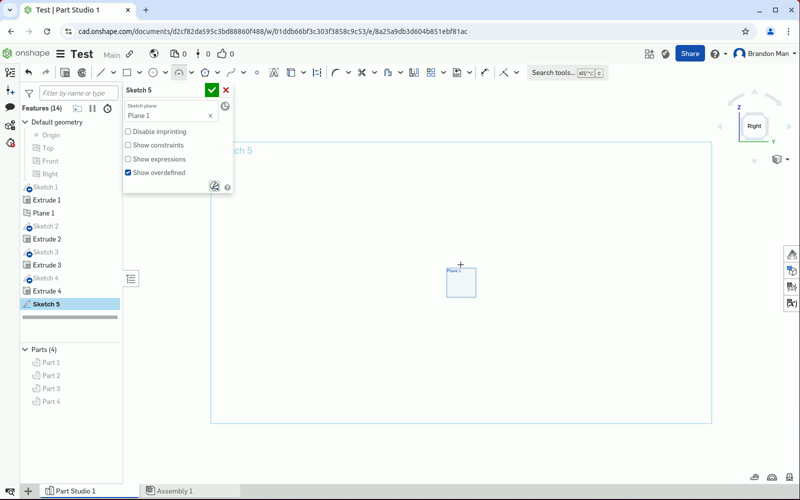
mouse_move(468, 255)
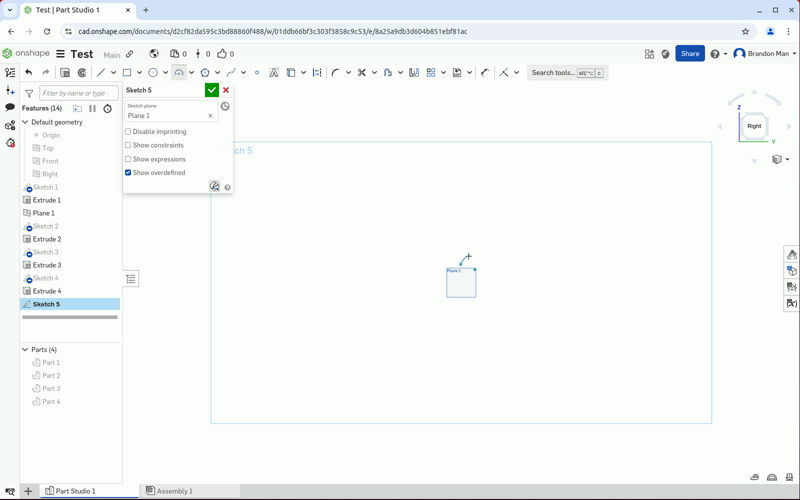
click(468, 255)
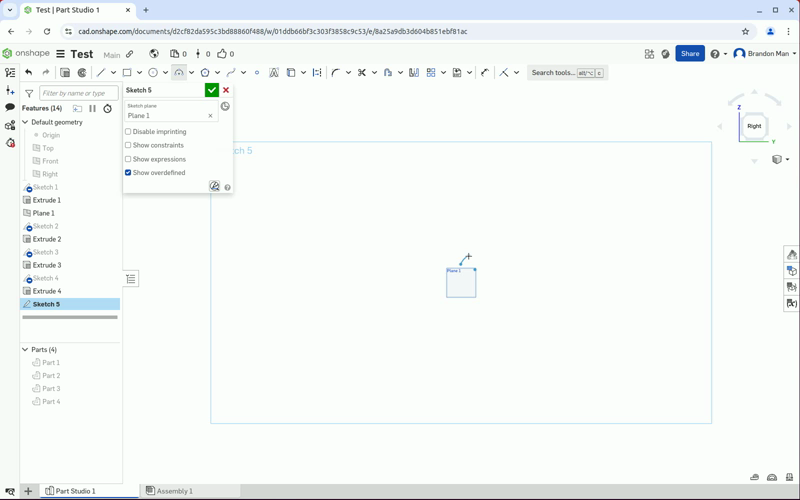
mouse_move(466, 261)
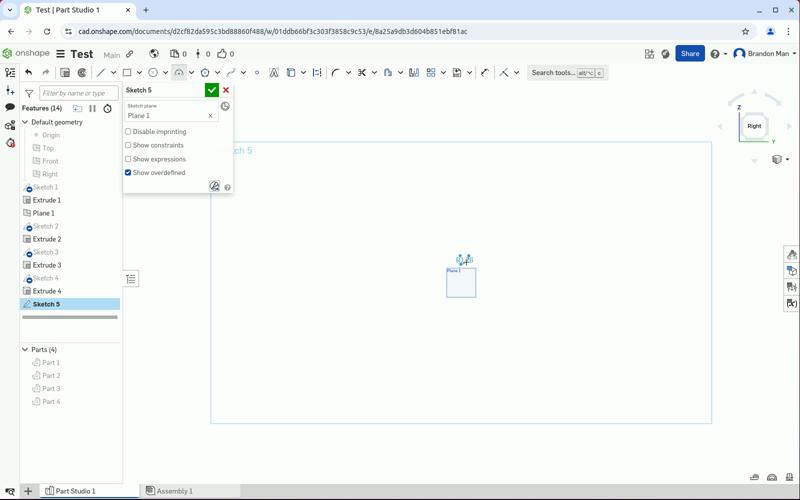
click(466, 261)
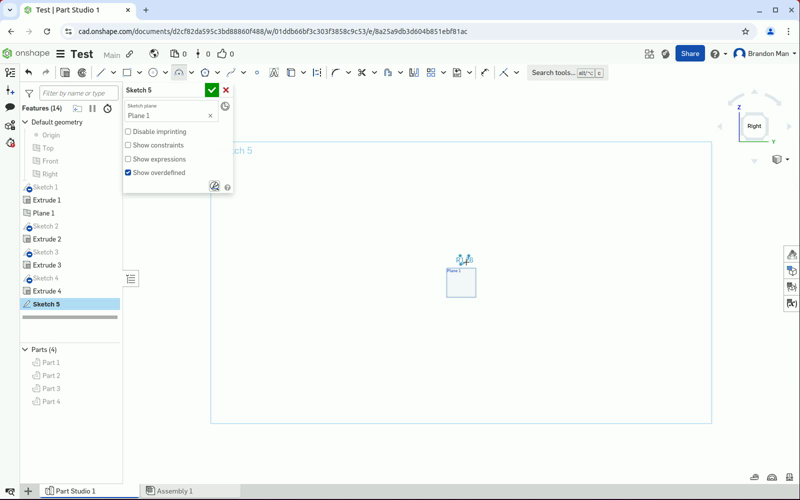
key_up(shift)
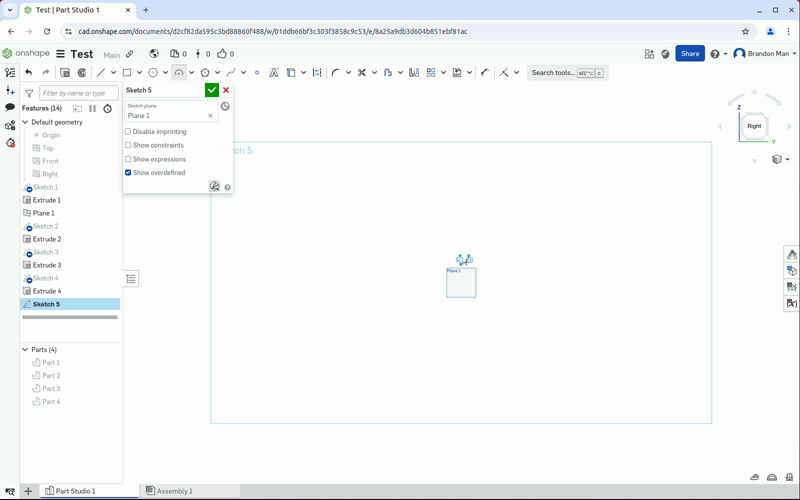
key(esc)
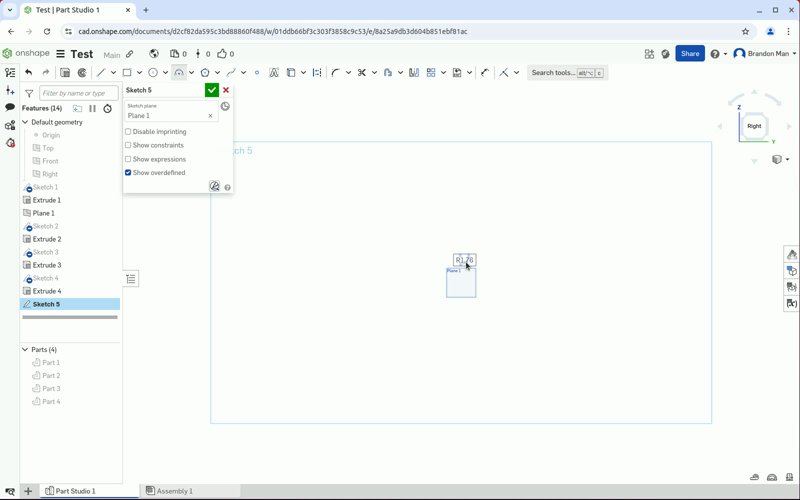
key(l)
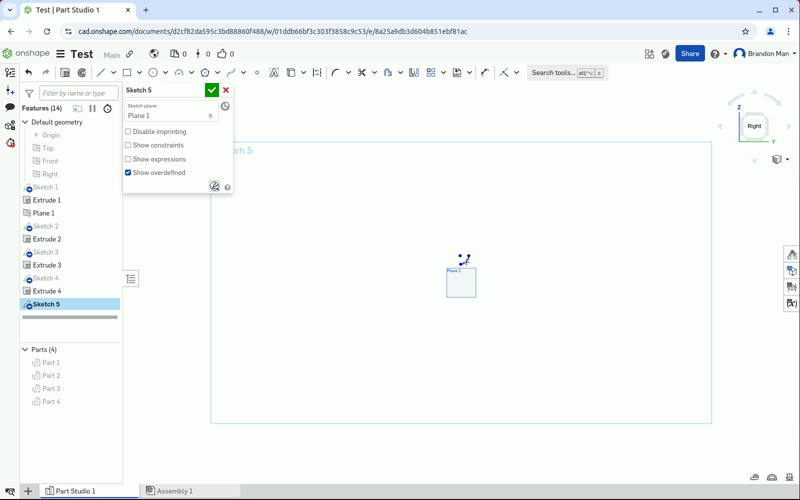
mouse_move(468, 255)
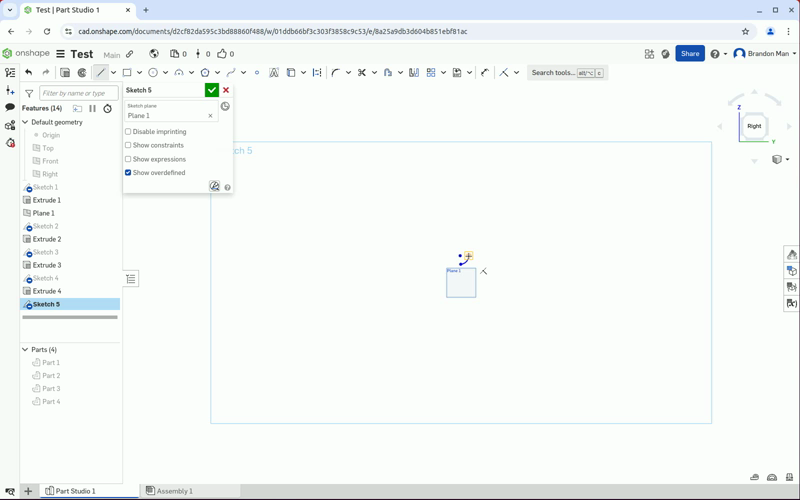
click(468, 255)
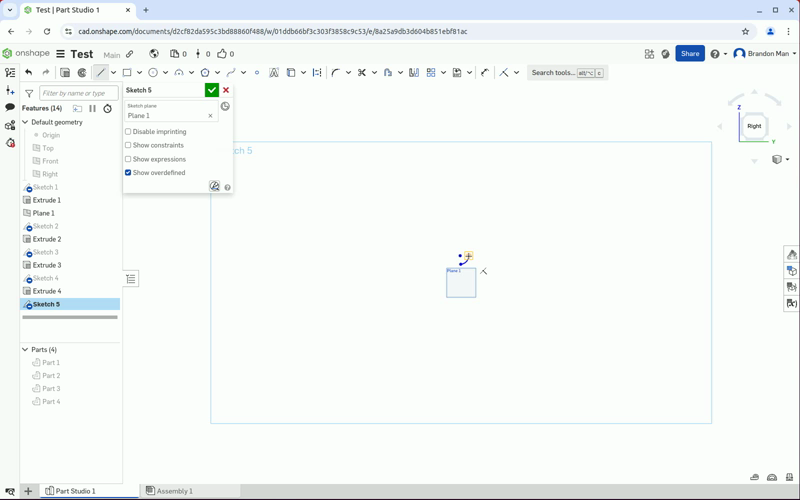
key_down(shift)
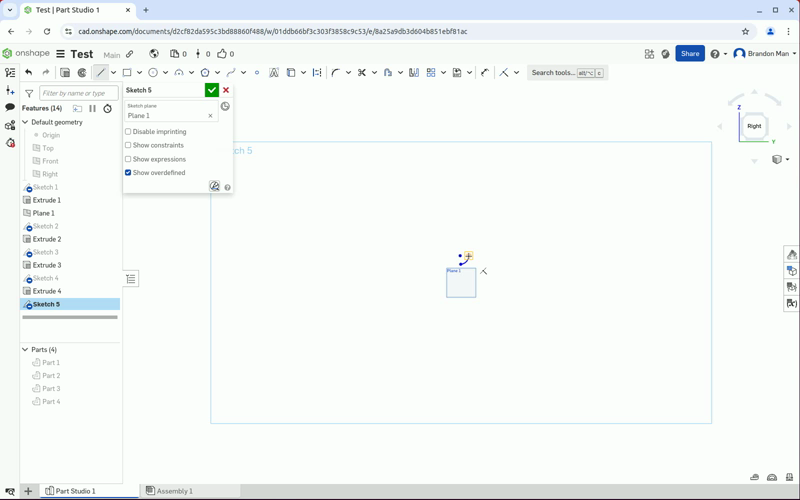
mouse_move(498, 255)
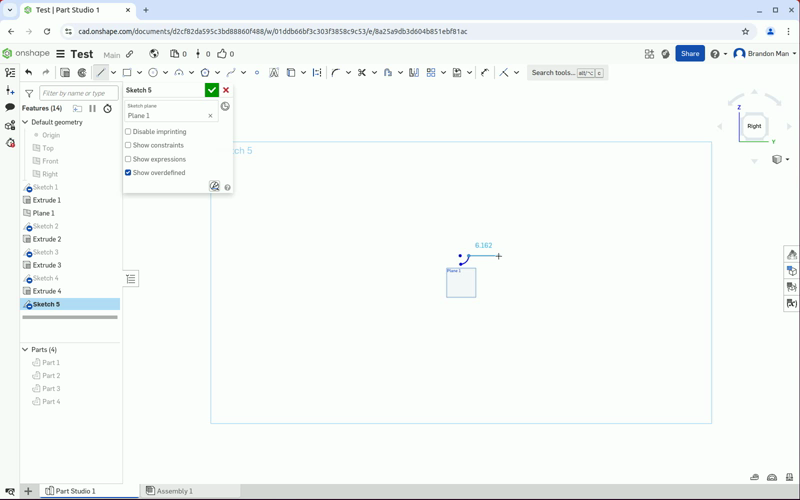
mouse_move(460, 255)
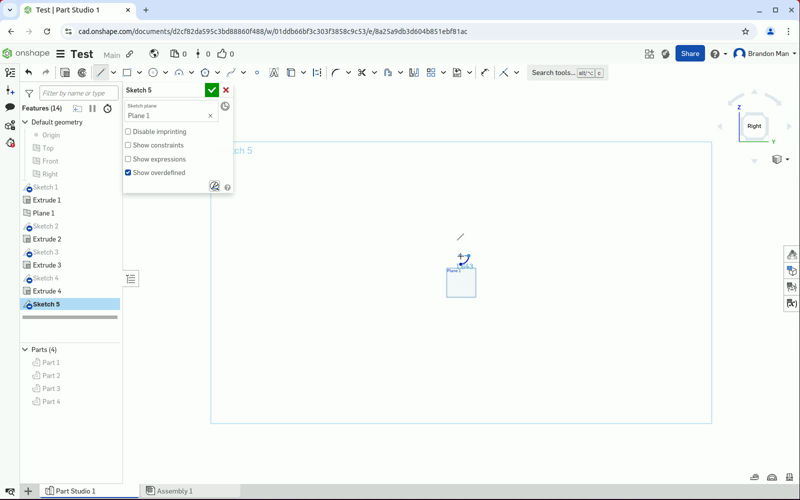
click(460, 255)
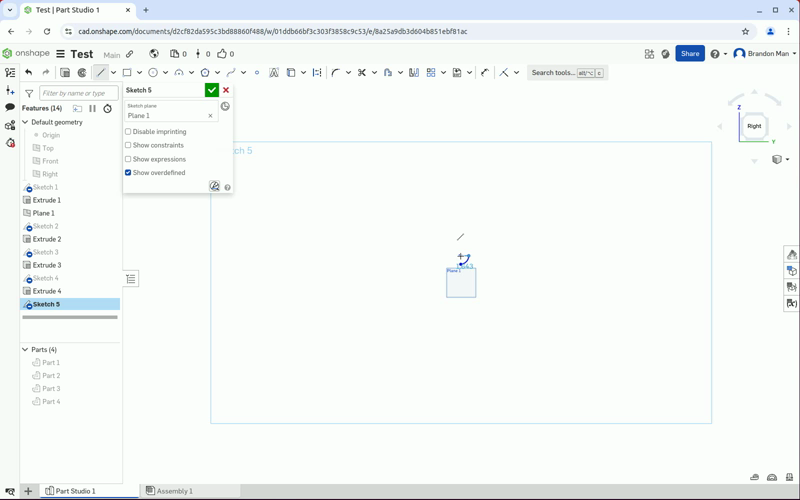
key_up(shift)
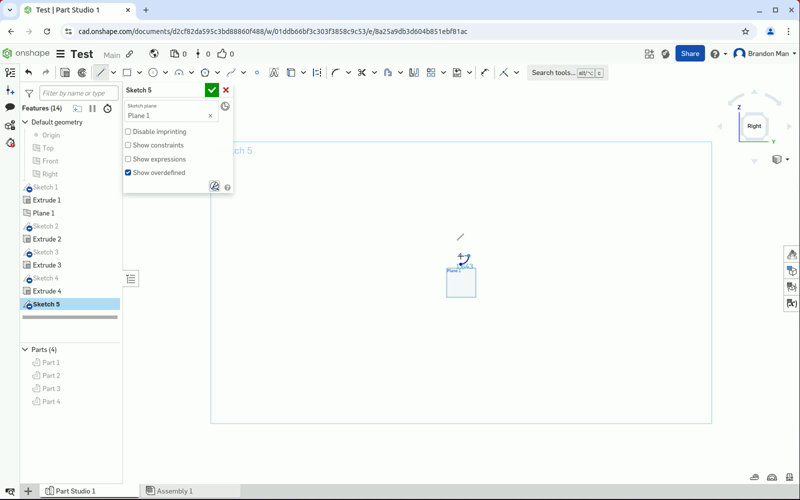
mouse_move(490, 255)
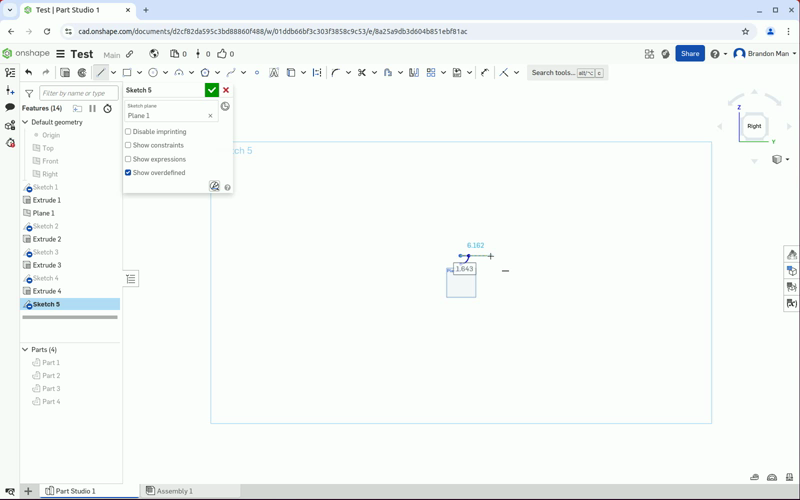
key_down(shift)
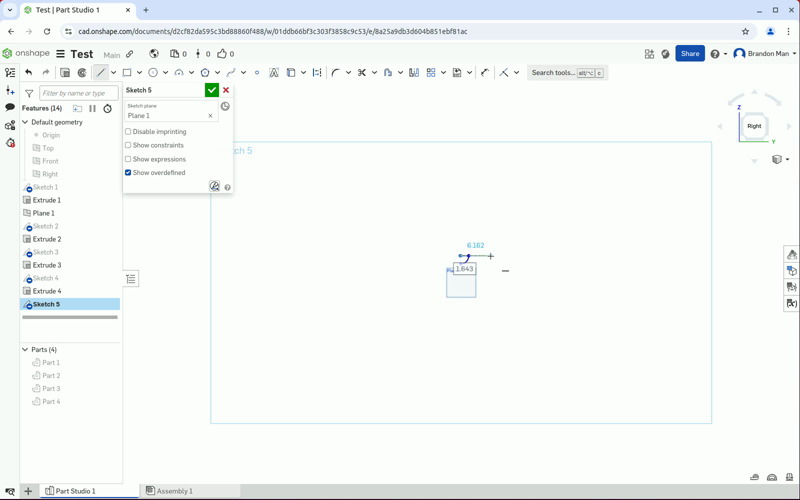
mouse_move(460, 264)
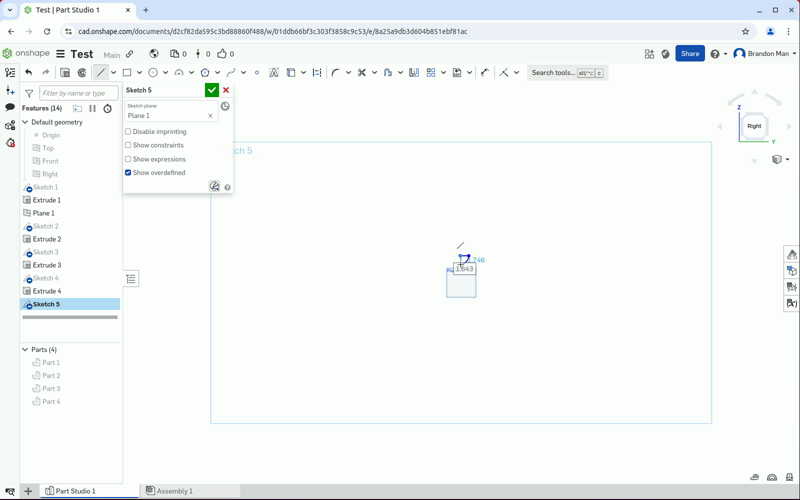
key_up(shift)
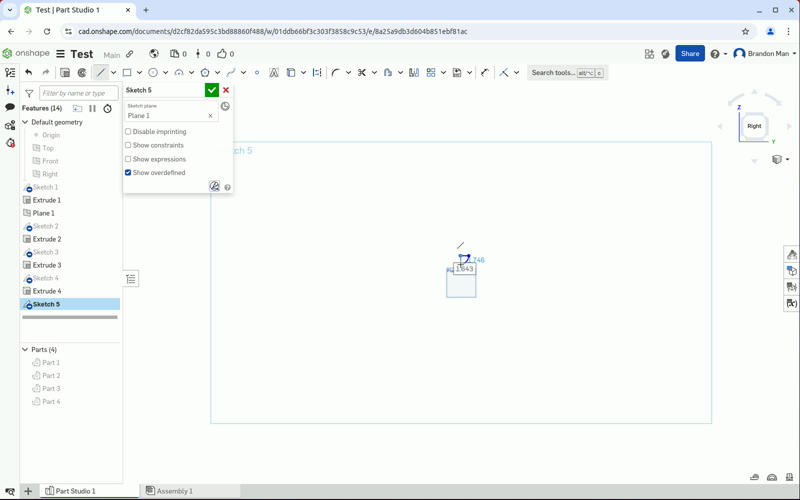
click(460, 264)
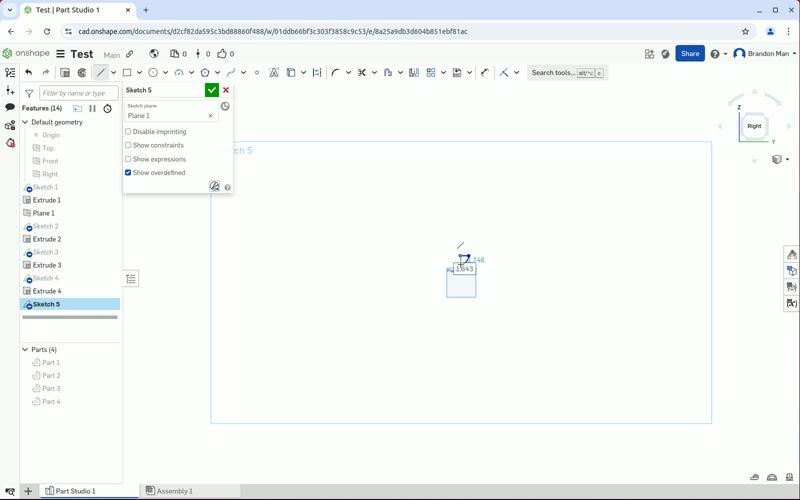
key(esc)
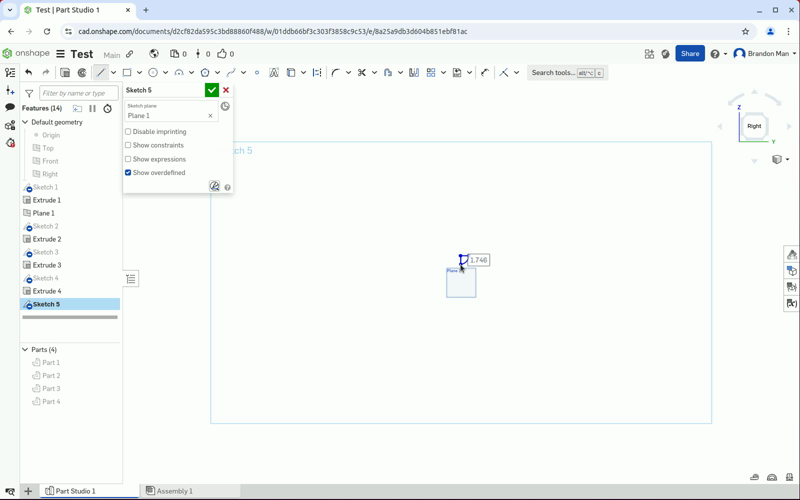
mouse_move(462, 257)
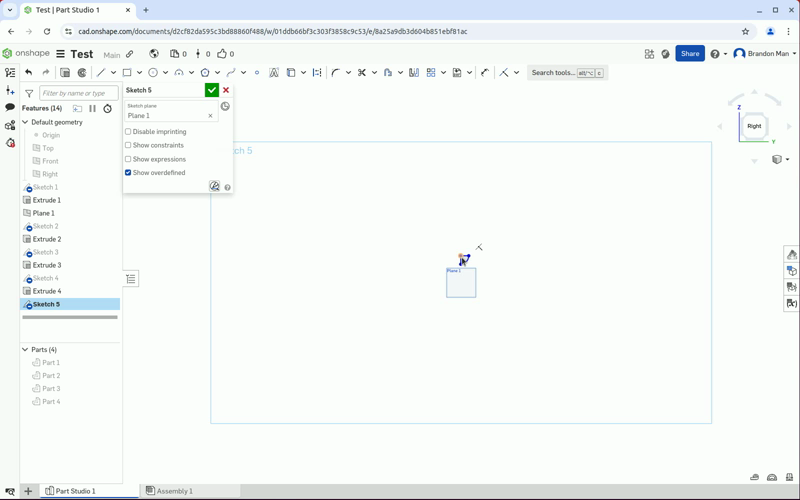
scroll(6)
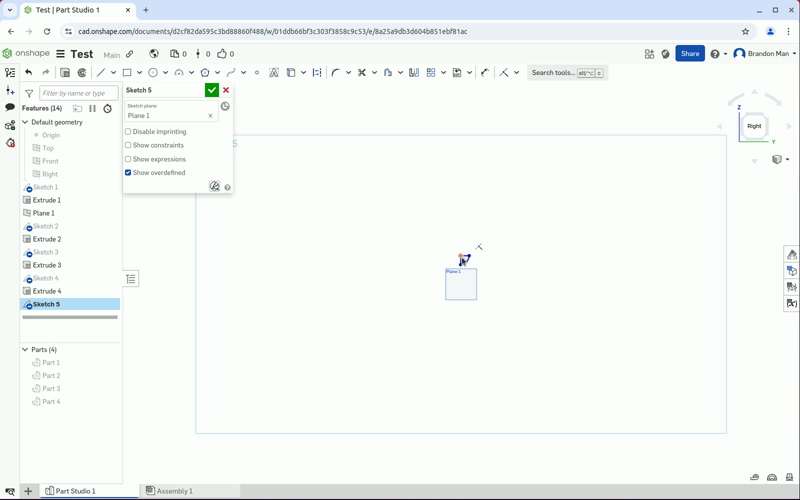
scroll(6)
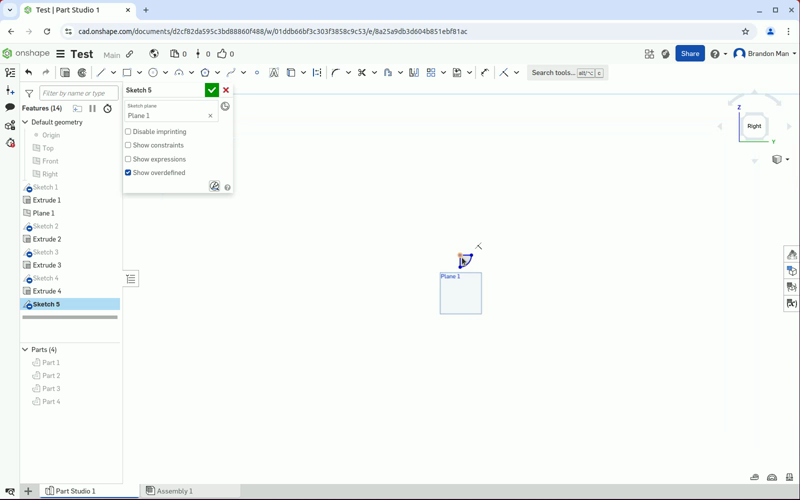
scroll(6)
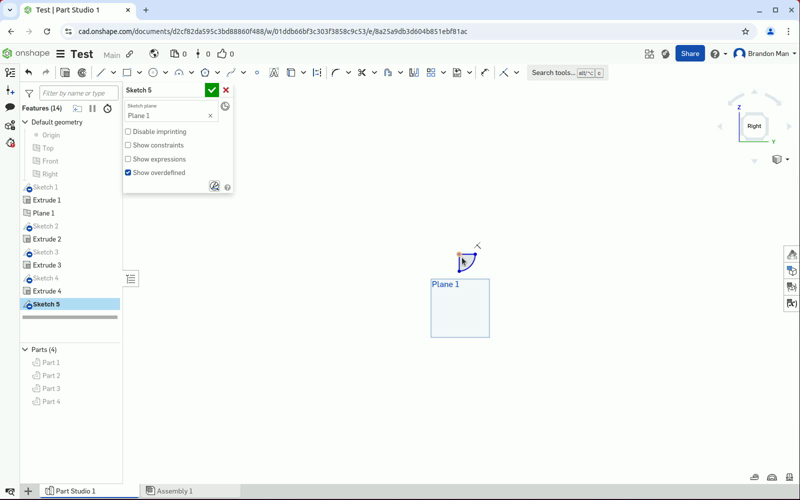
scroll(6)
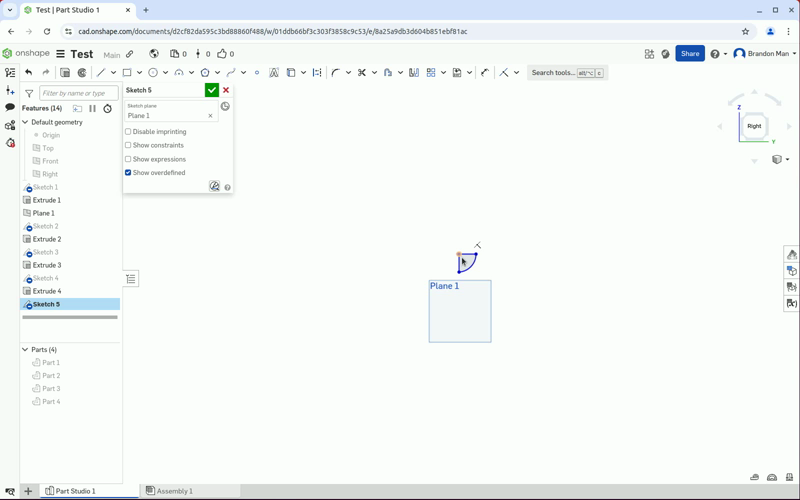
scroll(6)
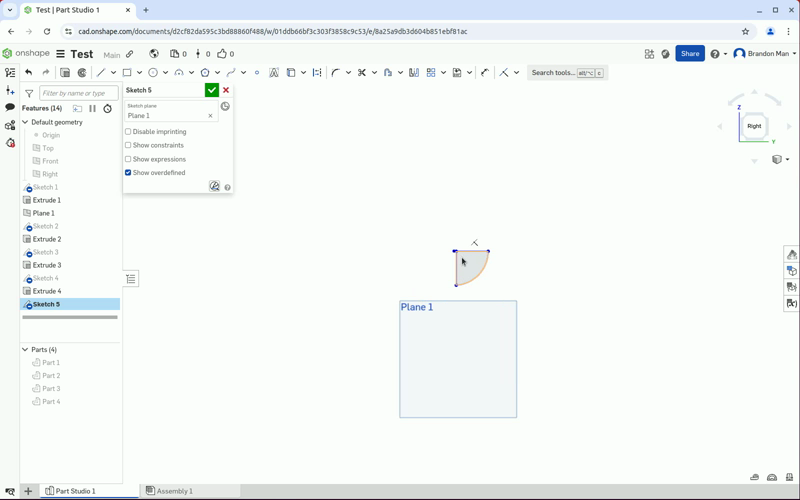
scroll(6)
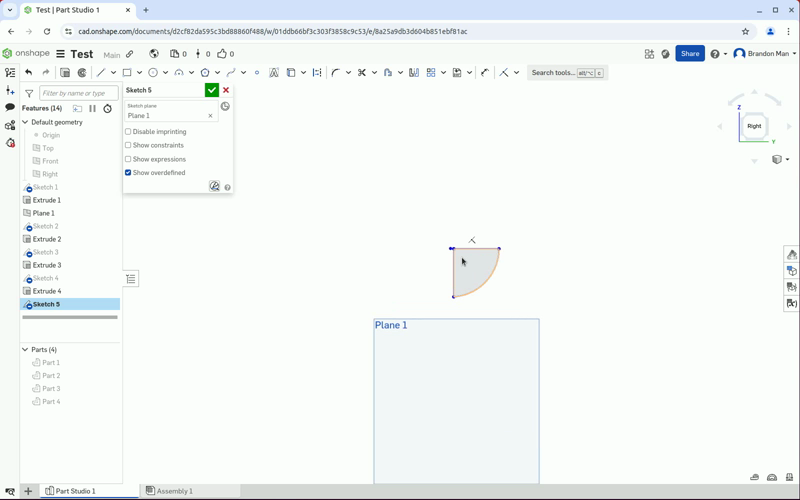
scroll(6)
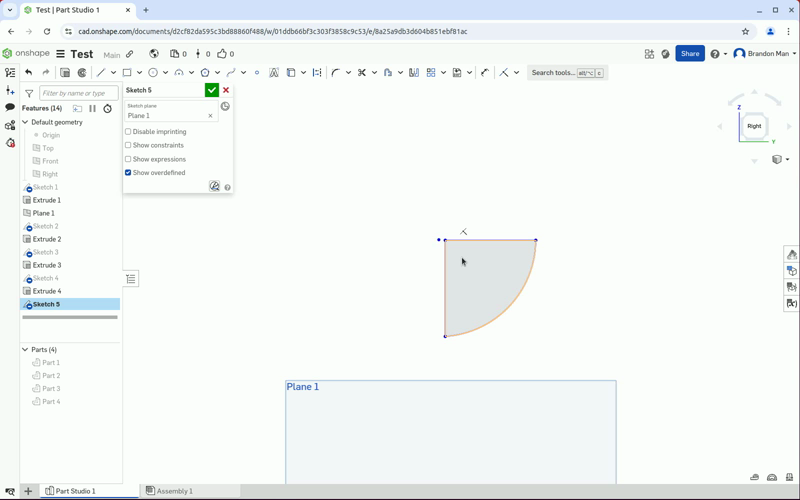
click(462, 257)
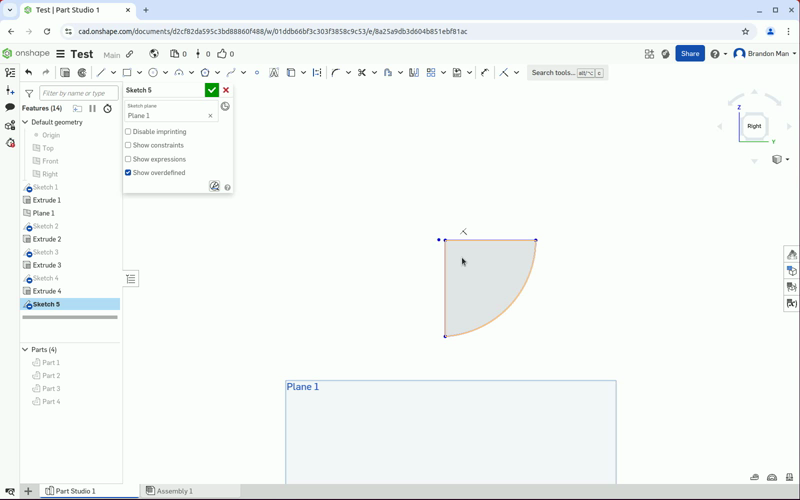
scroll(-6)
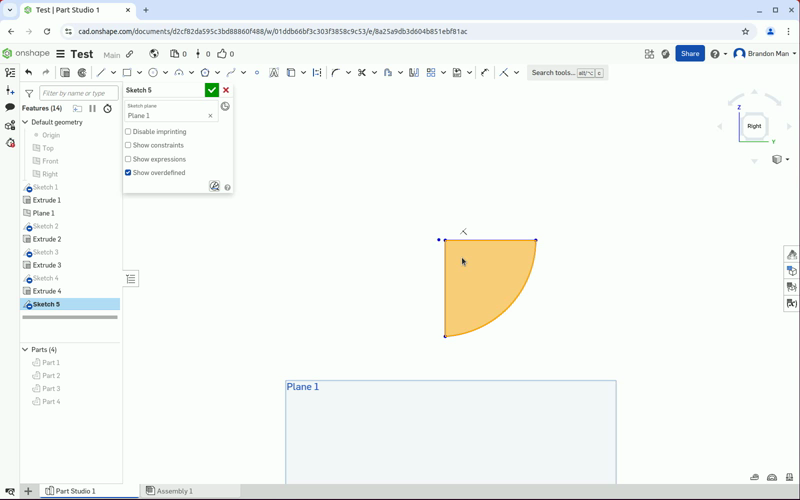
scroll(-6)
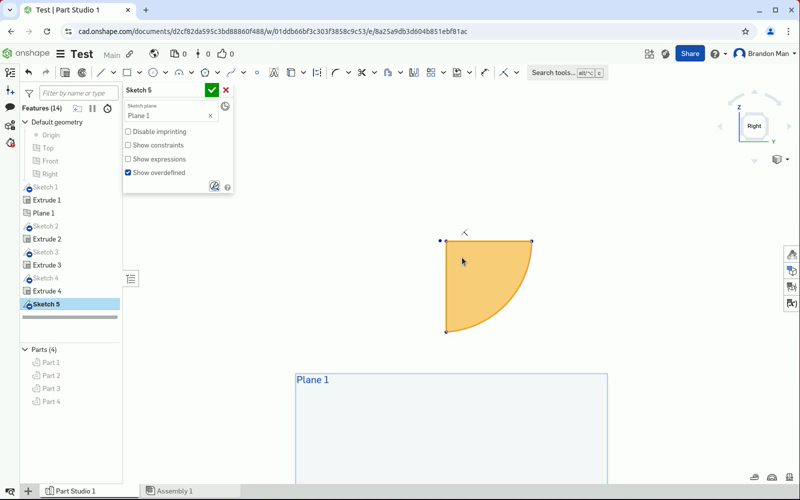
scroll(-6)
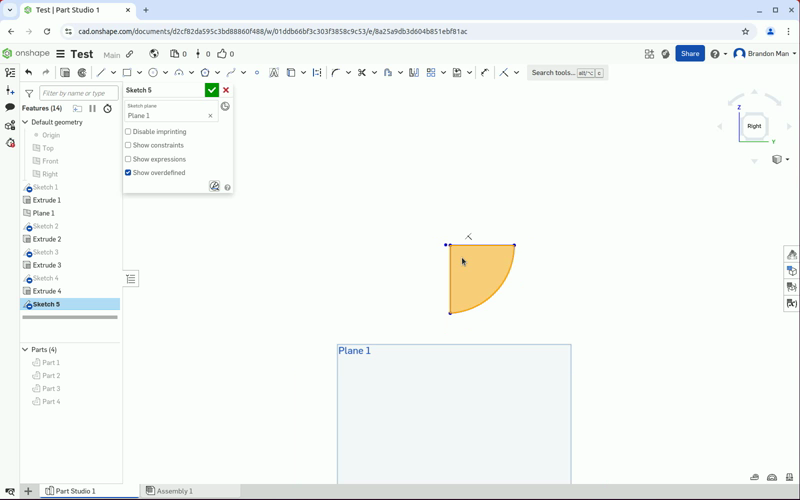
scroll(-6)
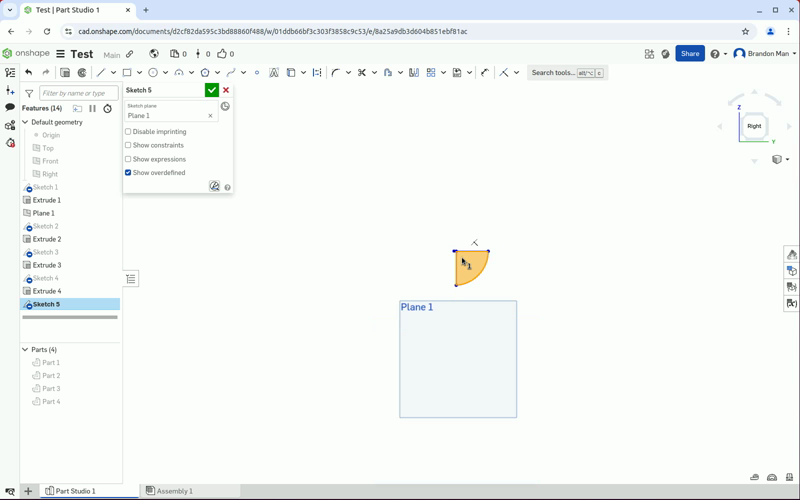
scroll(-6)
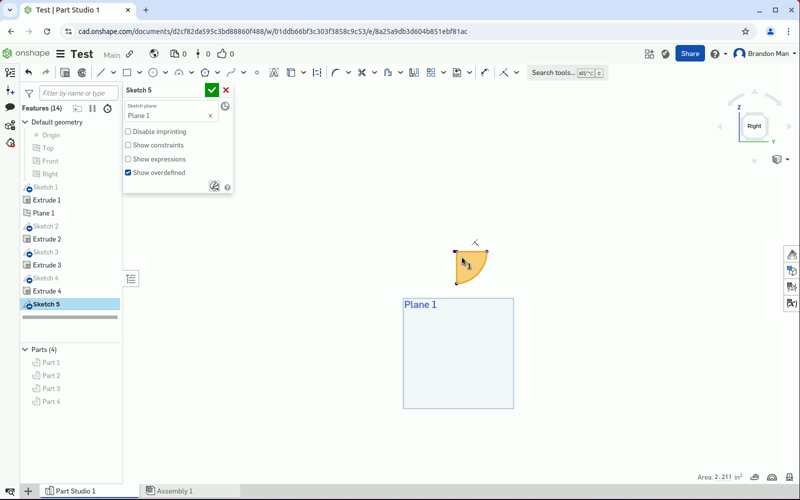
scroll(-6)
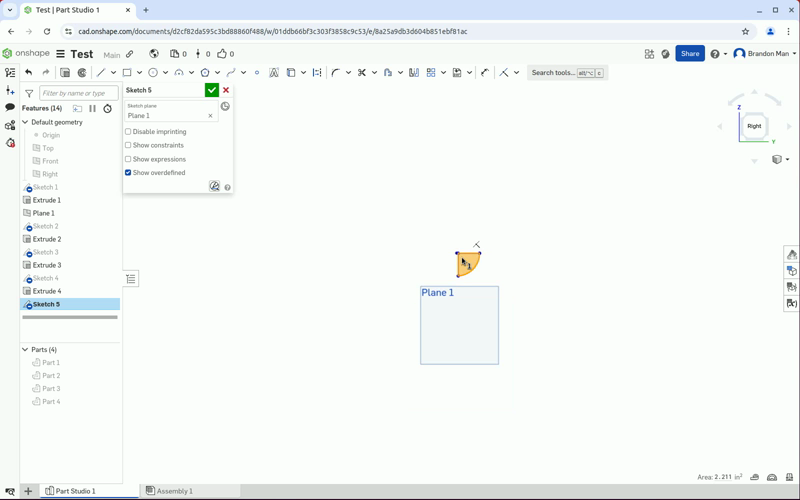
scroll(-6)
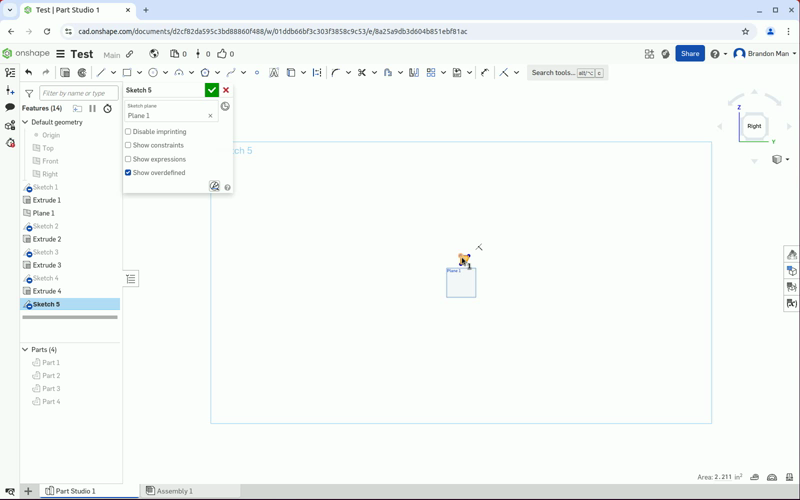
mouse_move(73, 352)
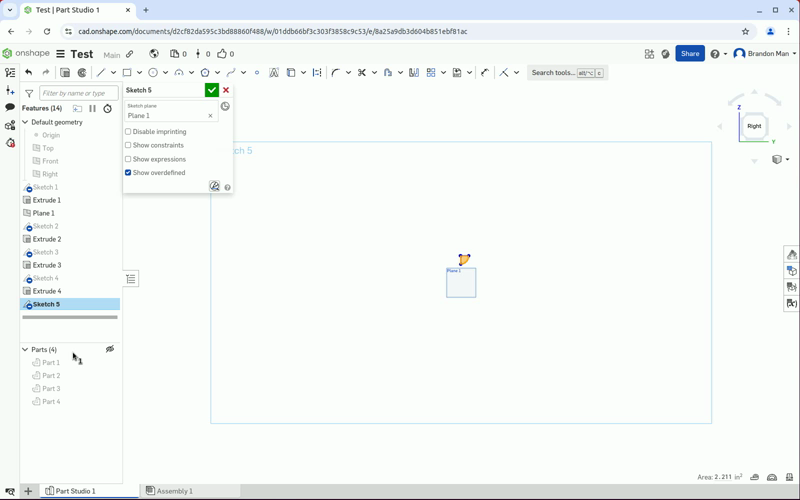
key(shift+y)
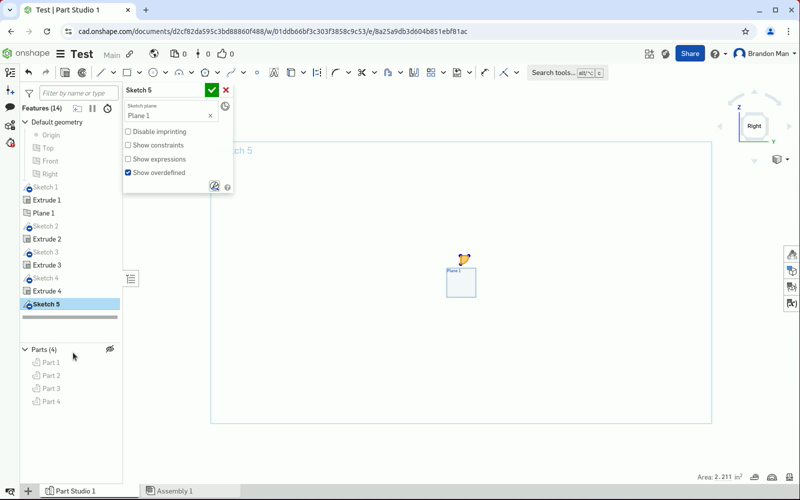
key(shift+e)
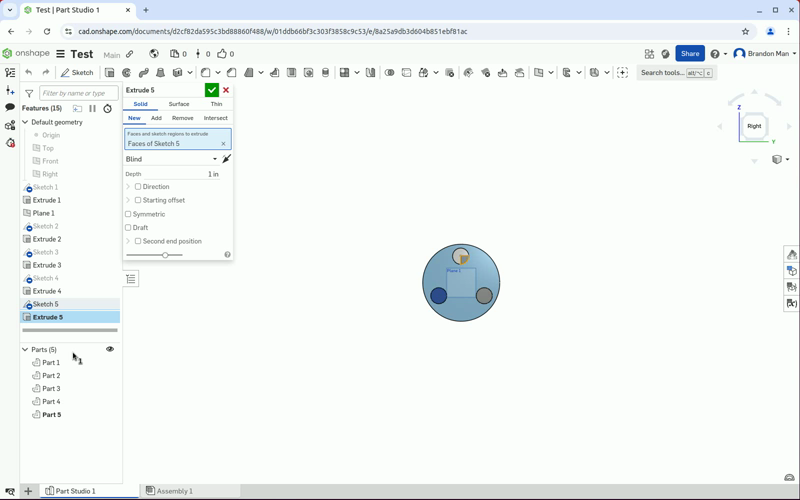
mouse_move(143, 106)
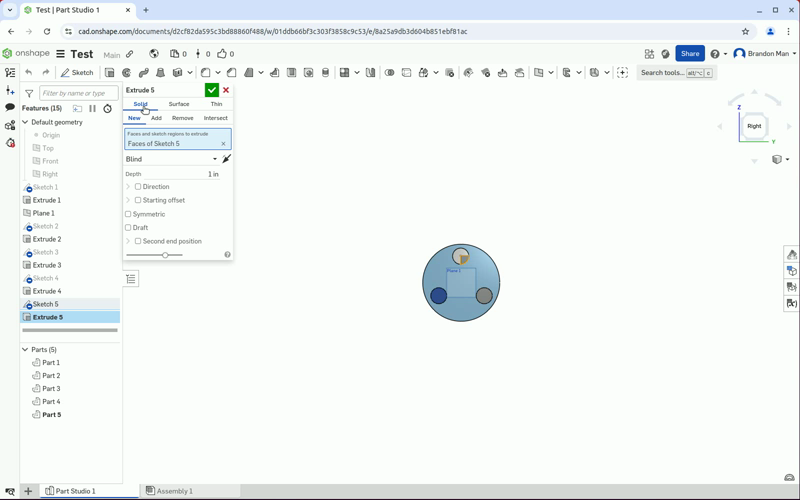
click(143, 106)
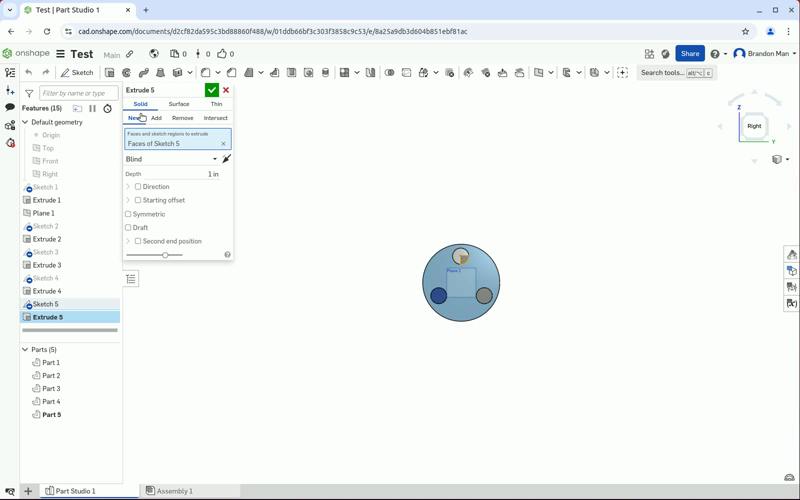
mouse_move(137, 120)
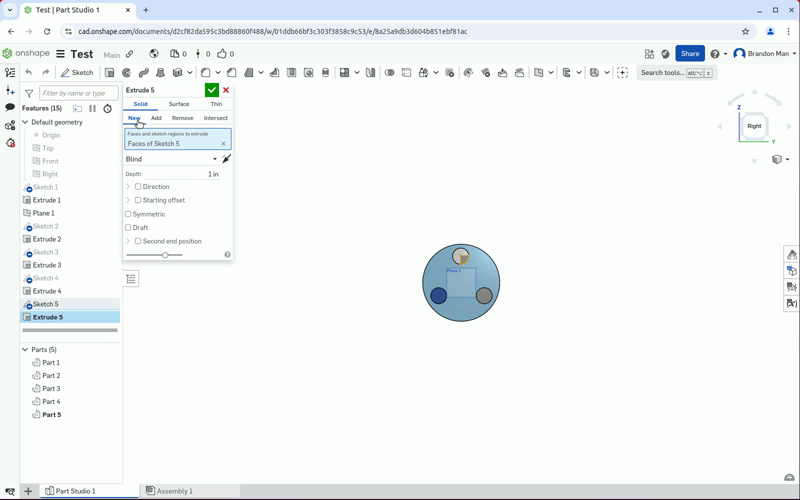
click(137, 120)
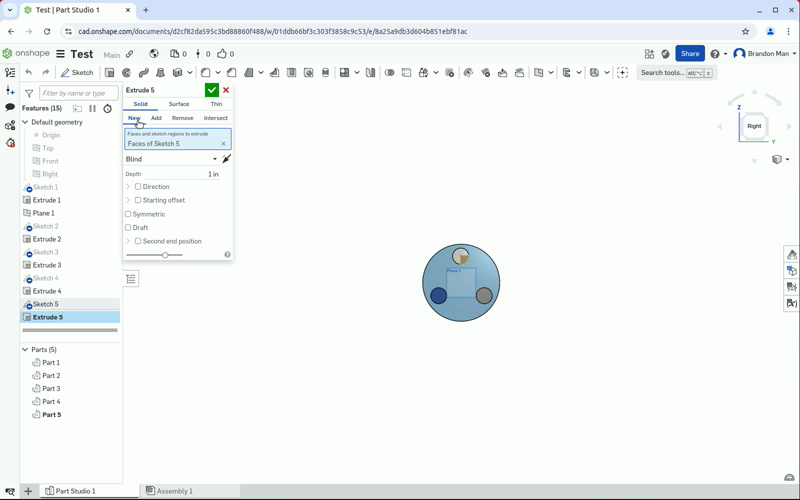
key(tab, 4)
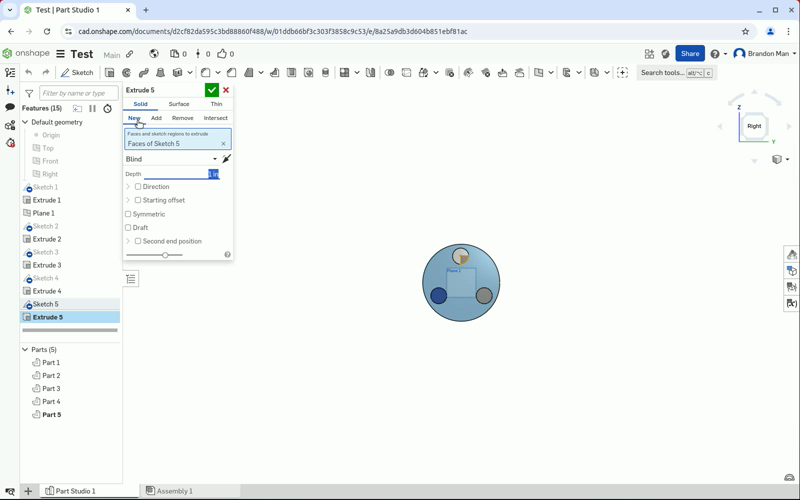
text(11.554)
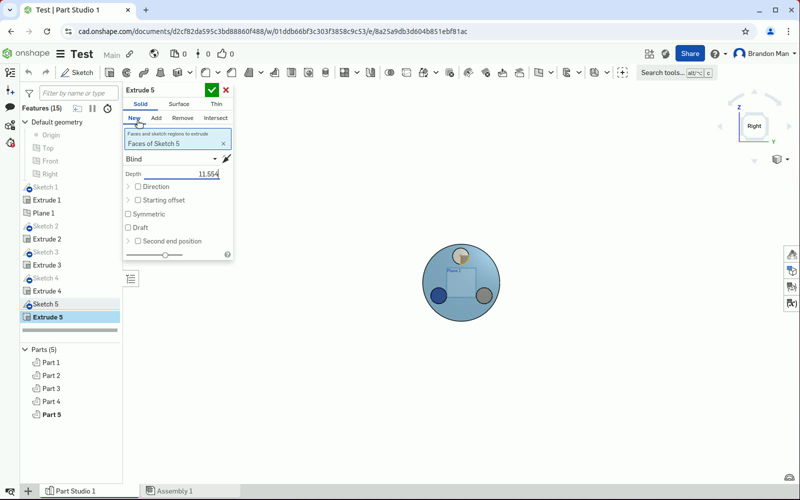
key(enter)
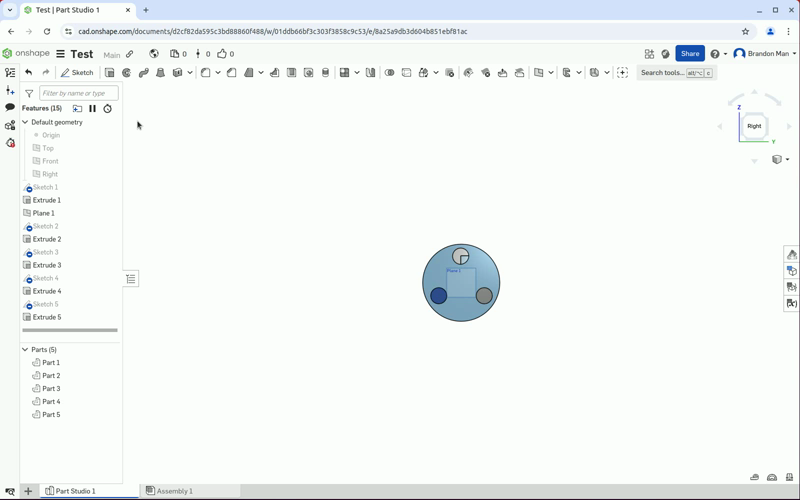
key(shift+h)
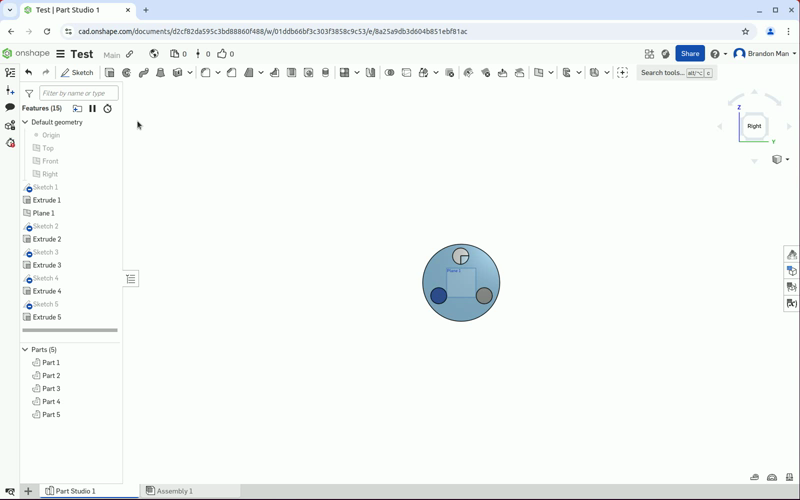
key(shift+h)
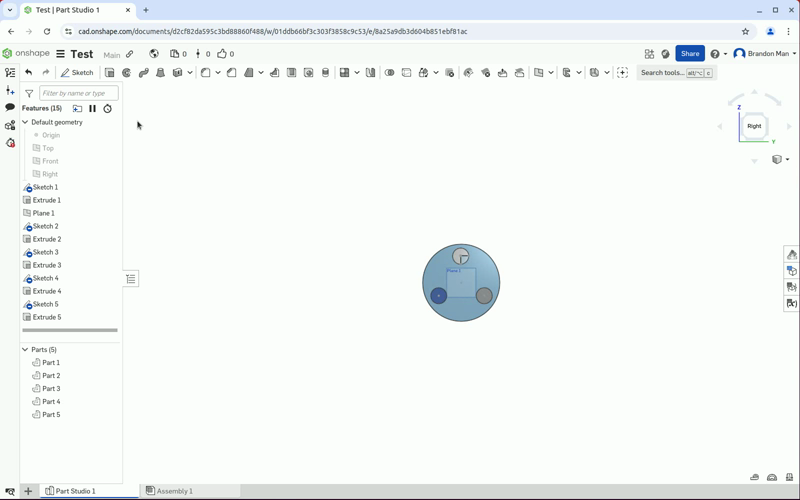
key(shift+7)
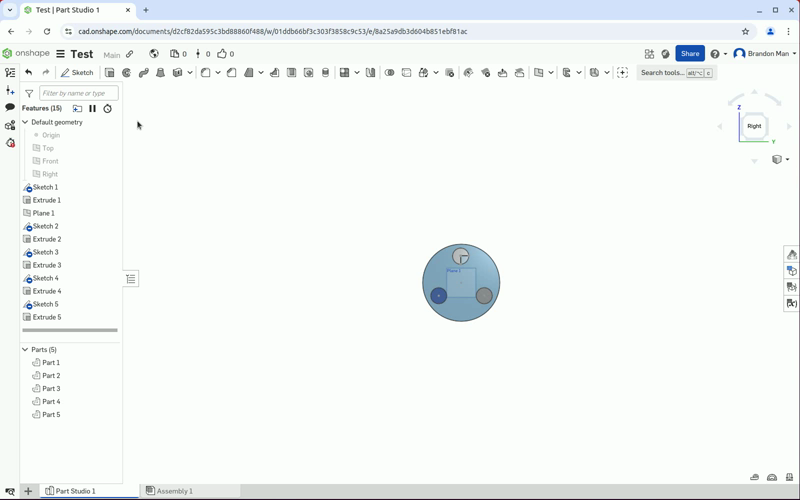
key(right, 2)
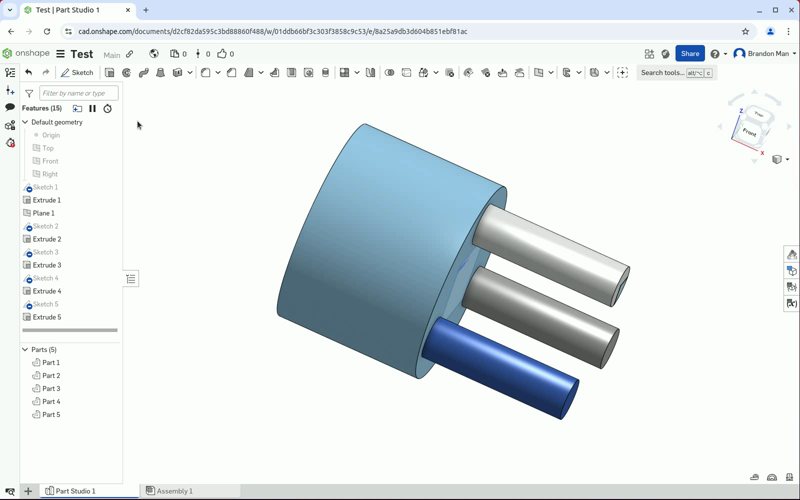
key(down, 2)
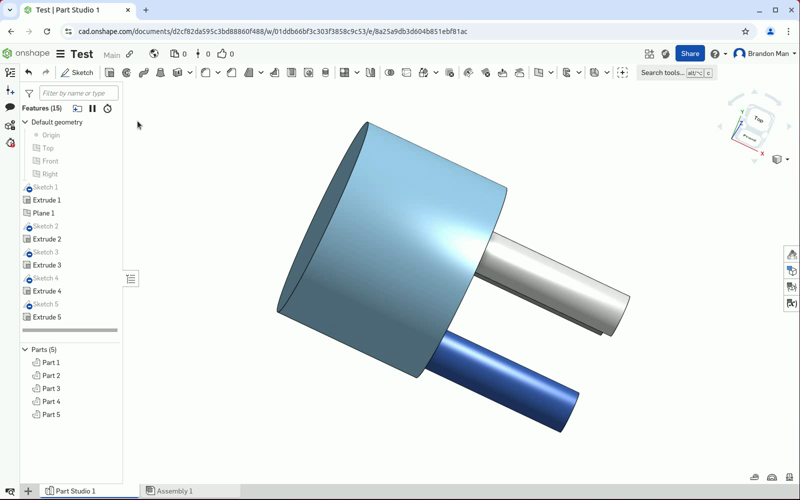
key(up, 2)
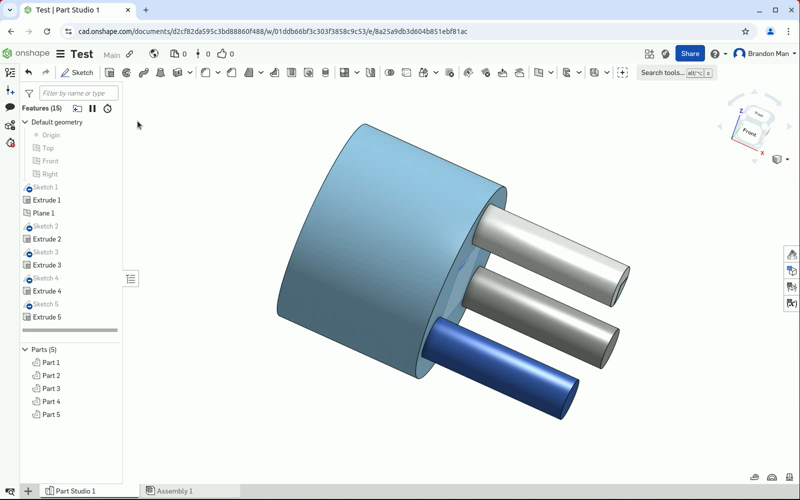
key(left, 2)
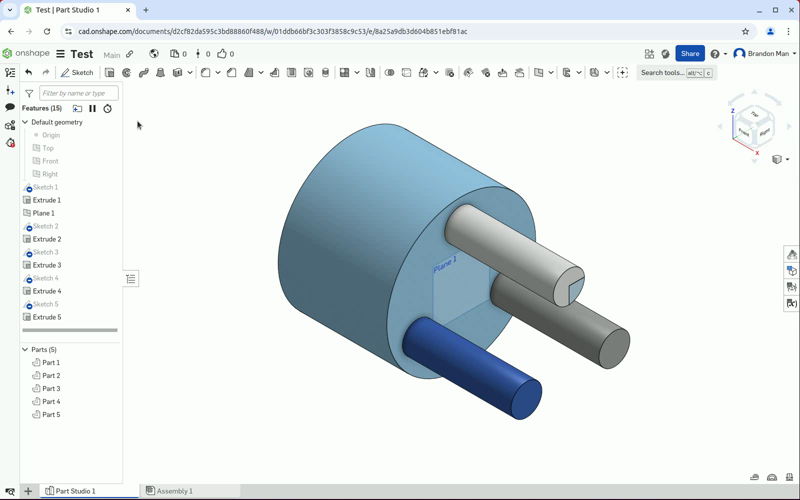
mouse_move(73, 189)
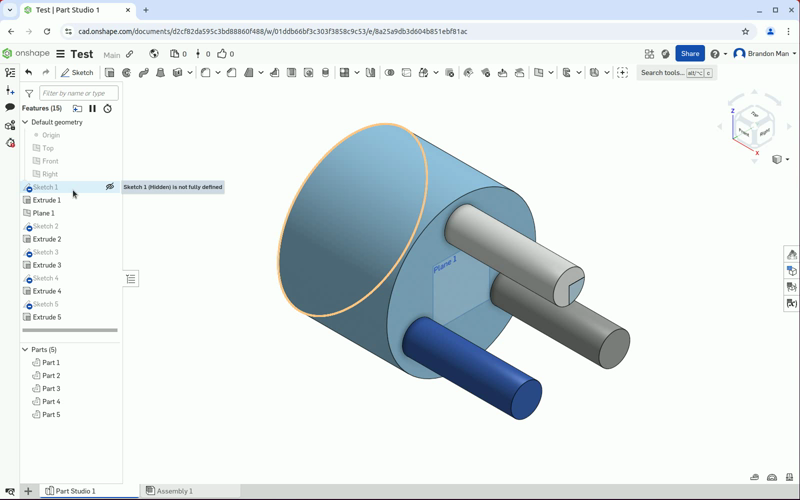
click(73, 189)